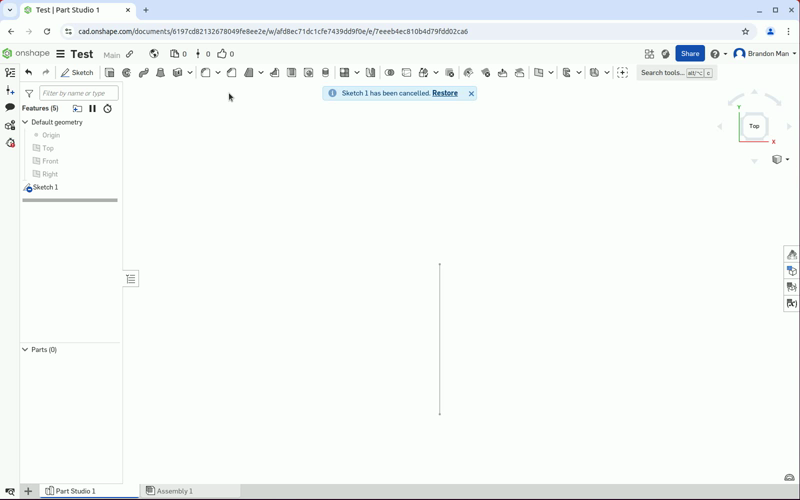
key(shift+h)
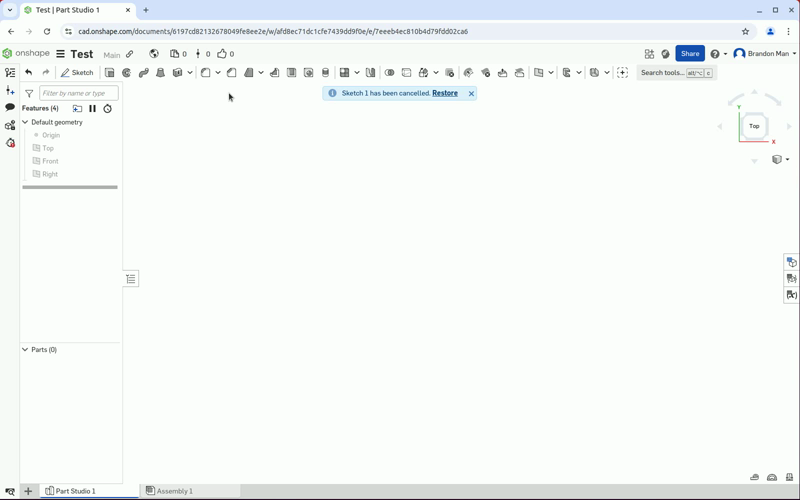
mouse_move(73, 352)
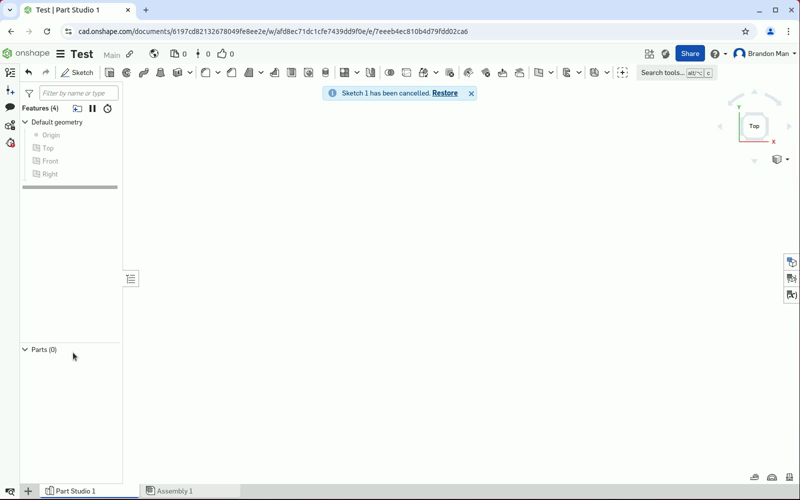
key(y)
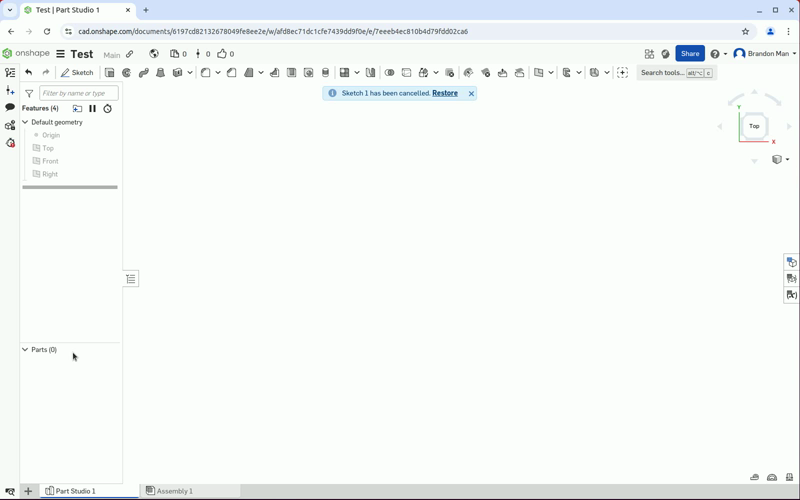
key(shift+p)
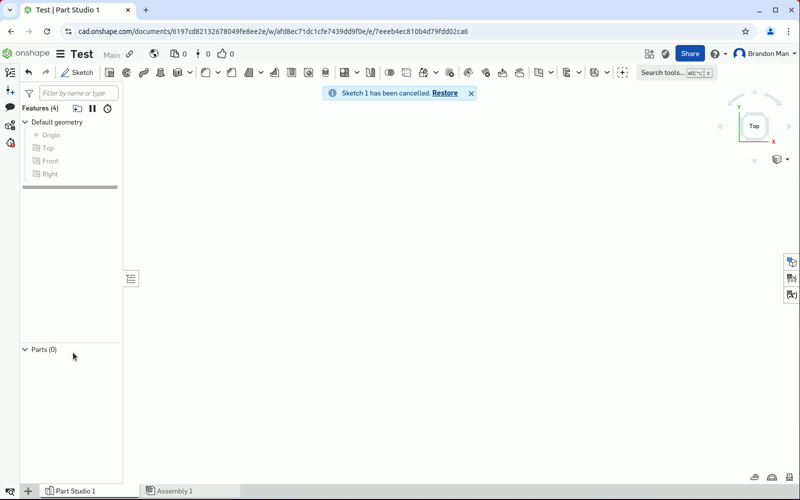
key(space)
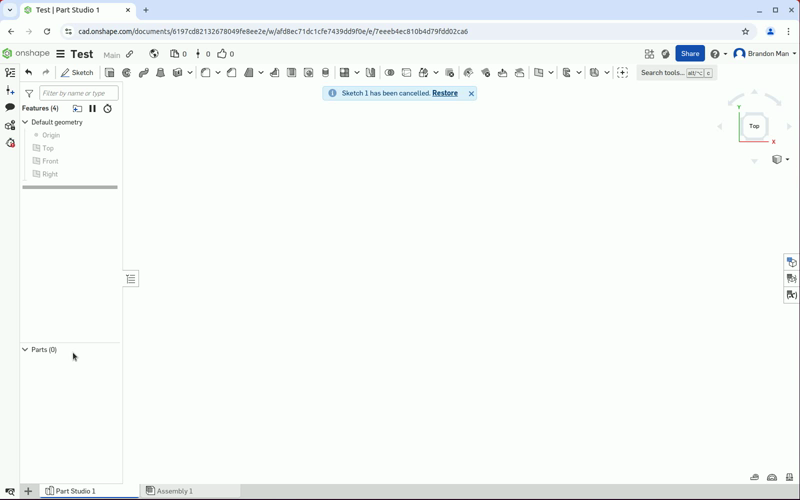
key_down(shift)
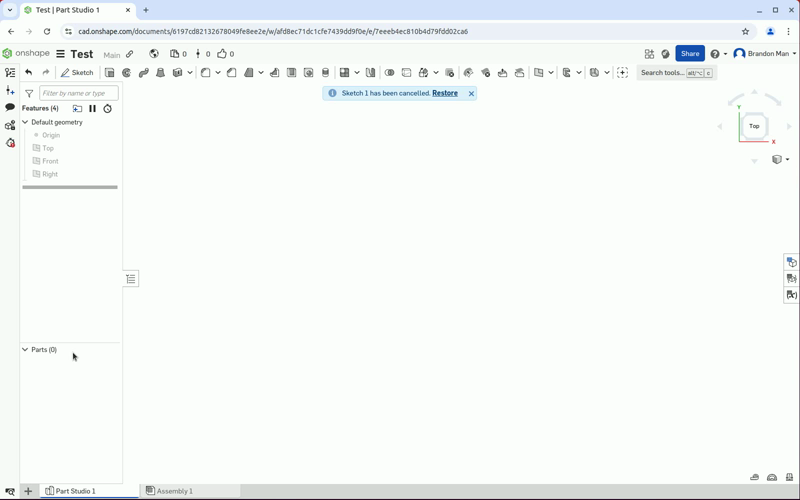
key(up)
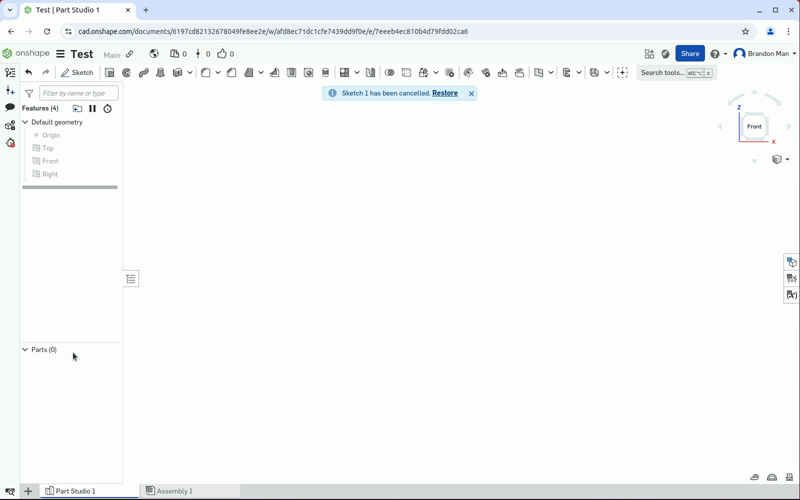
key_up(shift)
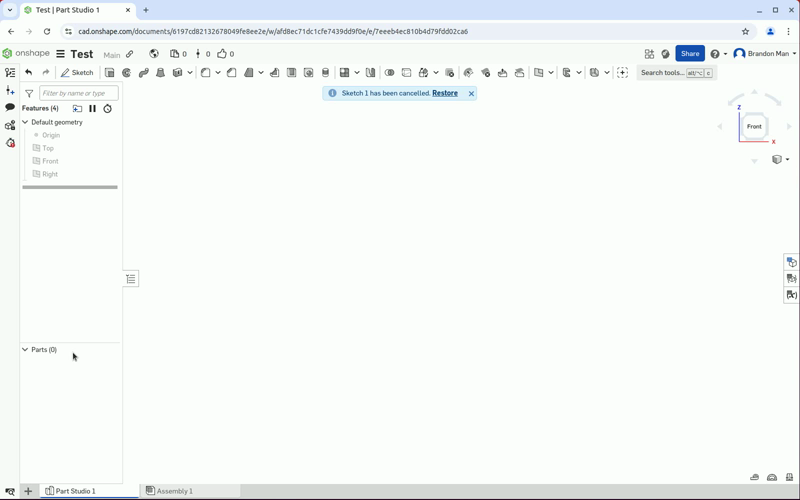
key(space)
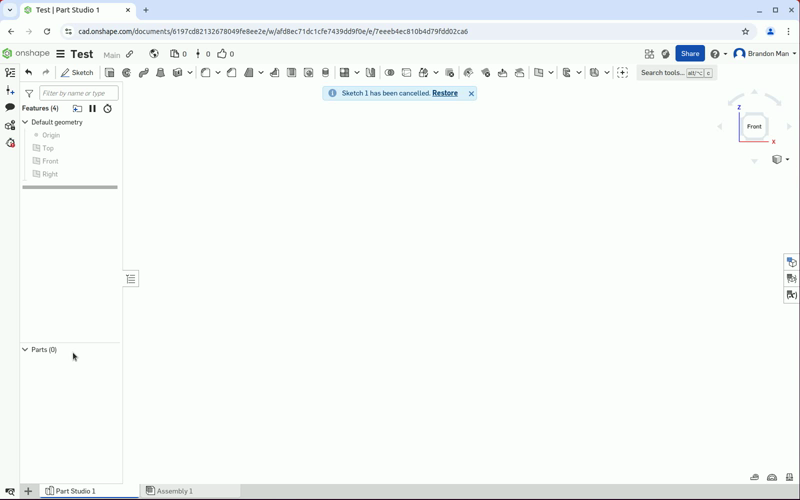
key_down(shift)
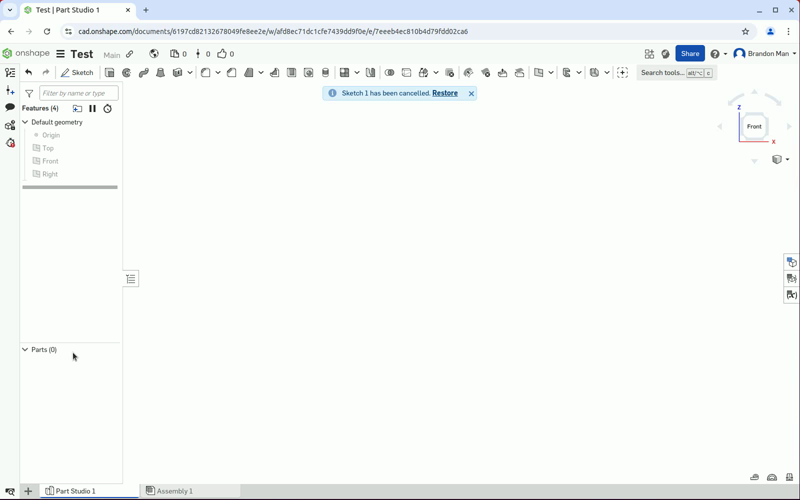
key(left)
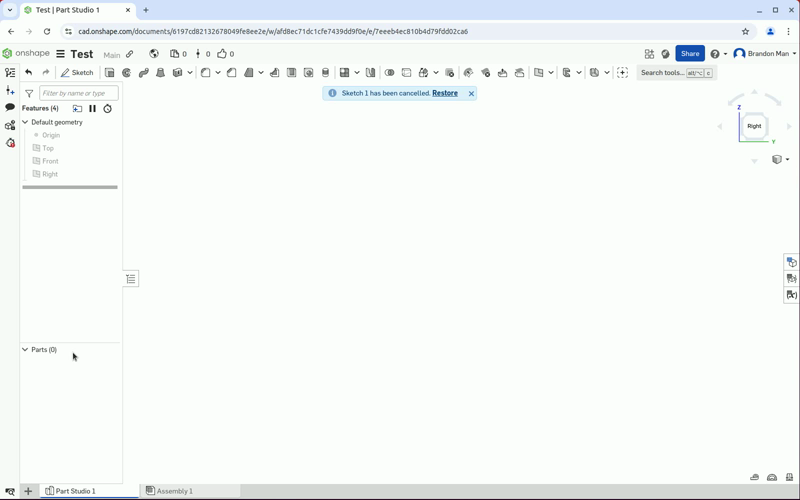
key_up(shift)
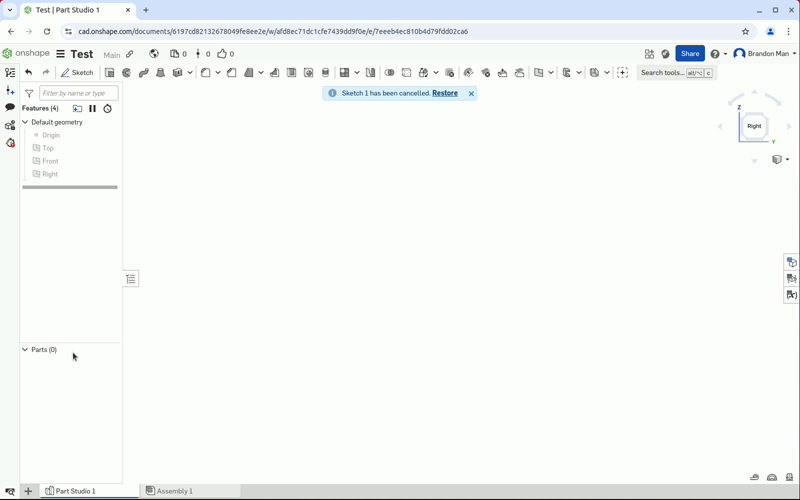
mouse_move(73, 352)
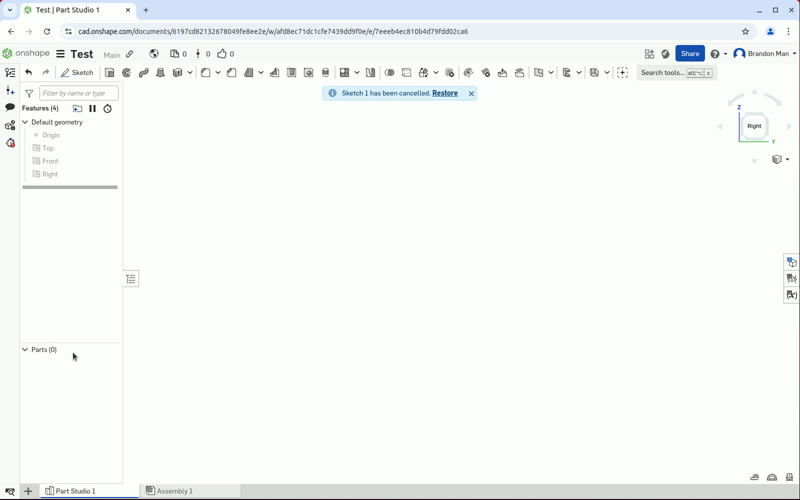
key(shift+y)
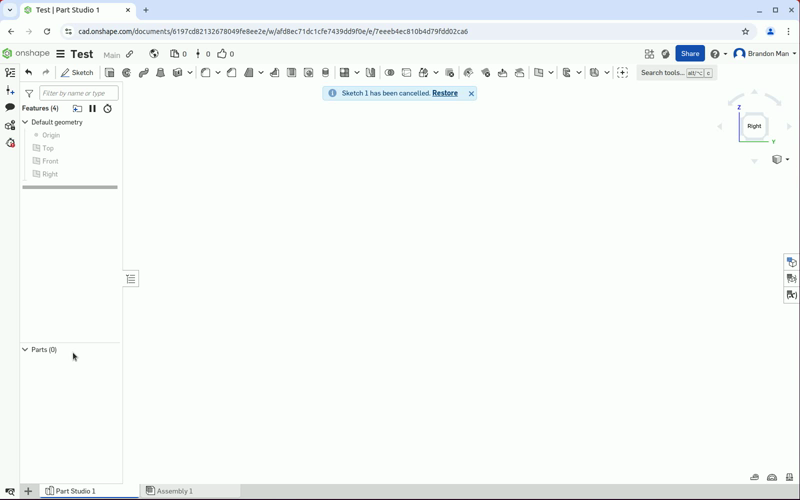
key(shift+s)
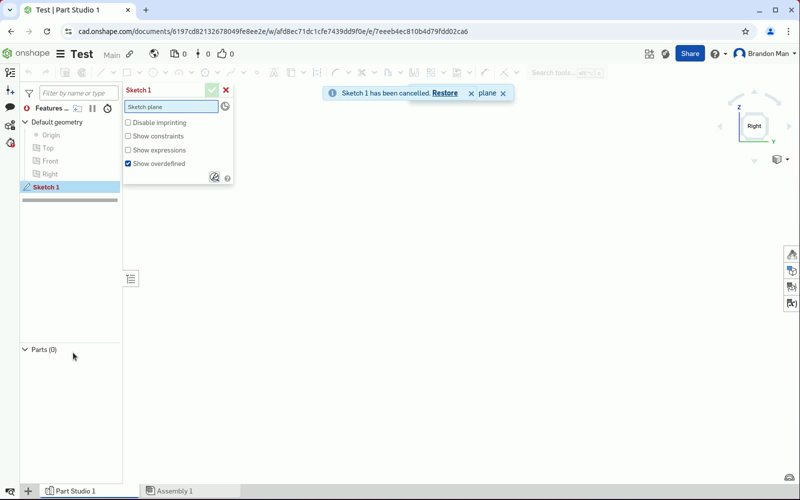
mouse_move(73, 176)
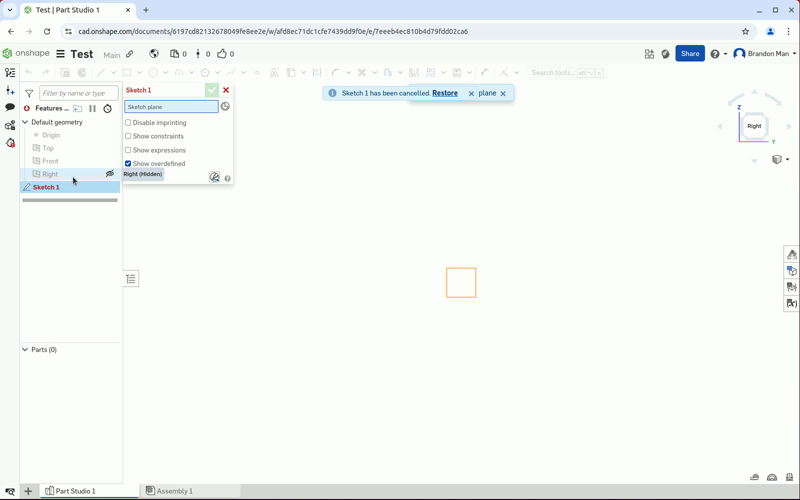
click(73, 176)
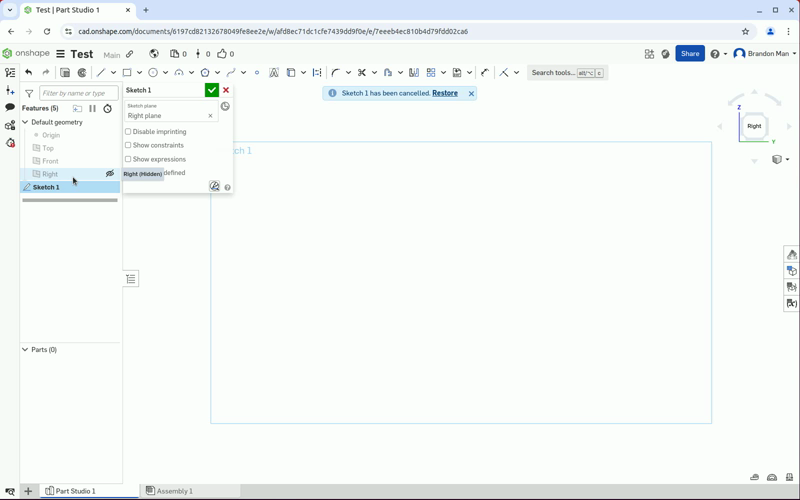
mouse_move(73, 352)
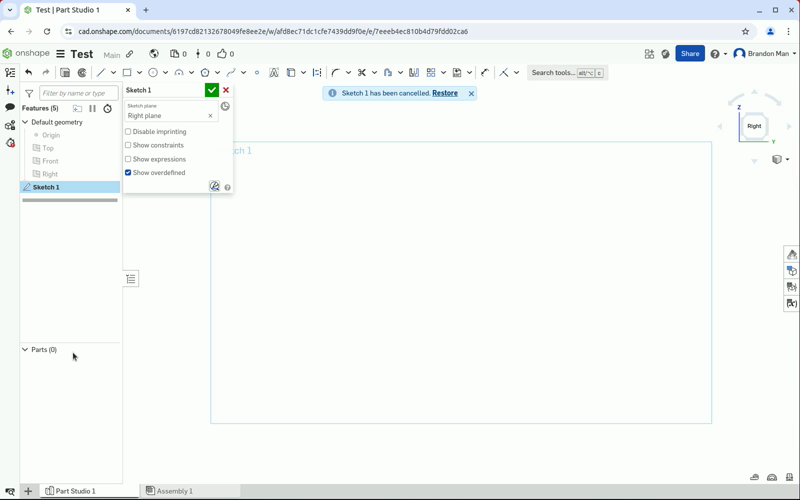
key(y)
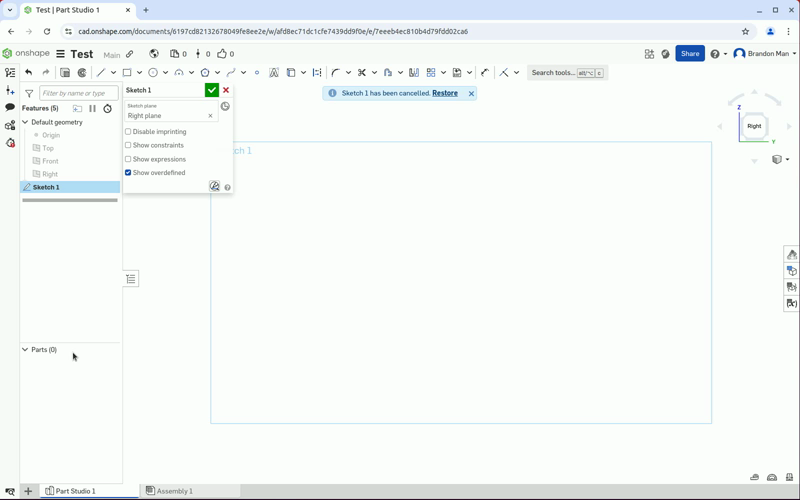
key(l)
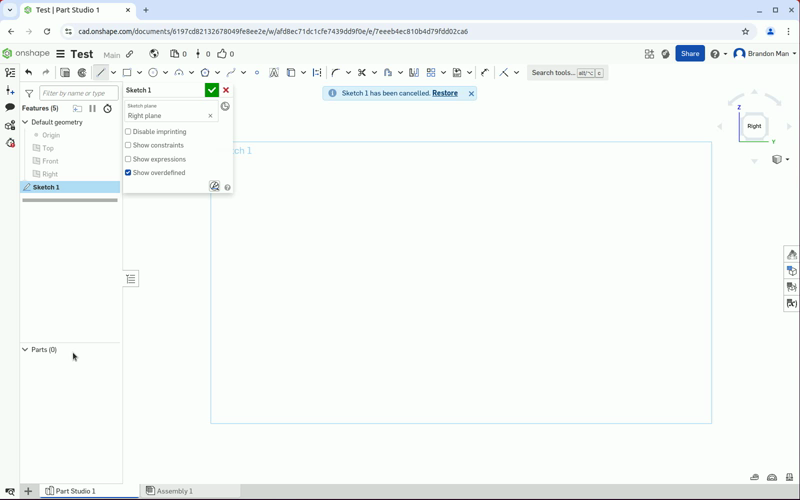
key_down(shift)
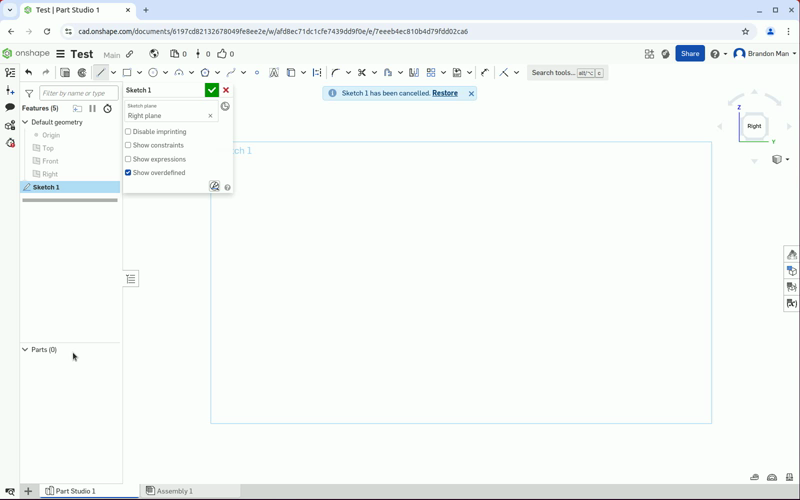
mouse_move(352, 287)
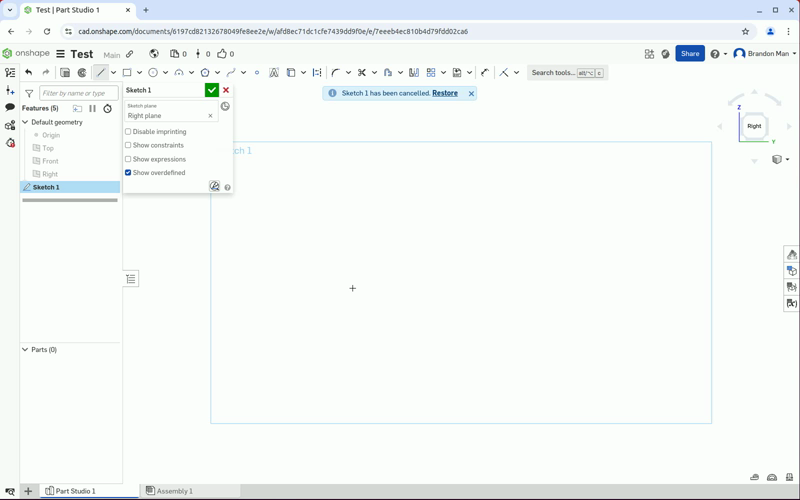
click(352, 287)
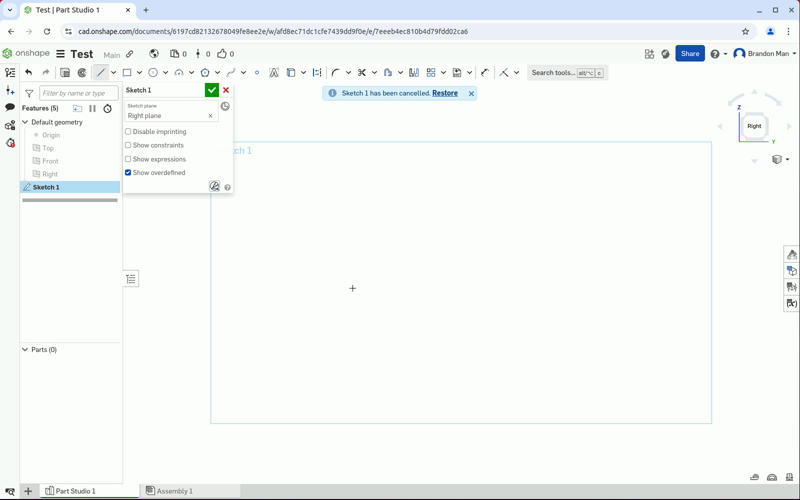
key_up(shift)
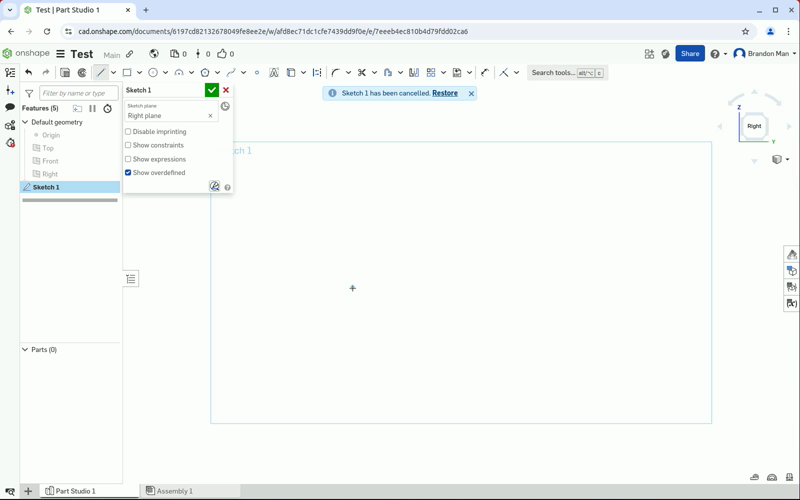
key_down(shift)
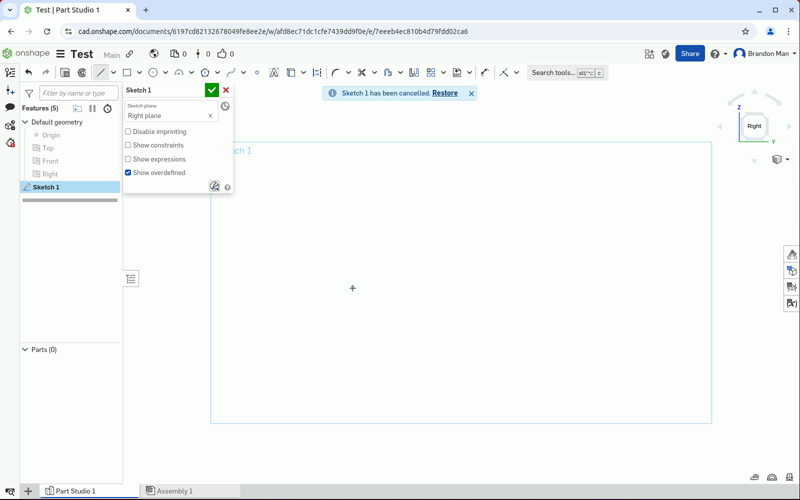
mouse_move(461, 287)
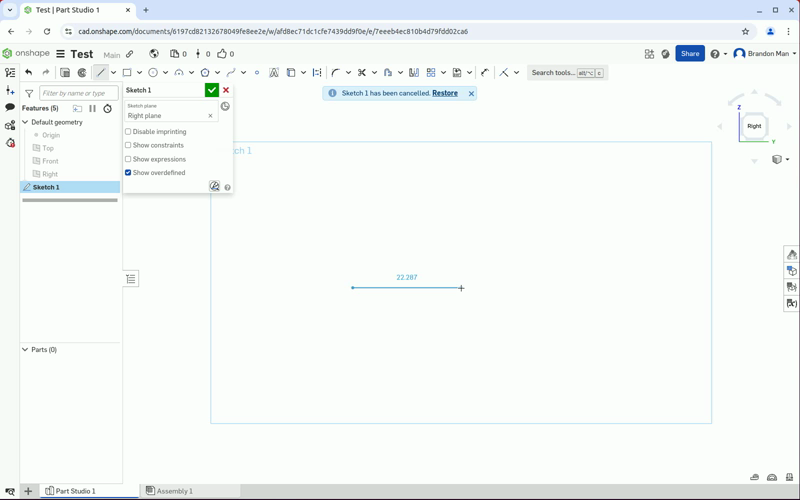
click(461, 287)
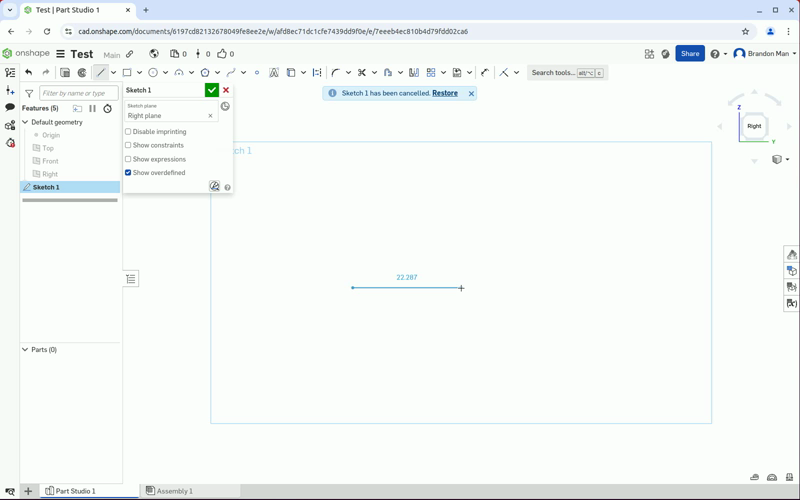
key_up(shift)
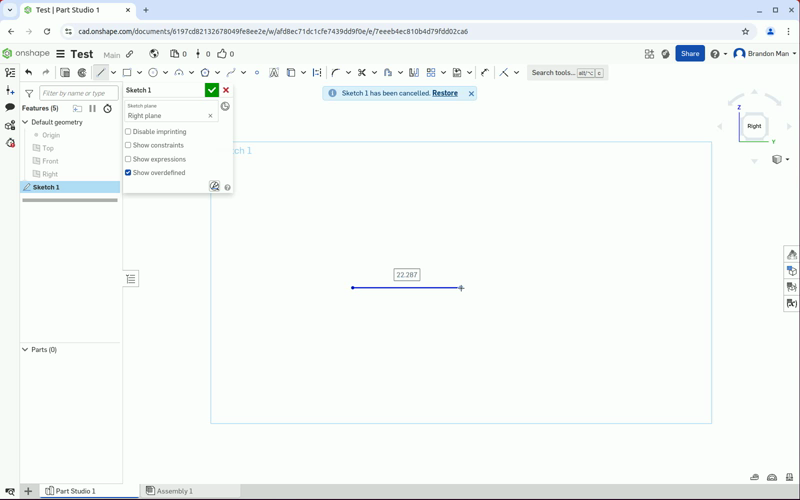
key_down(shift)
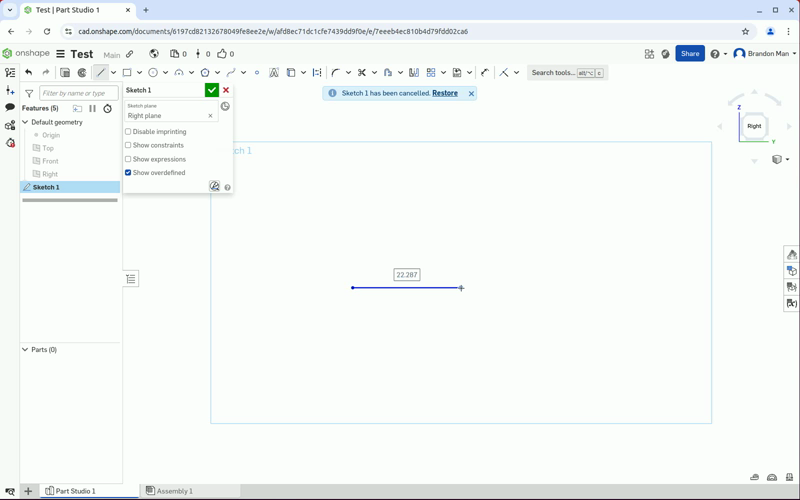
mouse_move(567, 287)
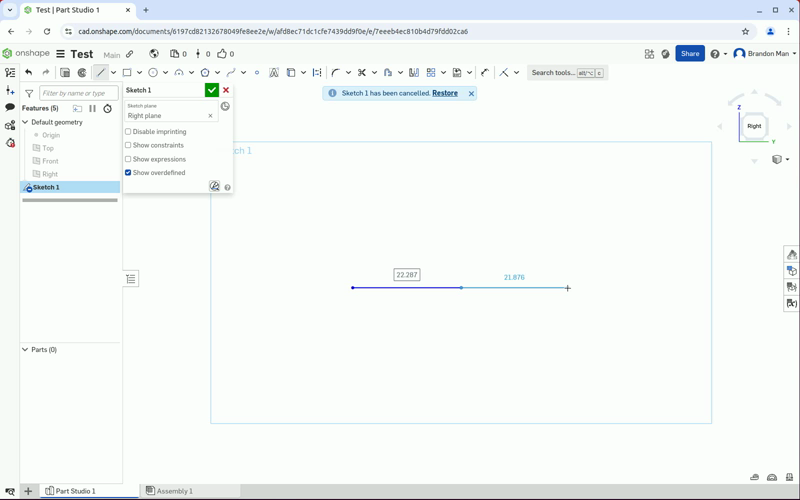
click(567, 287)
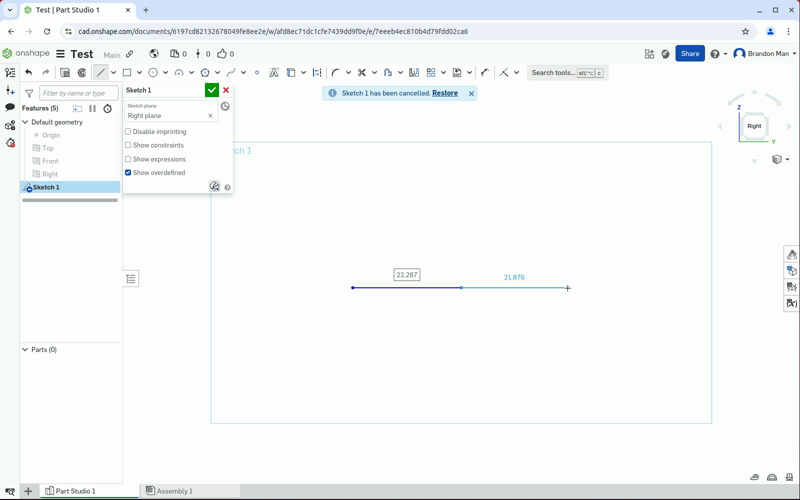
key_up(shift)
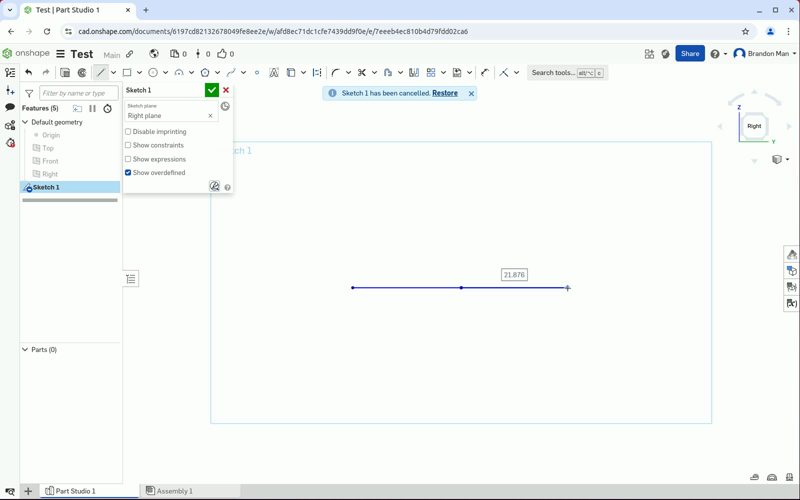
key(esc)
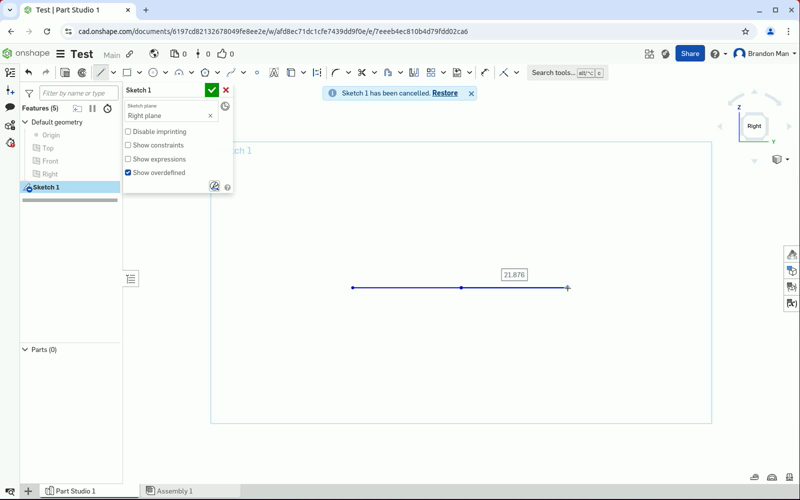
key(a)
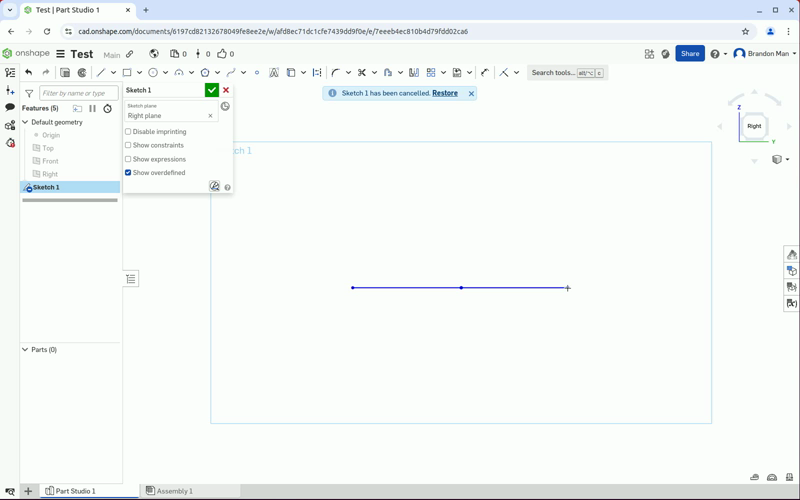
mouse_move(567, 287)
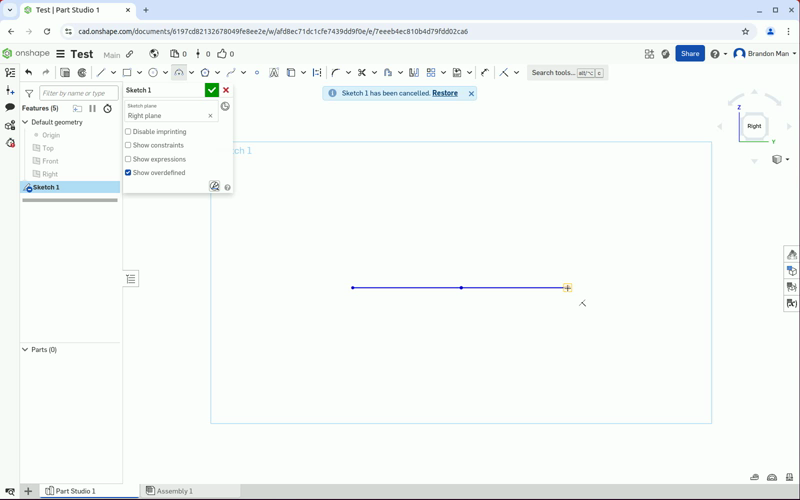
click(567, 287)
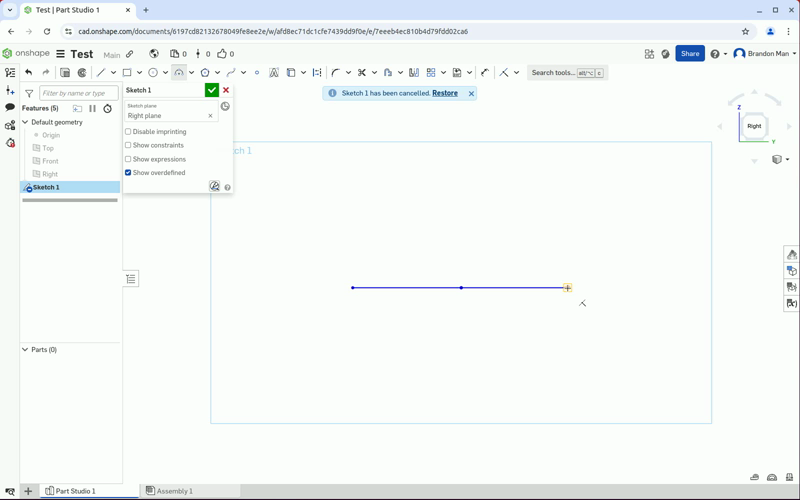
key_down(shift)
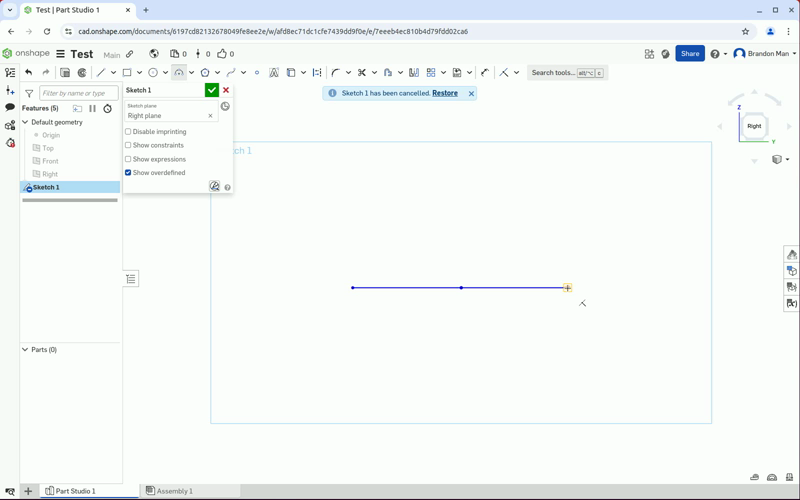
mouse_move(567, 278)
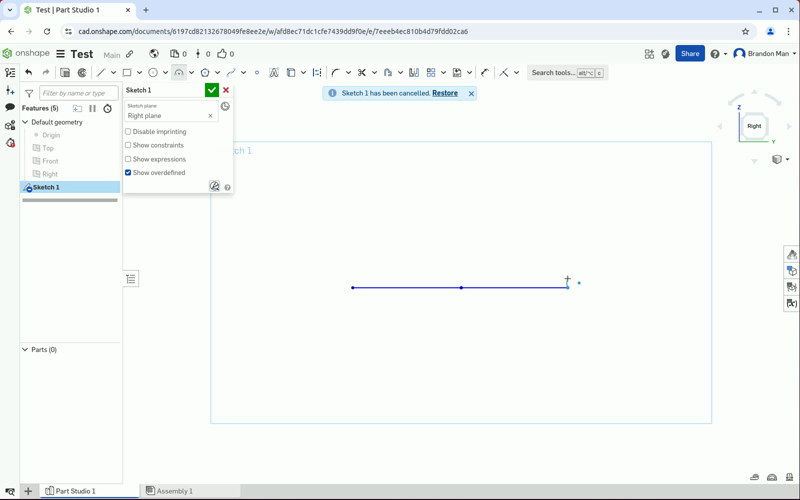
click(567, 278)
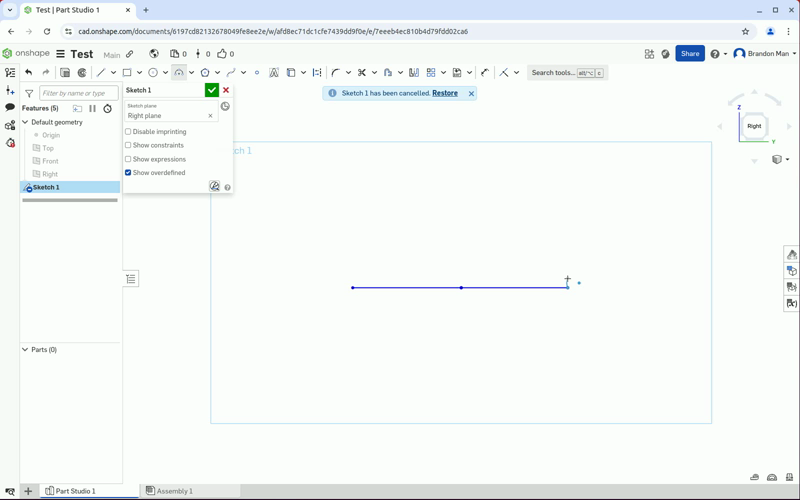
mouse_move(572, 282)
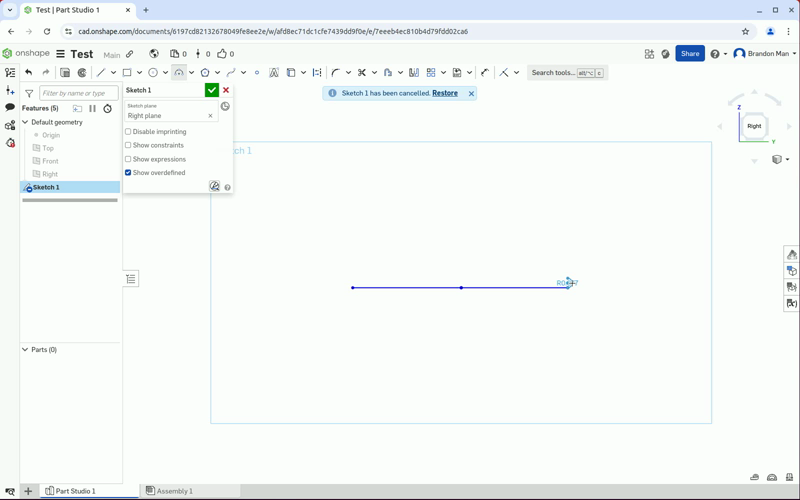
click(572, 282)
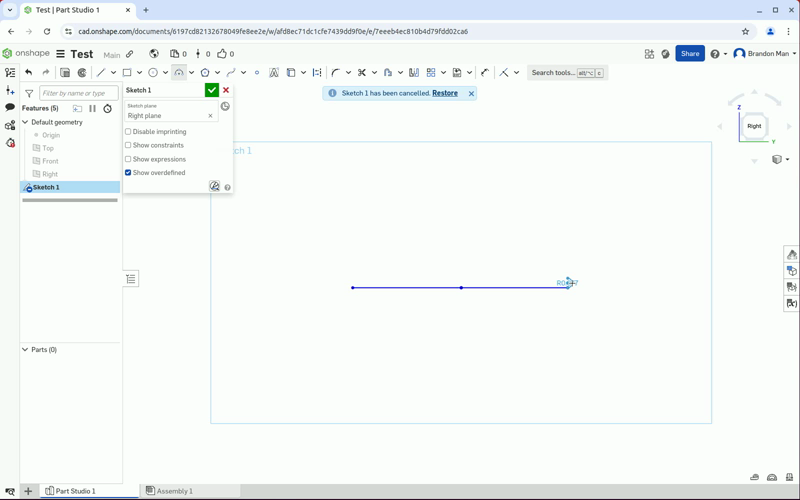
key_up(shift)
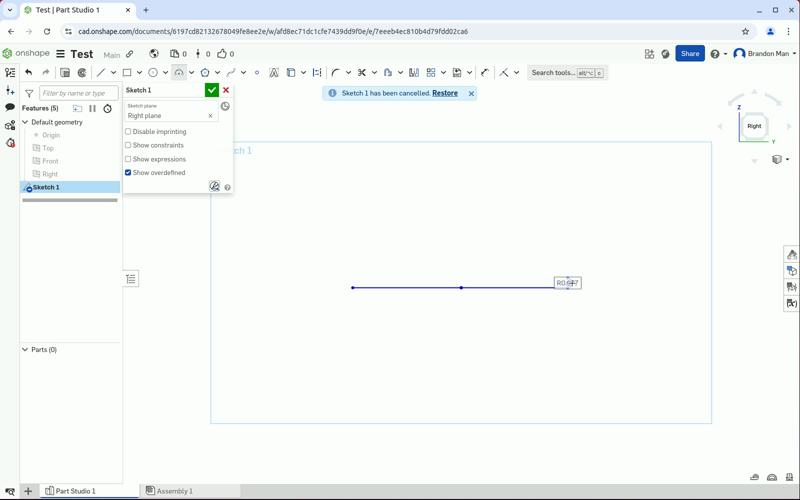
key(esc)
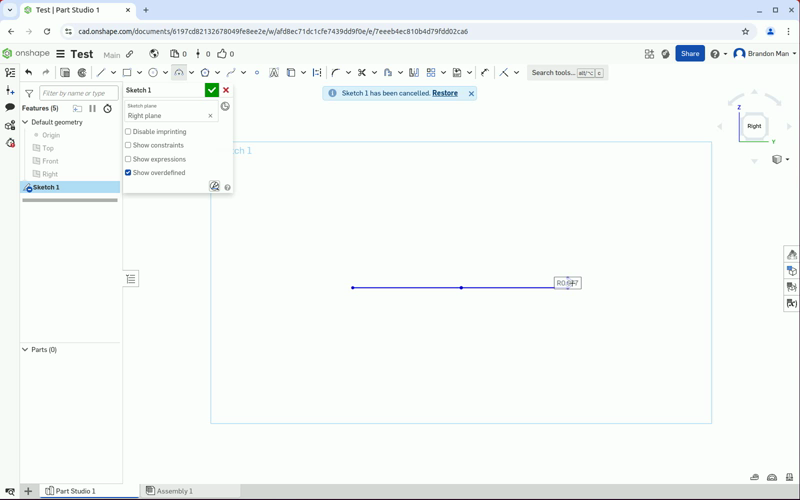
key(l)
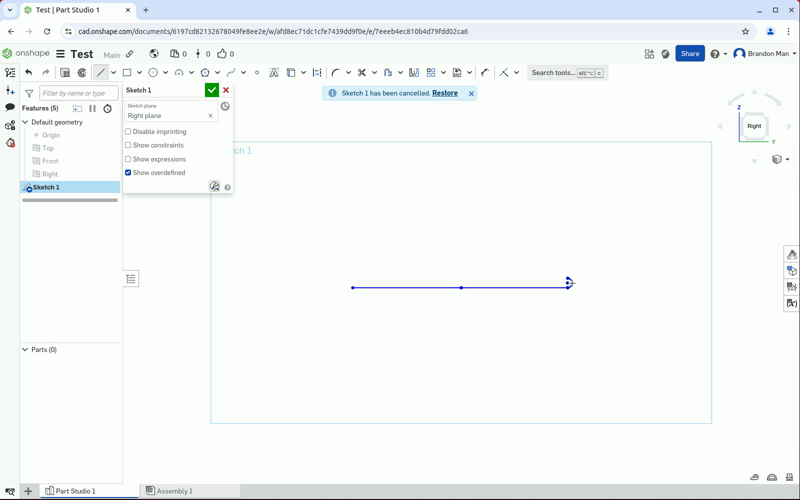
mouse_move(567, 278)
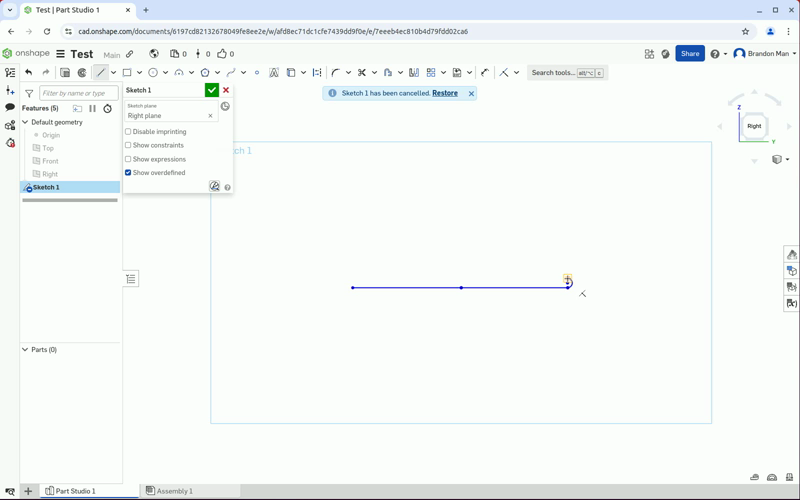
click(567, 278)
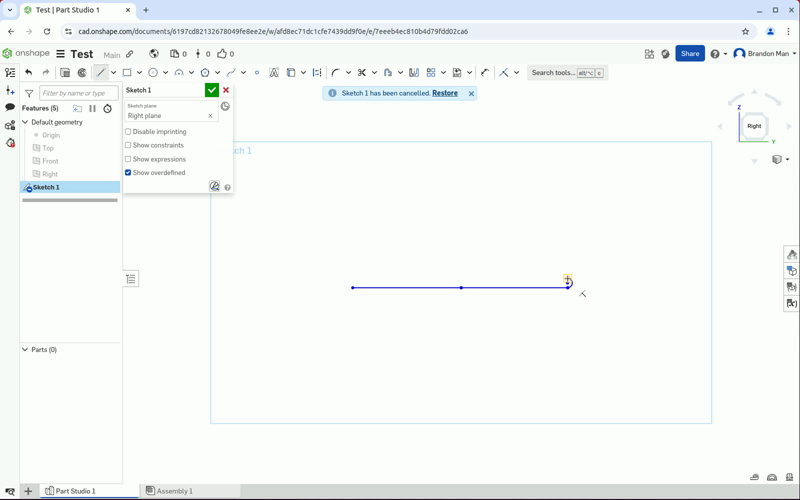
key_down(shift)
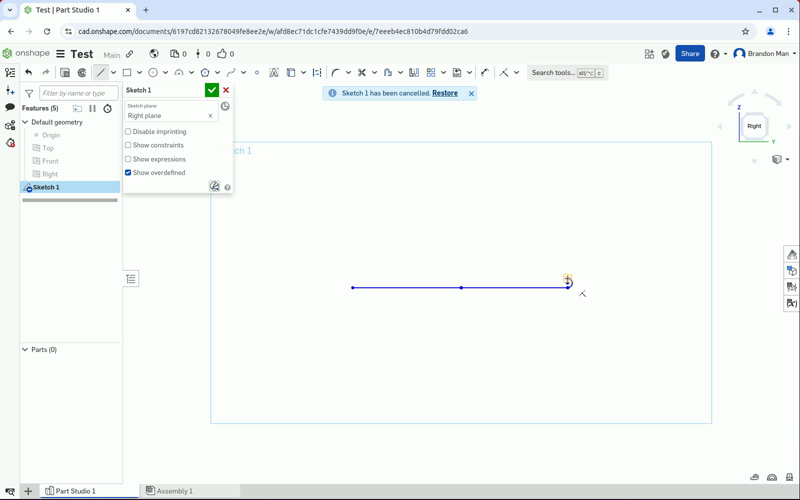
mouse_move(461, 278)
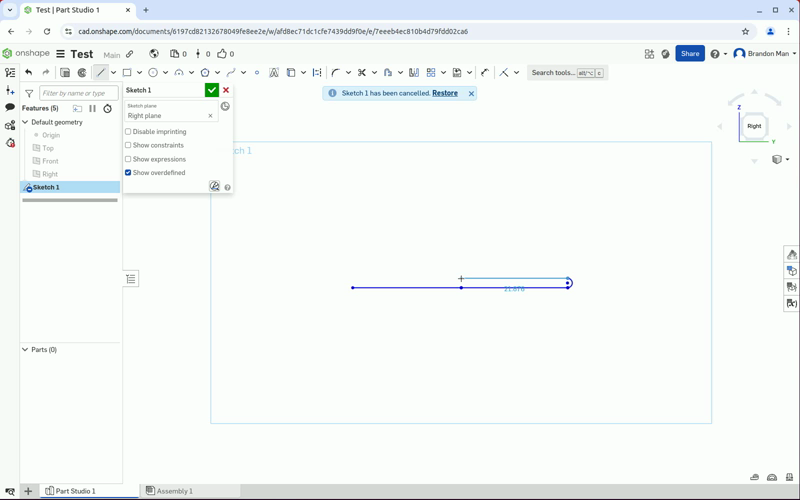
click(461, 278)
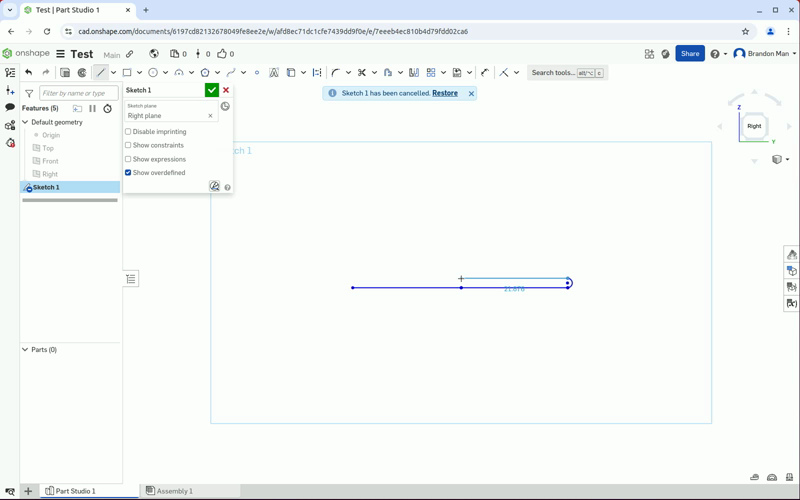
key_up(shift)
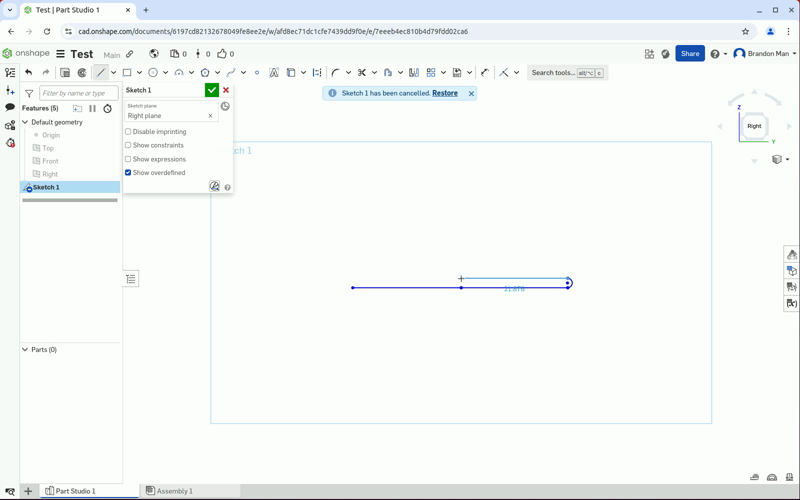
key_down(shift)
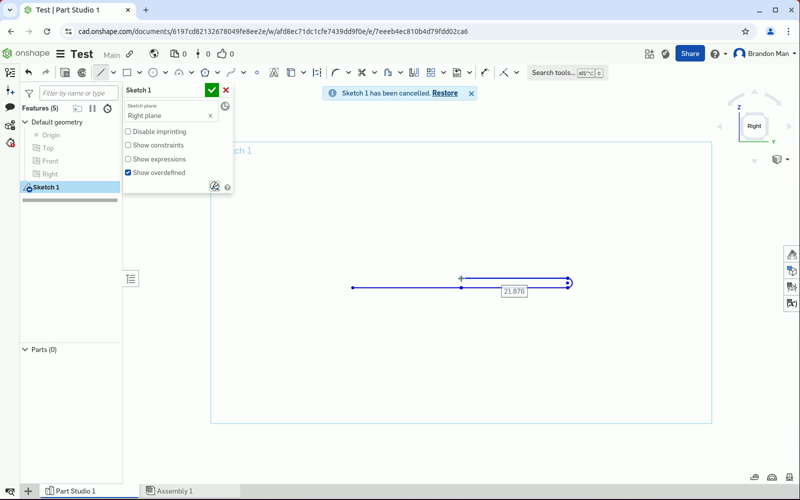
mouse_move(352, 278)
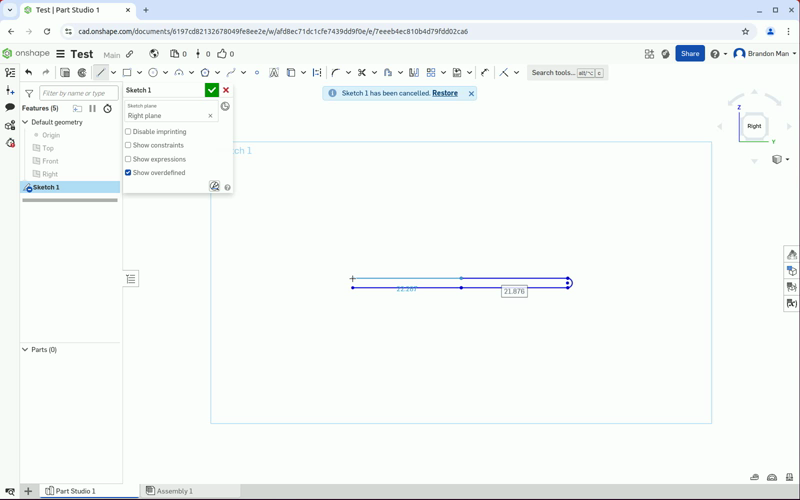
click(352, 278)
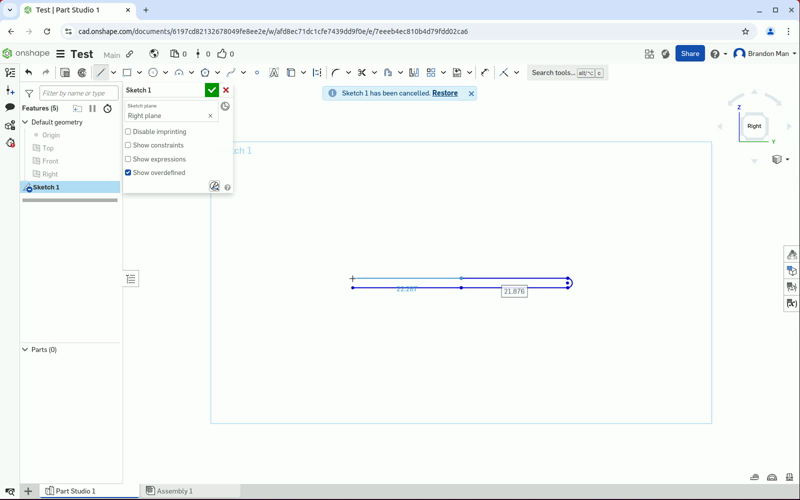
key_up(shift)
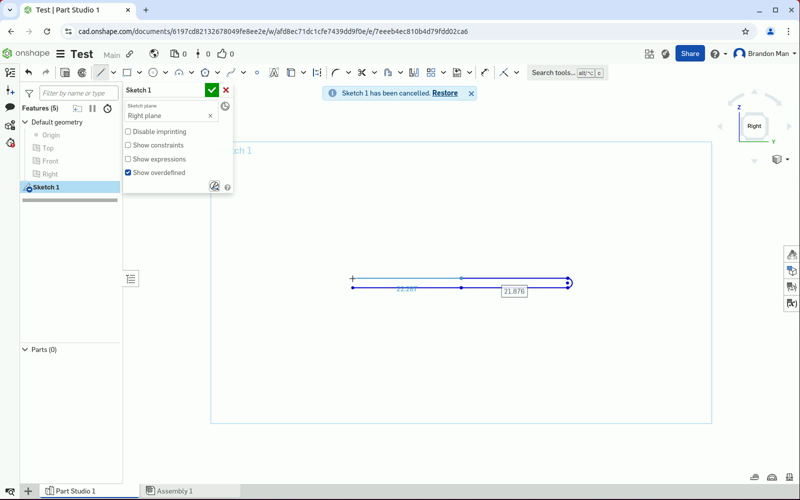
key(esc)
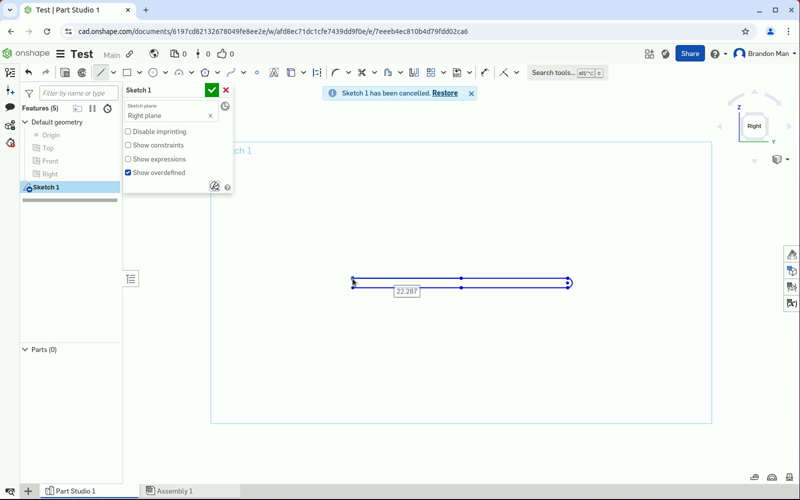
key(a)
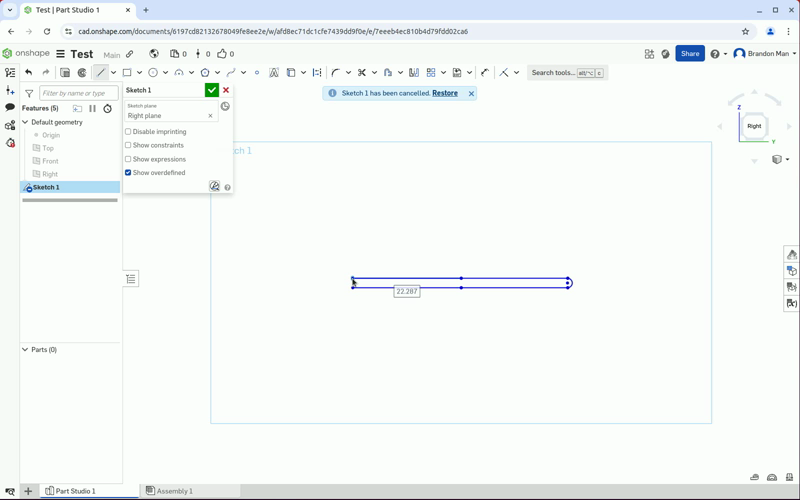
mouse_move(352, 278)
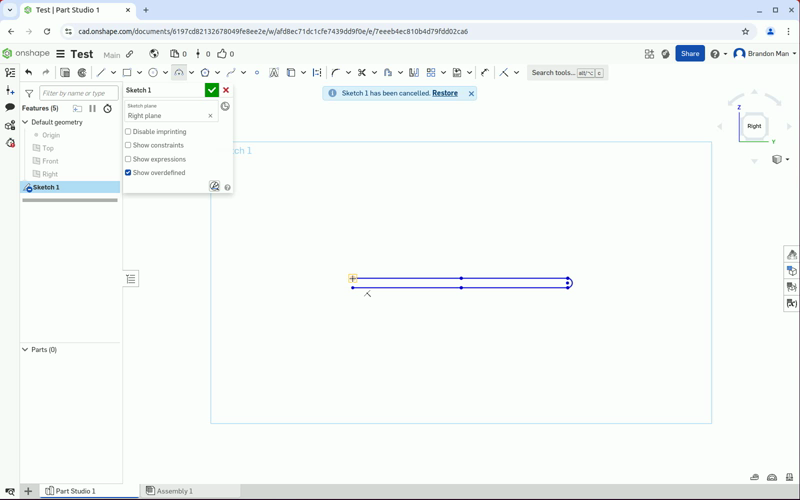
click(352, 278)
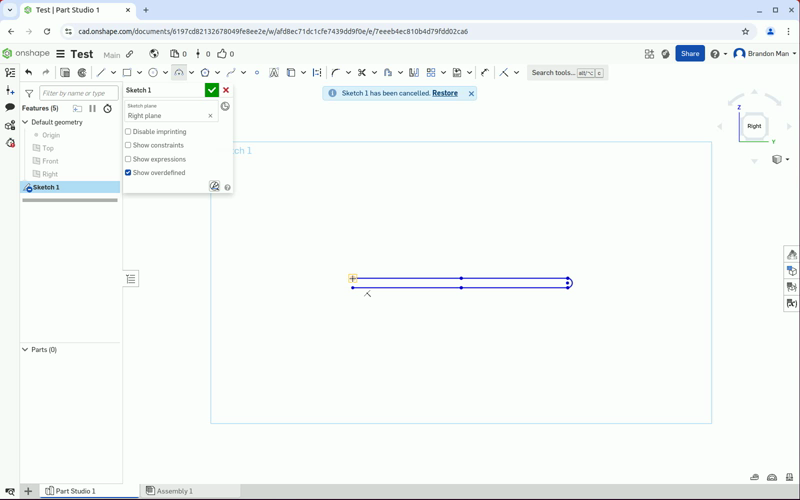
mouse_move(352, 287)
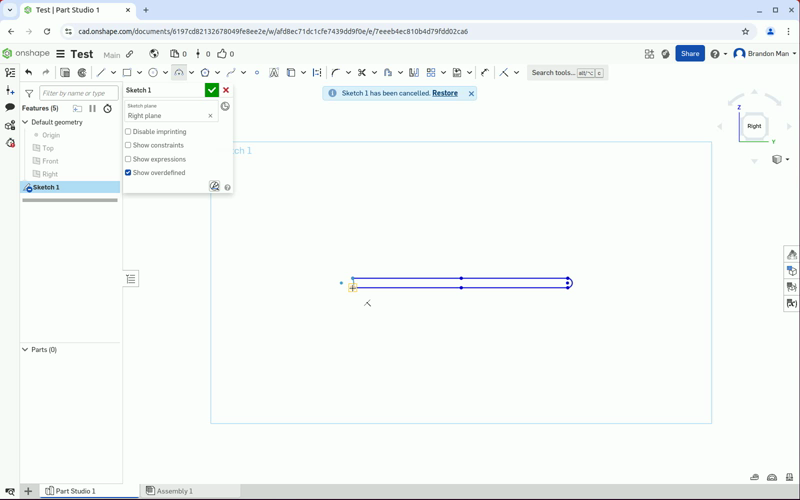
click(352, 287)
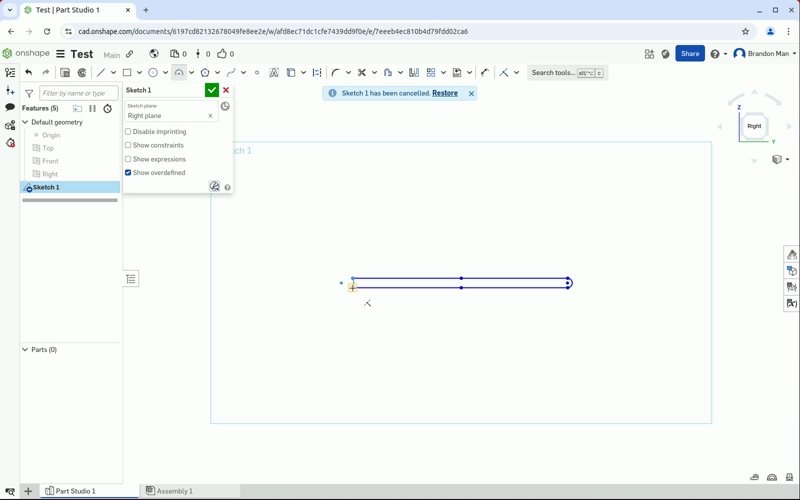
key_down(shift)
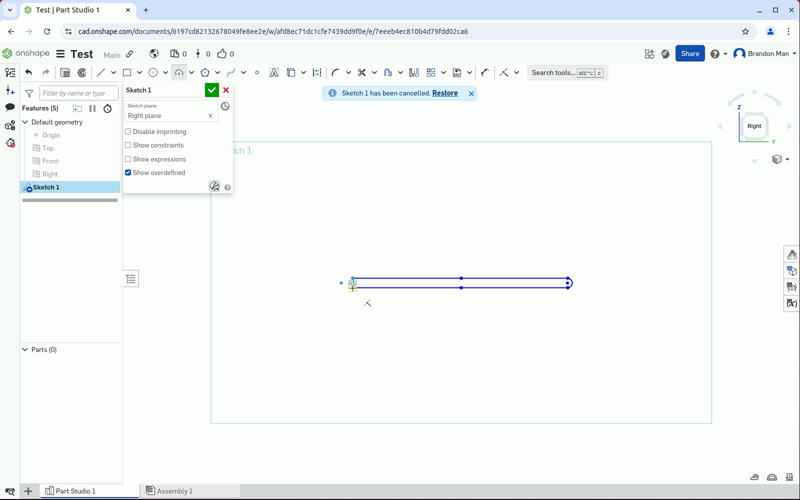
mouse_move(348, 282)
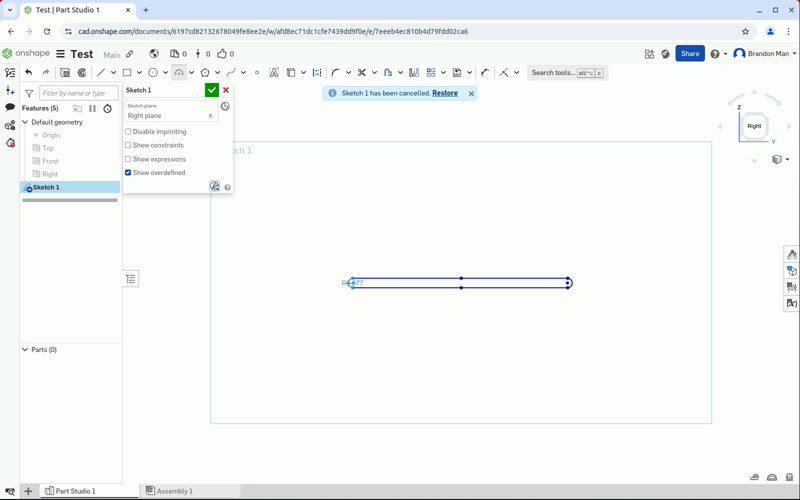
click(348, 282)
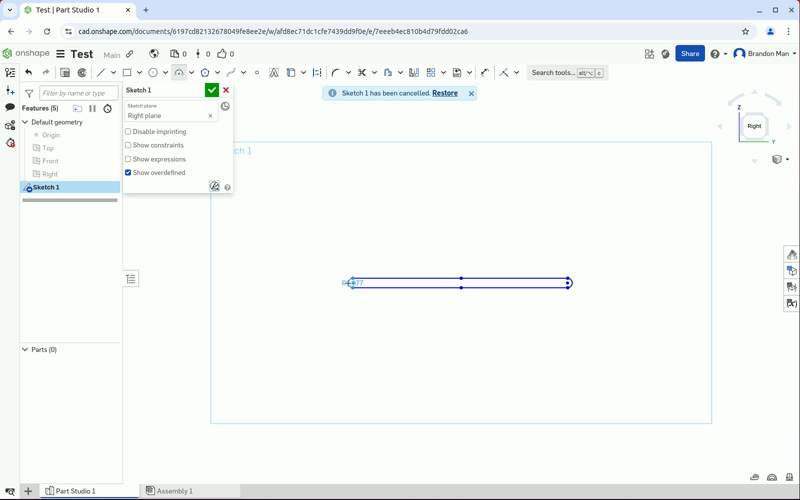
key_up(shift)
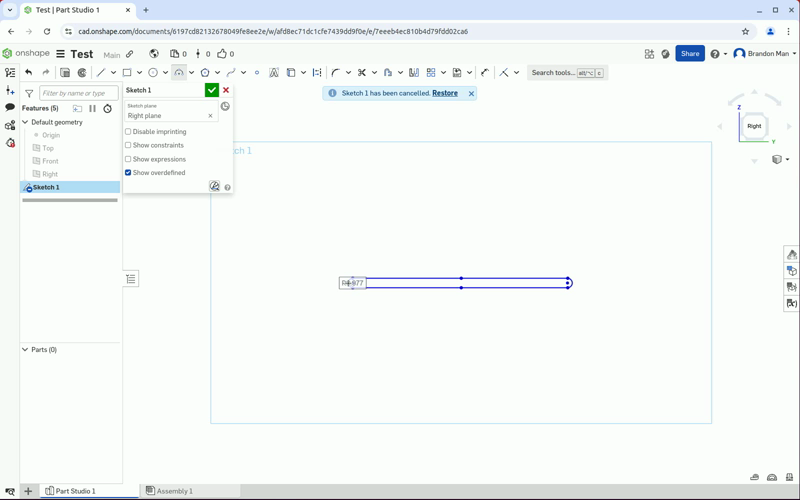
key(esc)
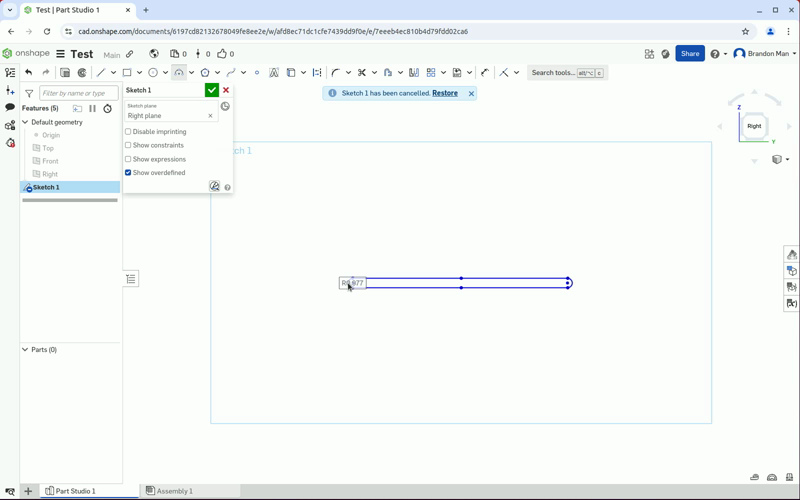
mouse_move(551, 282)
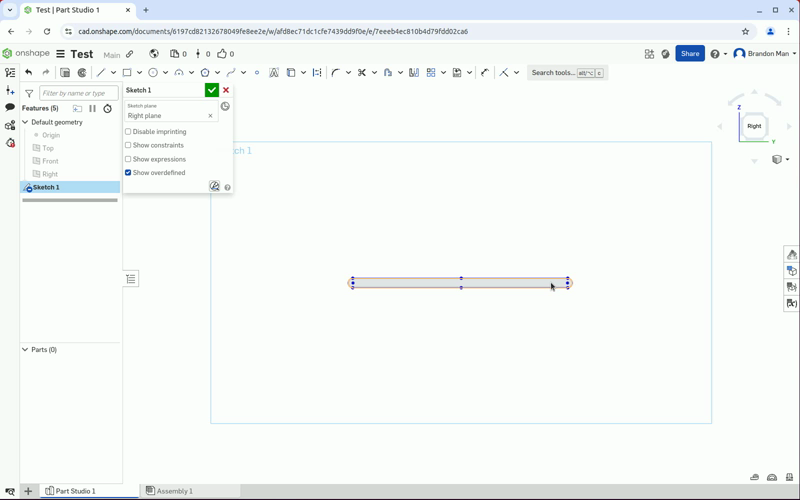
click(551, 282)
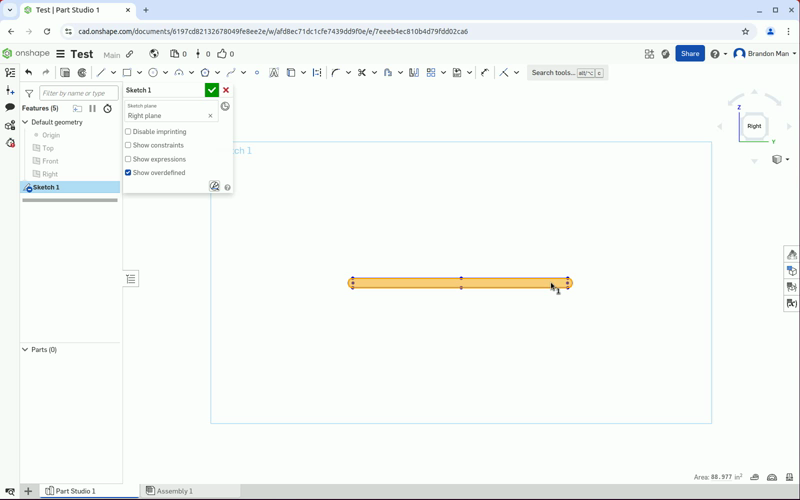
mouse_move(73, 352)
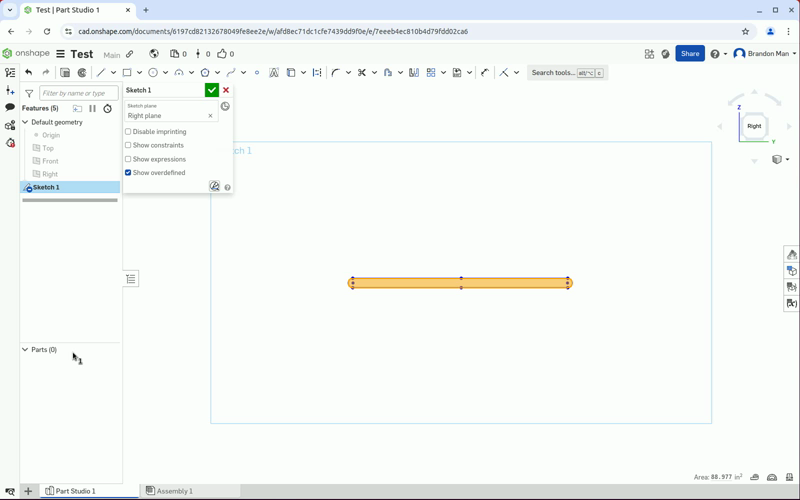
key(shift+y)
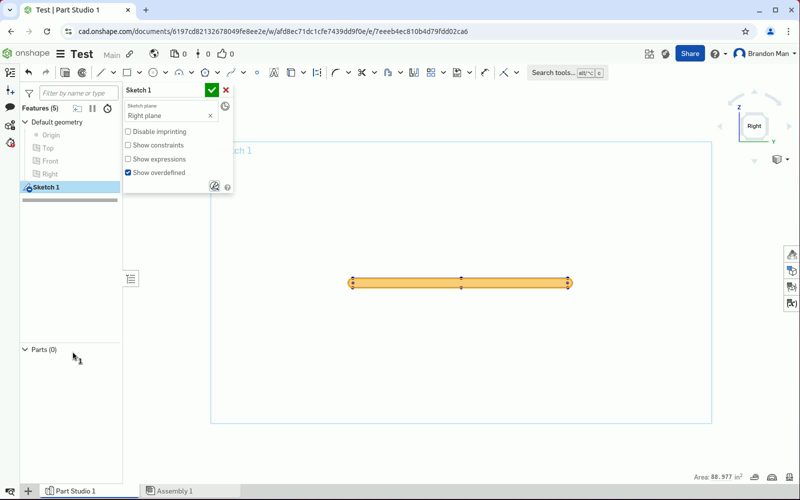
key(shift+e)
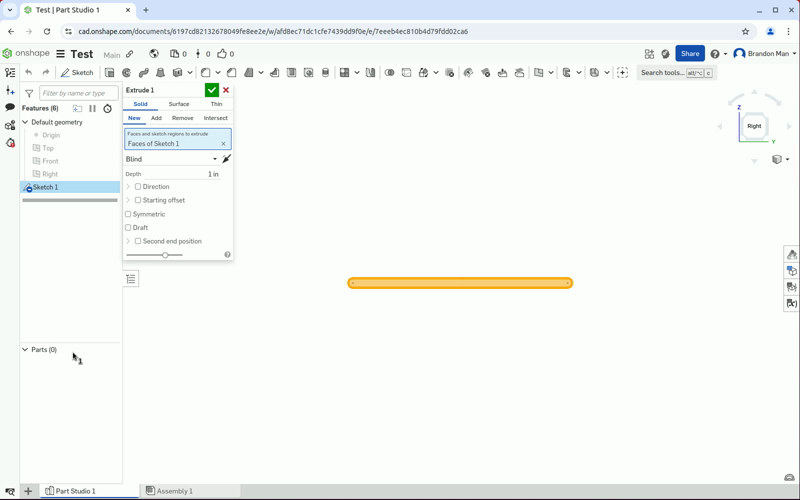
mouse_move(143, 106)
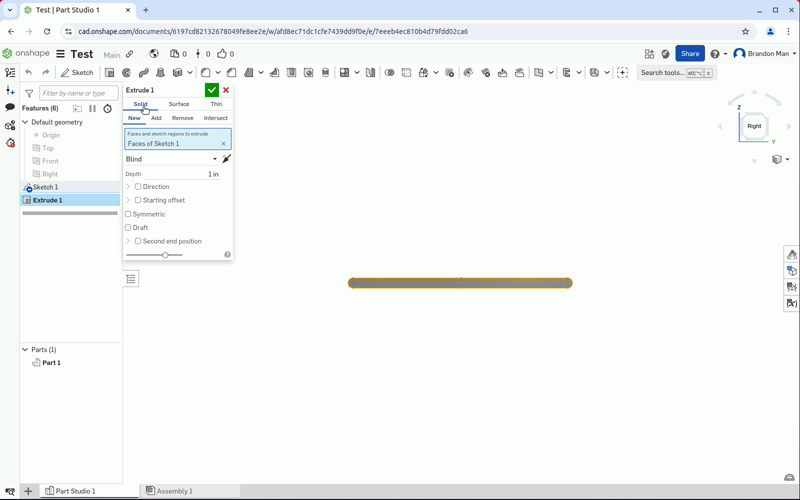
click(143, 106)
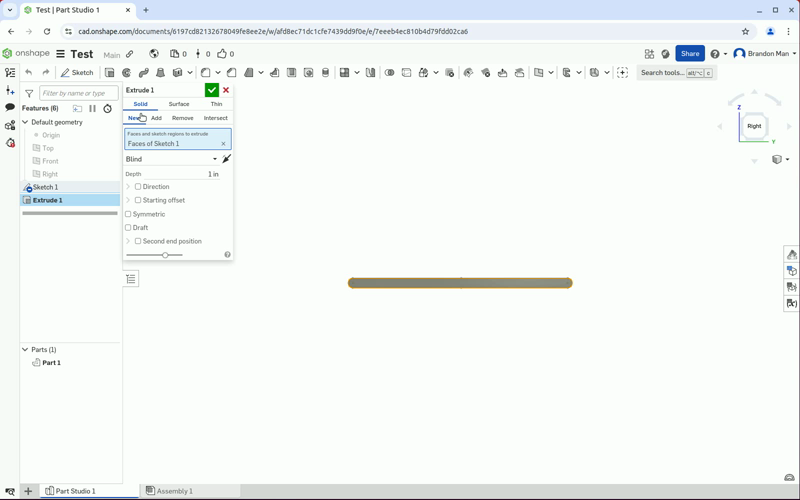
mouse_move(137, 120)
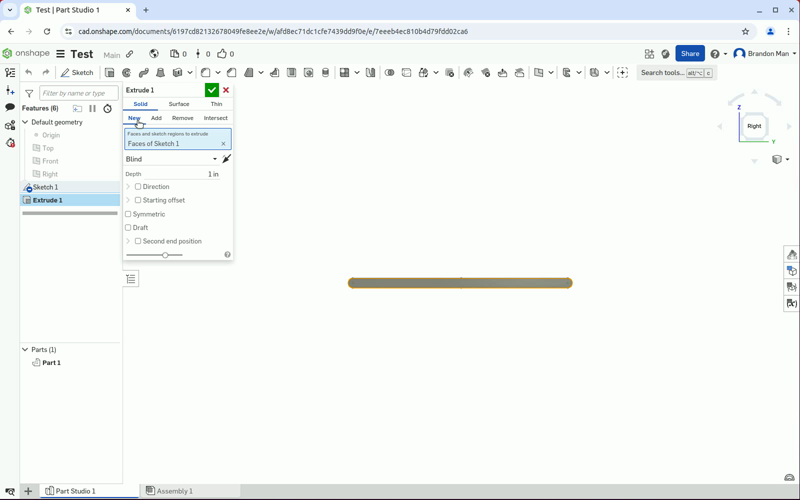
click(137, 120)
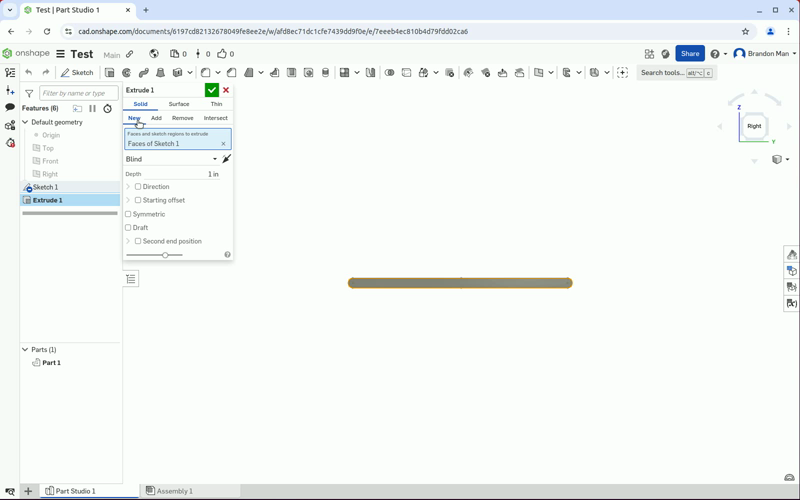
key(tab, 4)
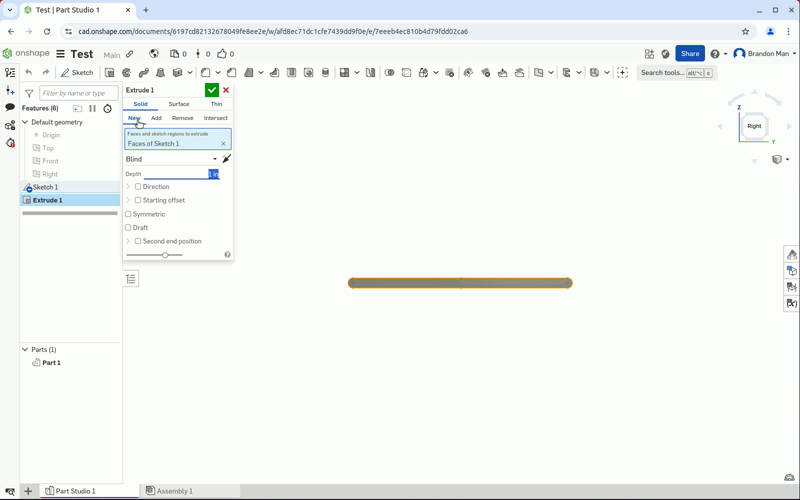
text(0.241)
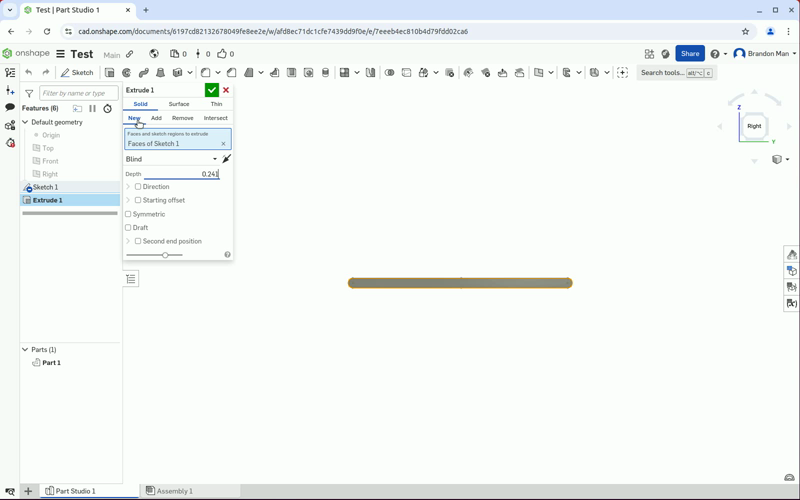
key(enter)
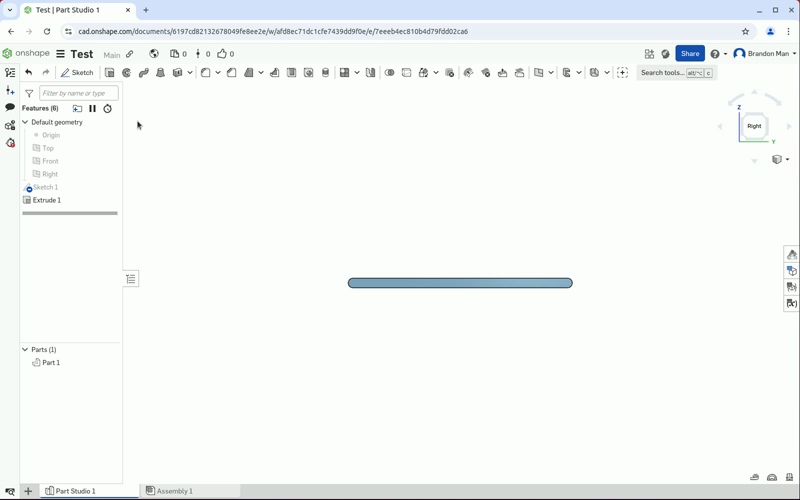
key(shift+h)
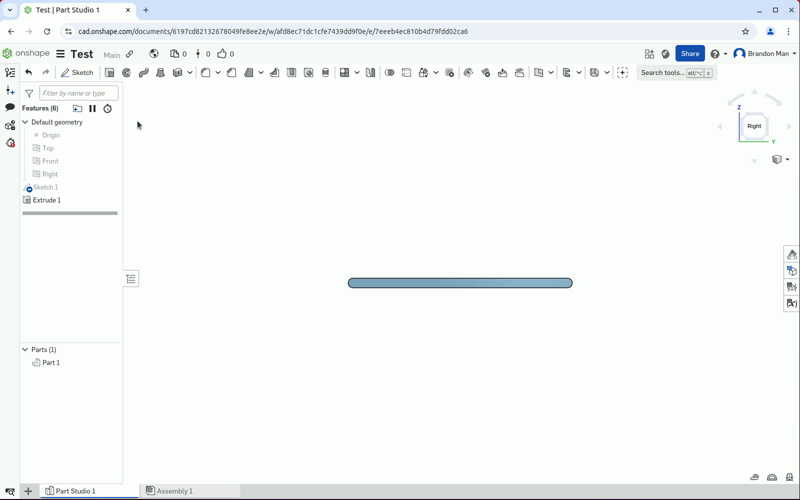
key(shift+h)
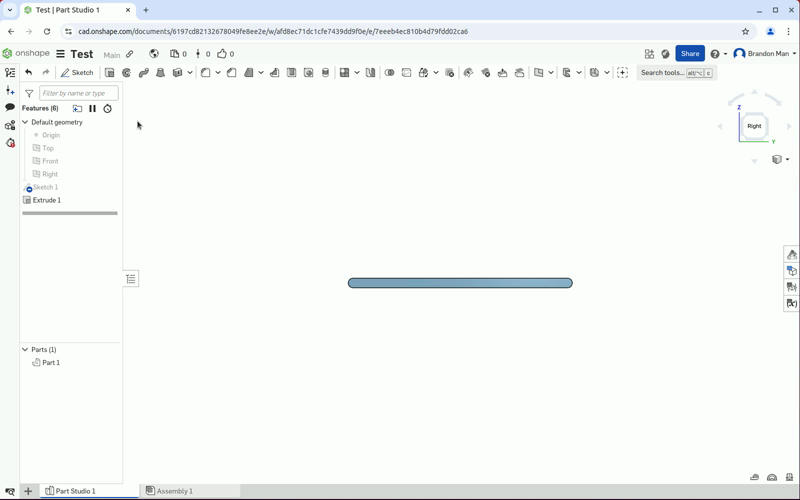
mouse_move(73, 189)
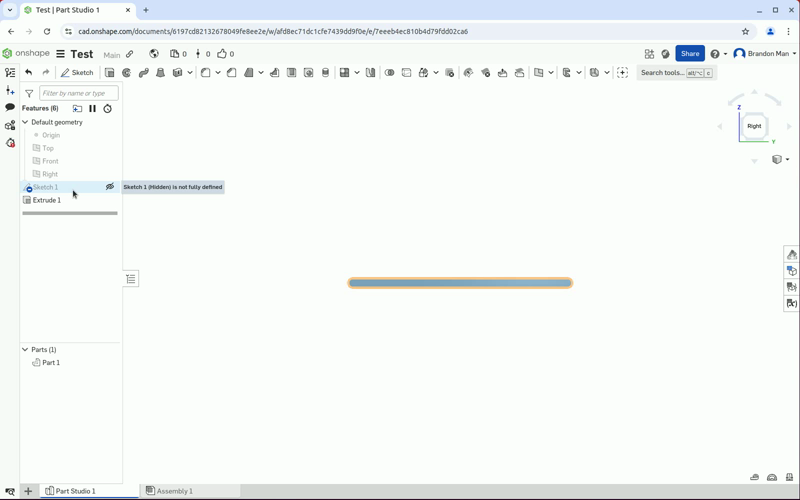
click(73, 189)
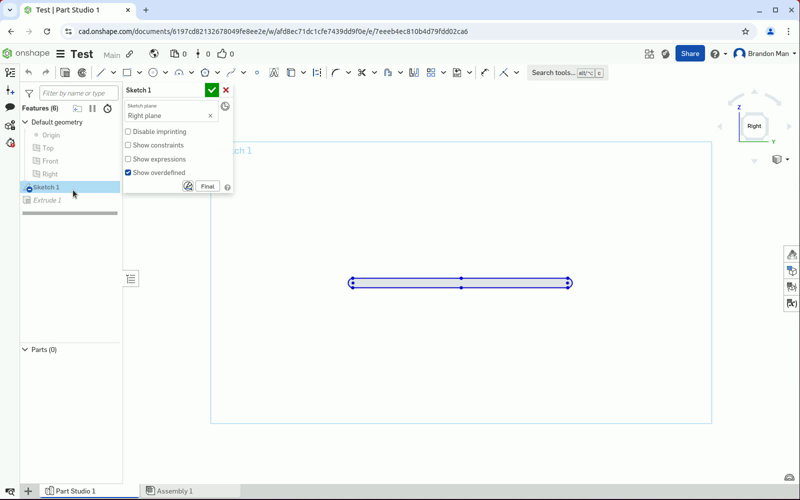
mouse_move(229, 92)
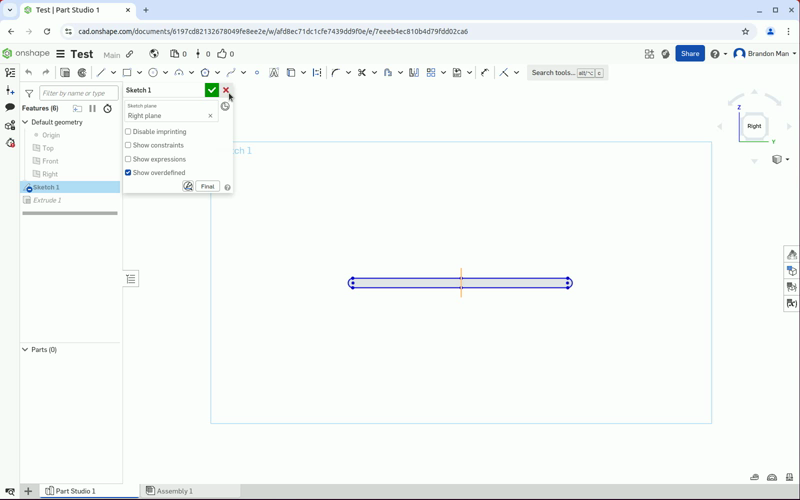
click(229, 92)
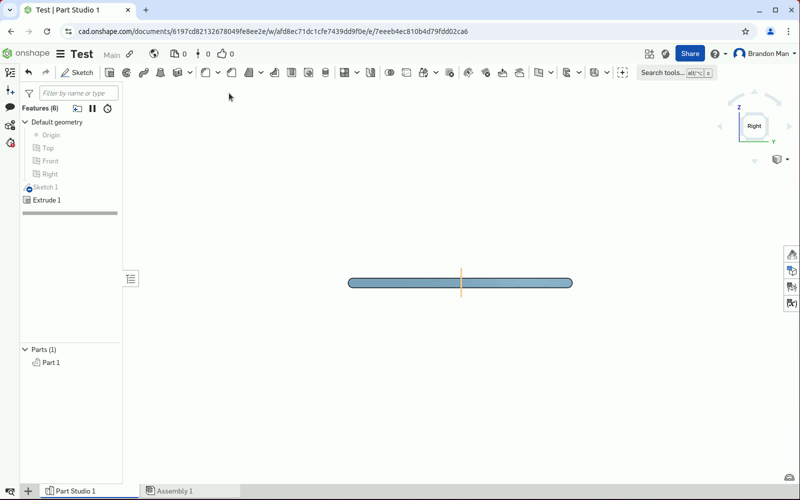
mouse_move(541, 75)
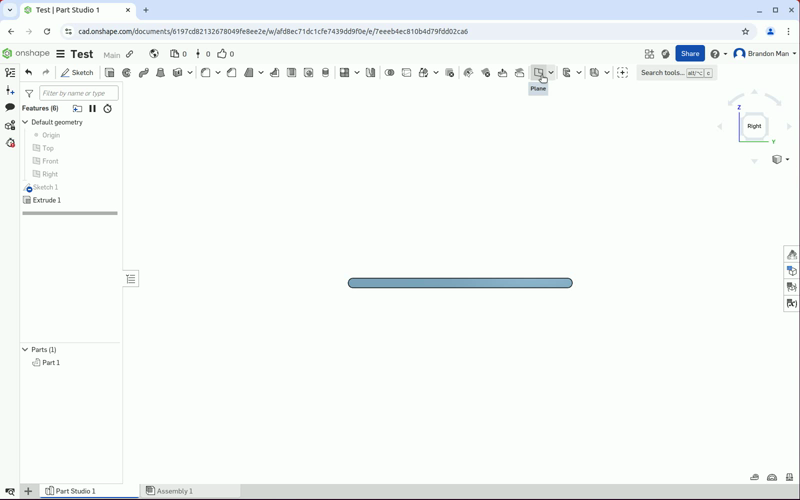
click(541, 75)
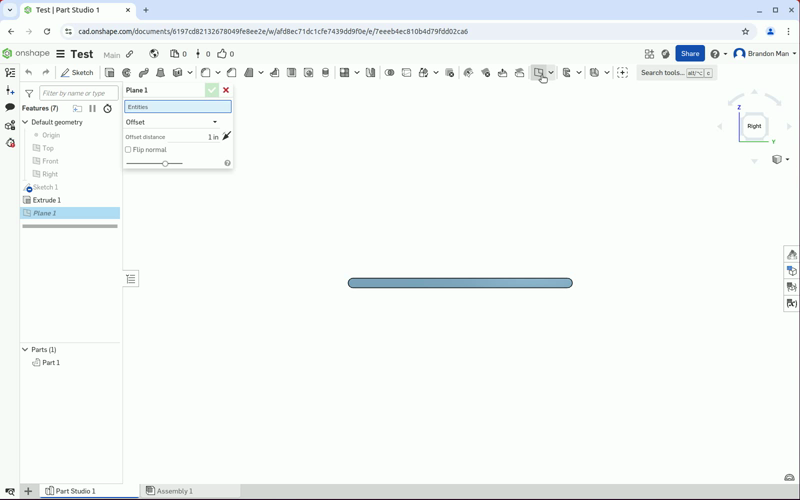
mouse_move(73, 176)
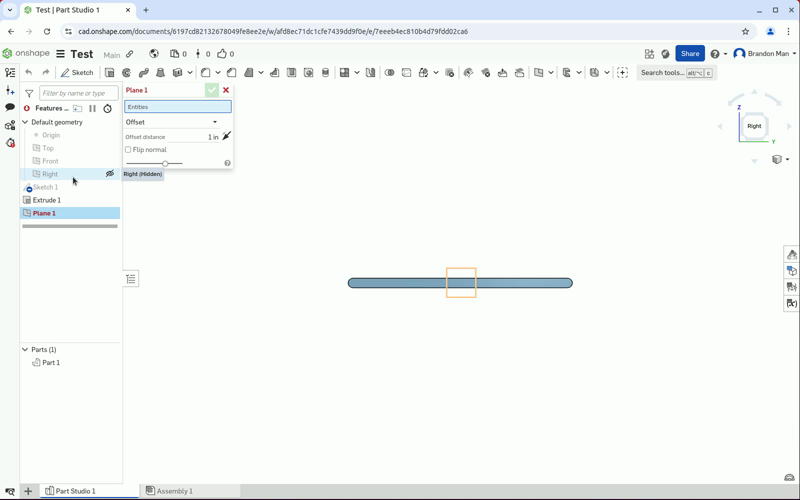
click(73, 176)
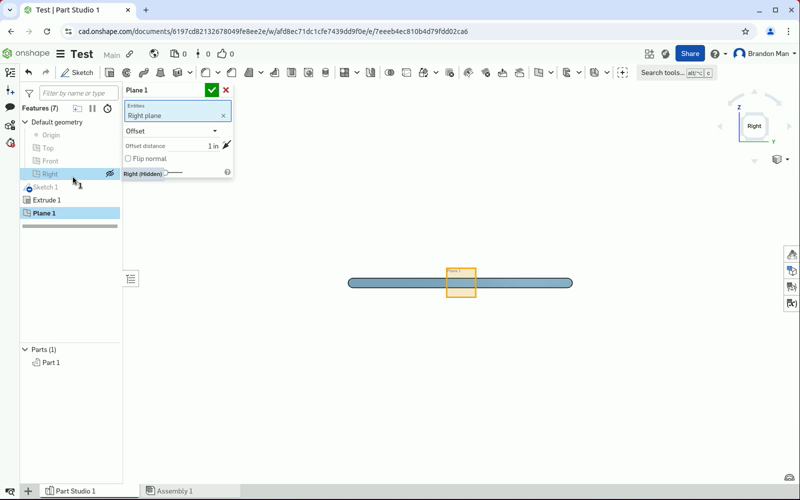
key(tab, 2)
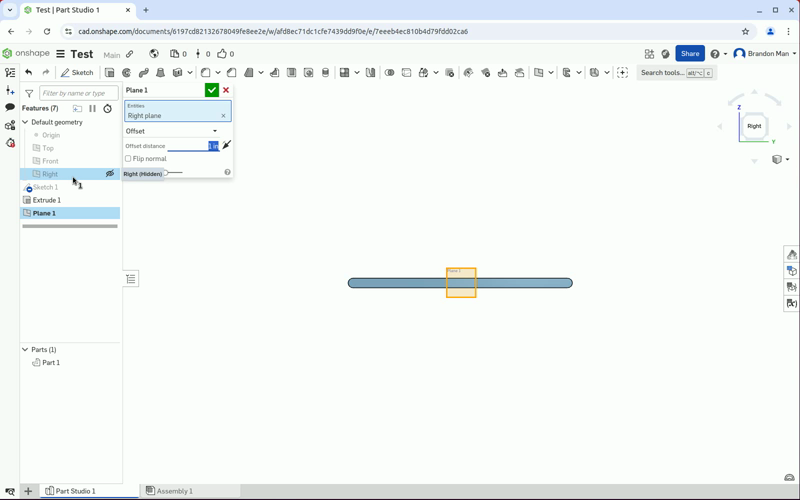
text(0.246)
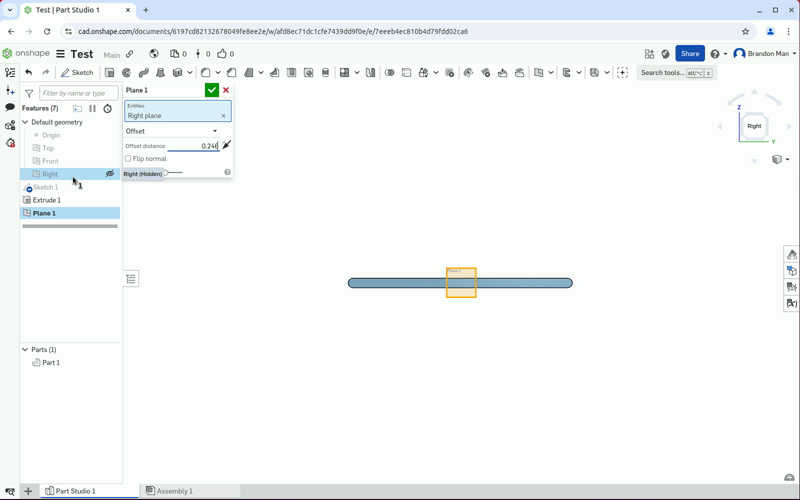
key(enter, 2)
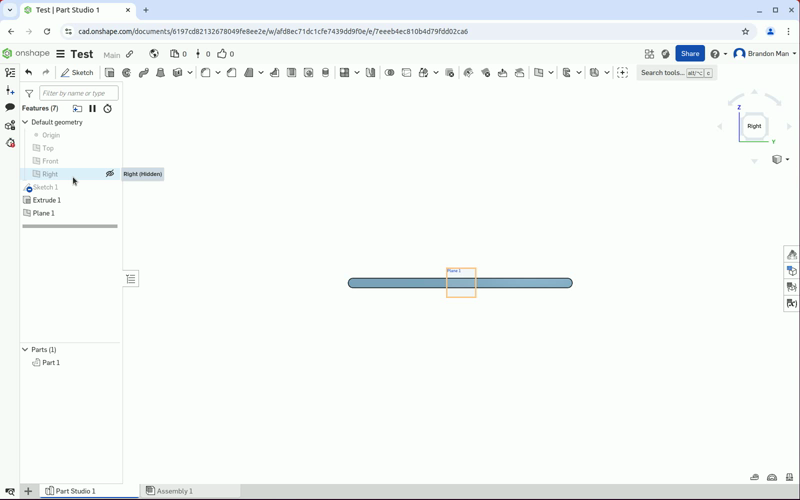
key(shift+s)
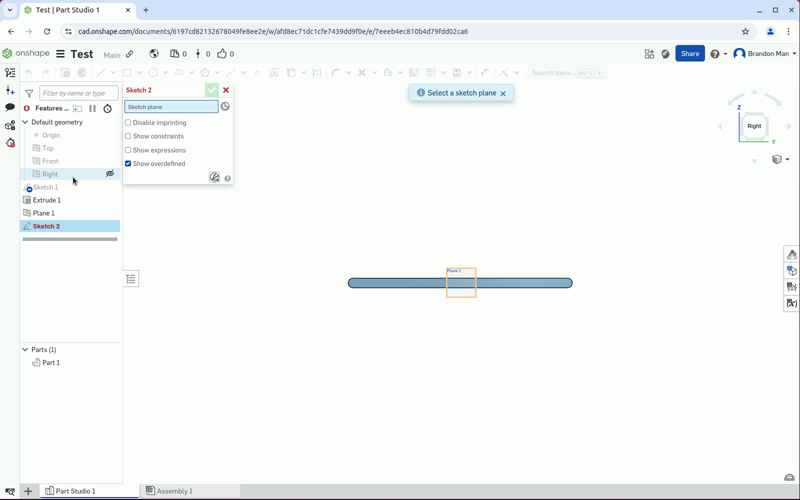
mouse_move(73, 215)
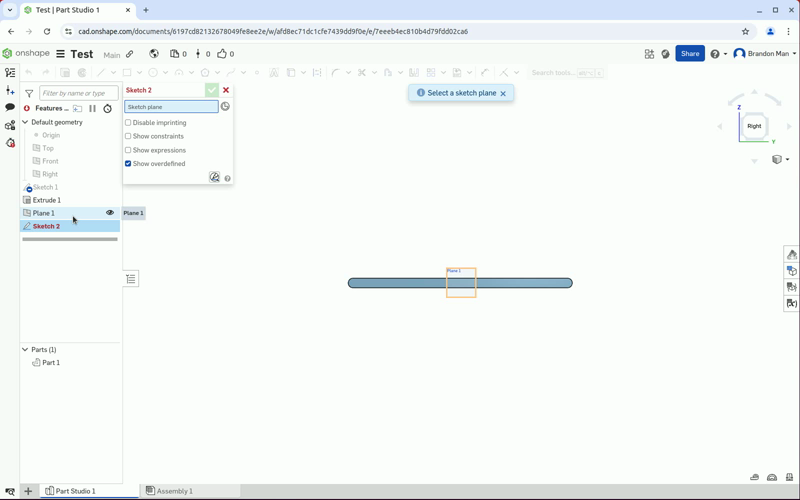
click(73, 215)
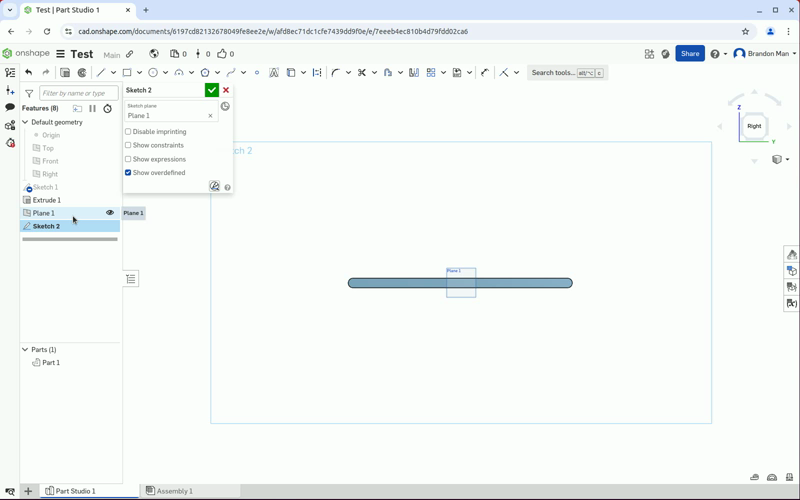
mouse_move(73, 352)
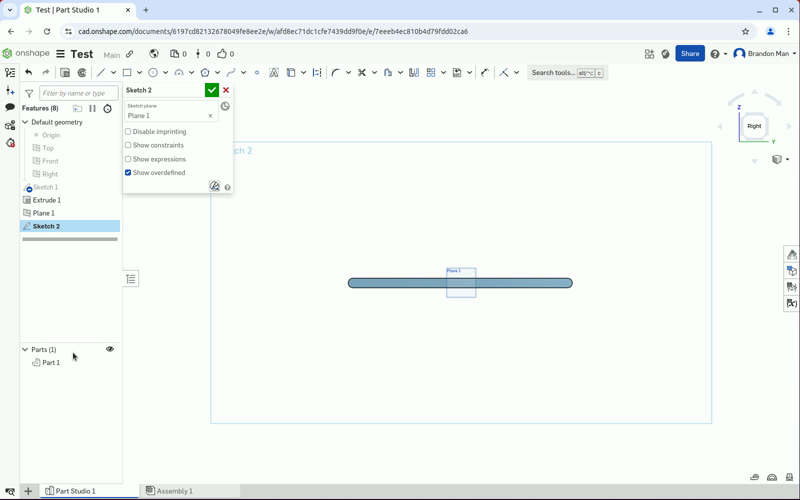
key(y)
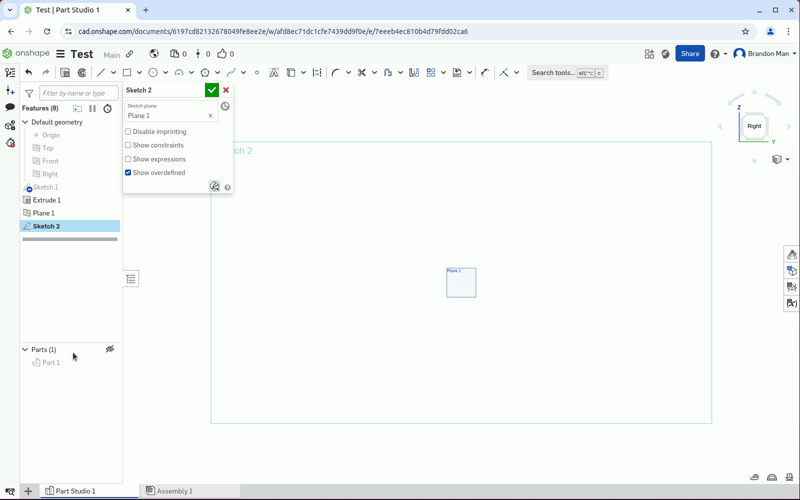
key(l)
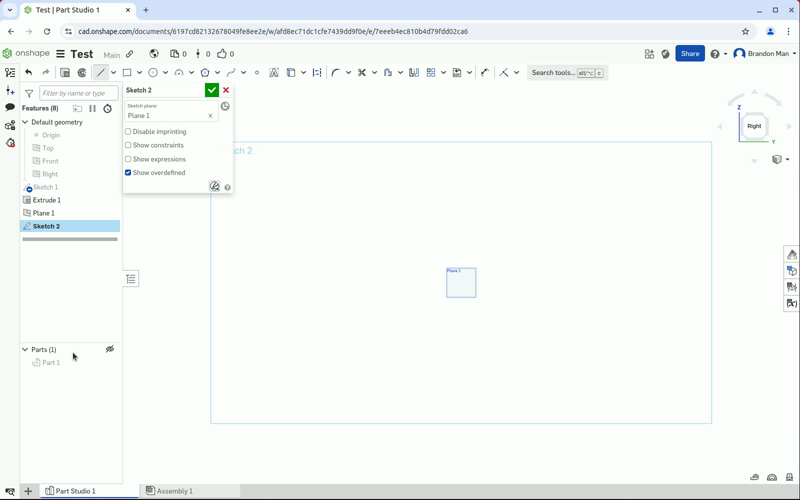
key_down(shift)
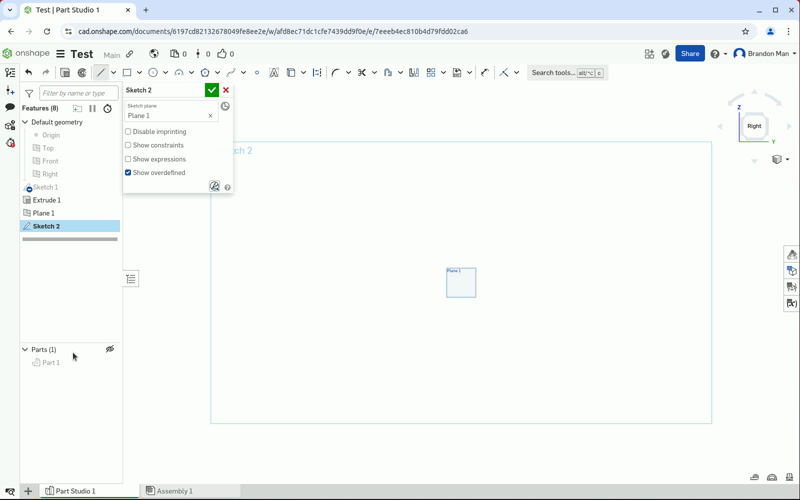
mouse_move(352, 285)
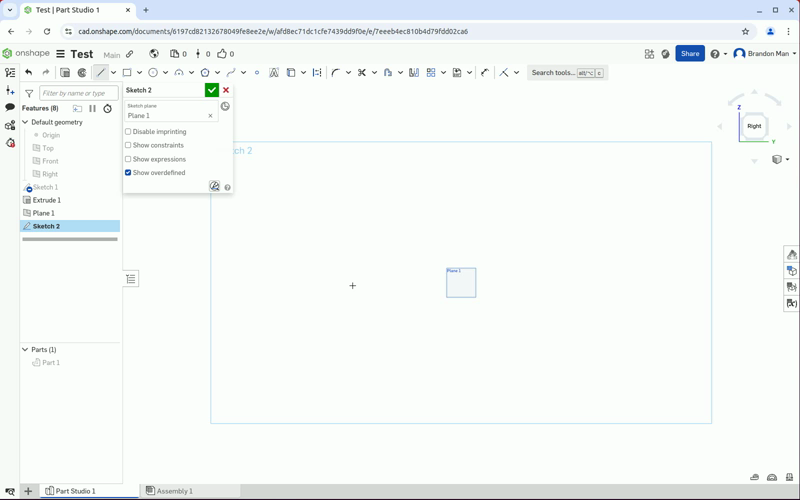
click(352, 285)
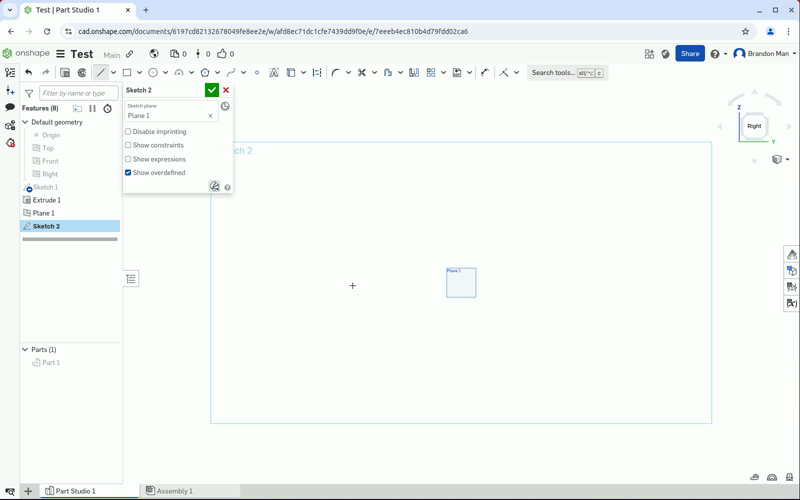
key_up(shift)
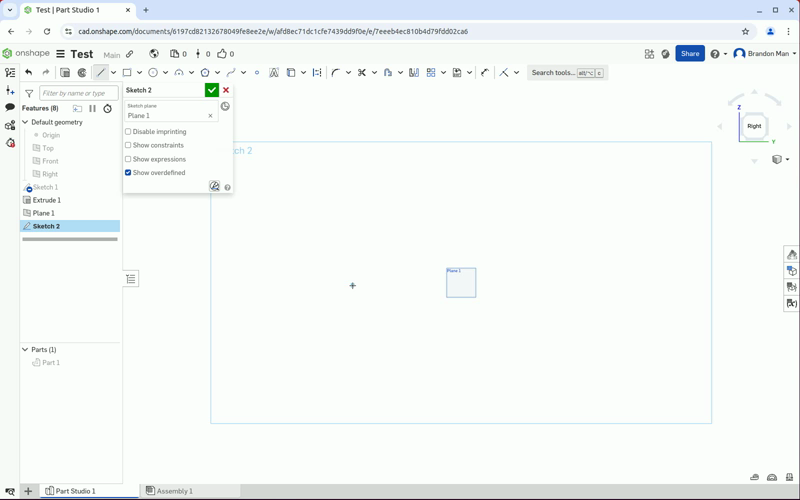
key_down(shift)
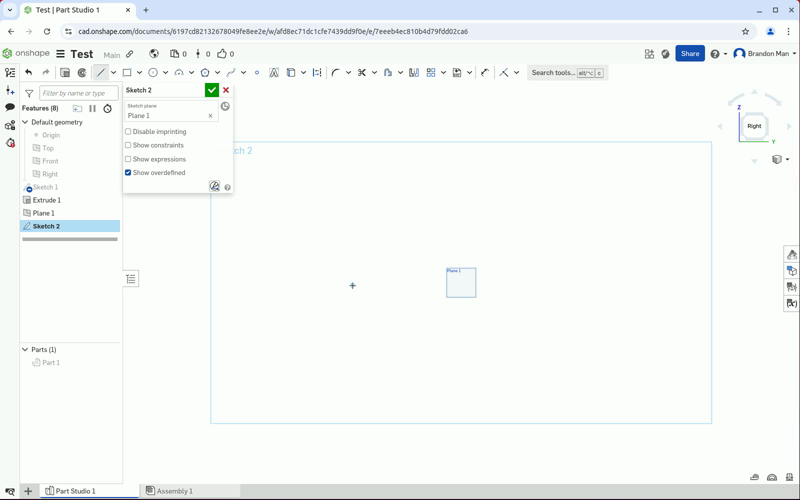
mouse_move(567, 285)
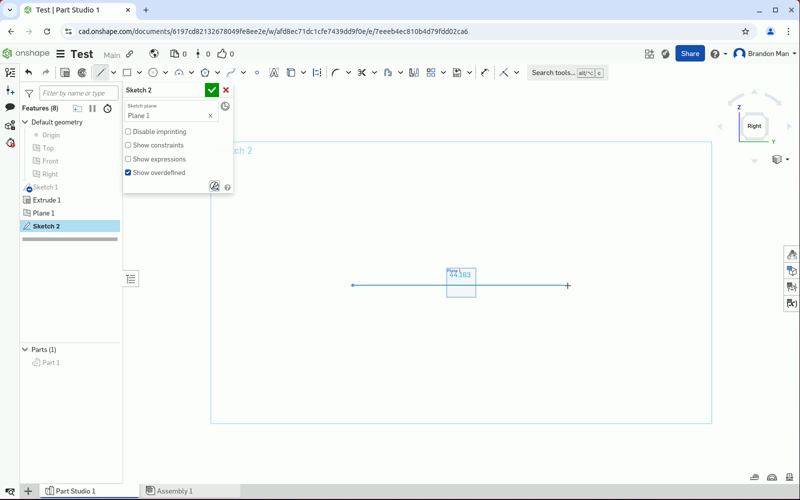
click(567, 285)
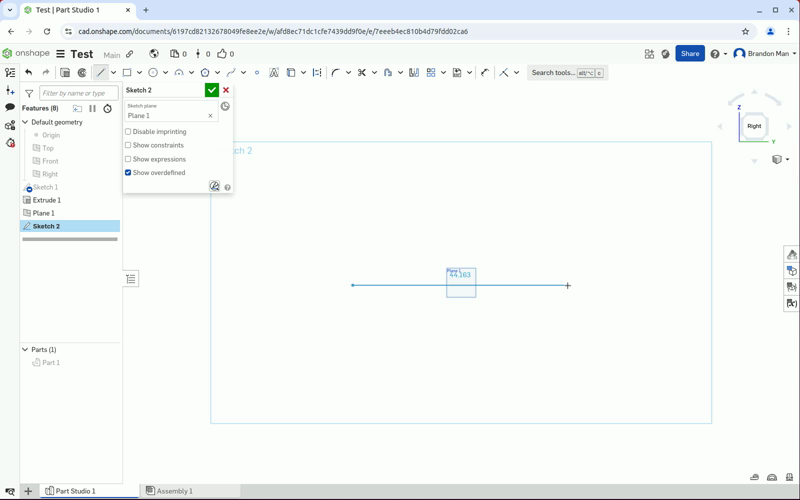
key_up(shift)
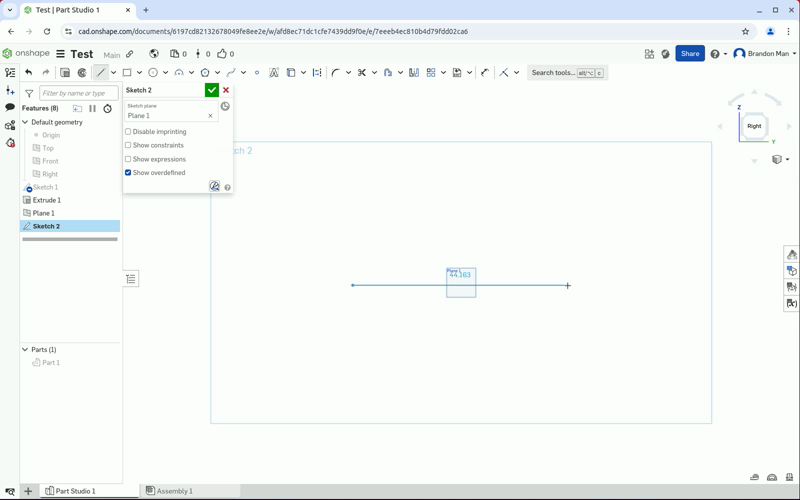
key(esc)
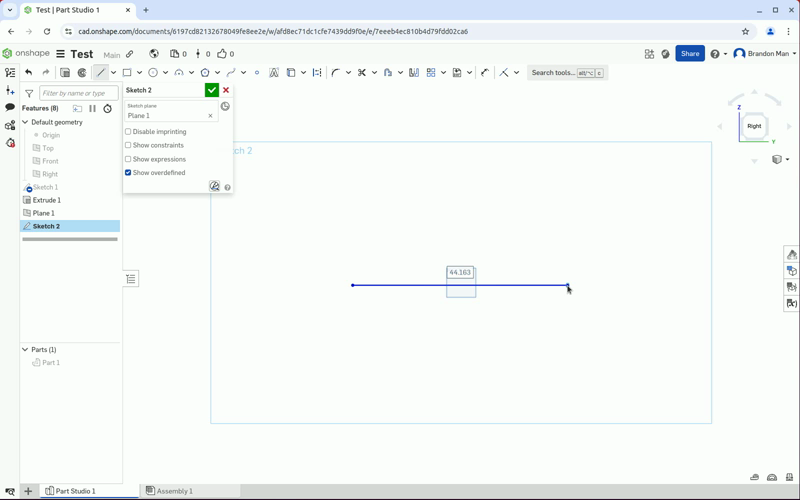
key(a)
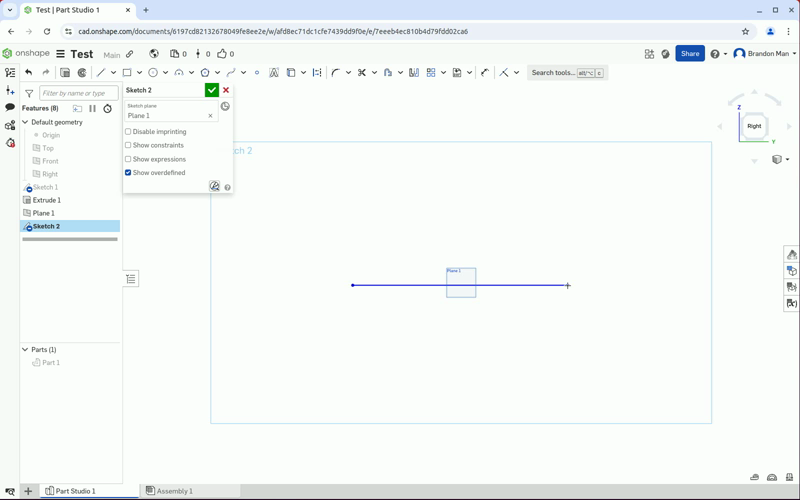
mouse_move(567, 285)
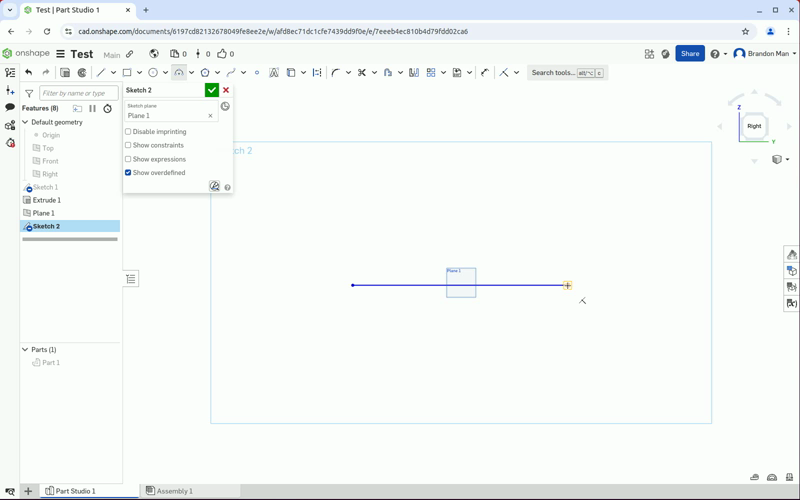
click(567, 285)
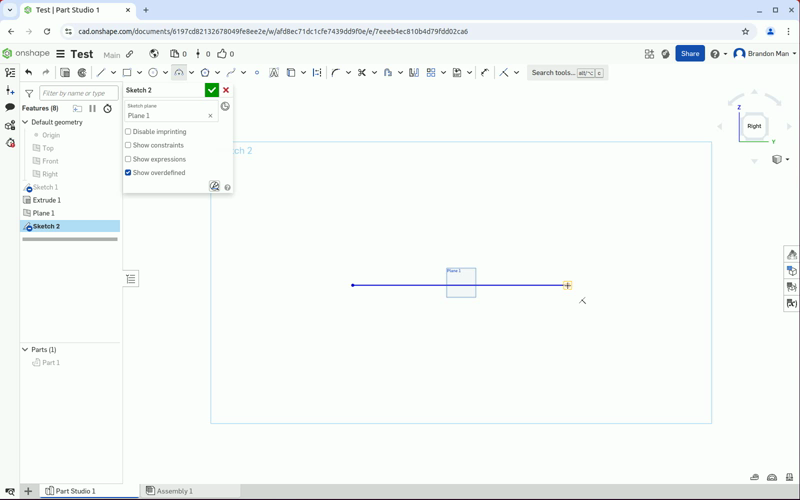
key_down(shift)
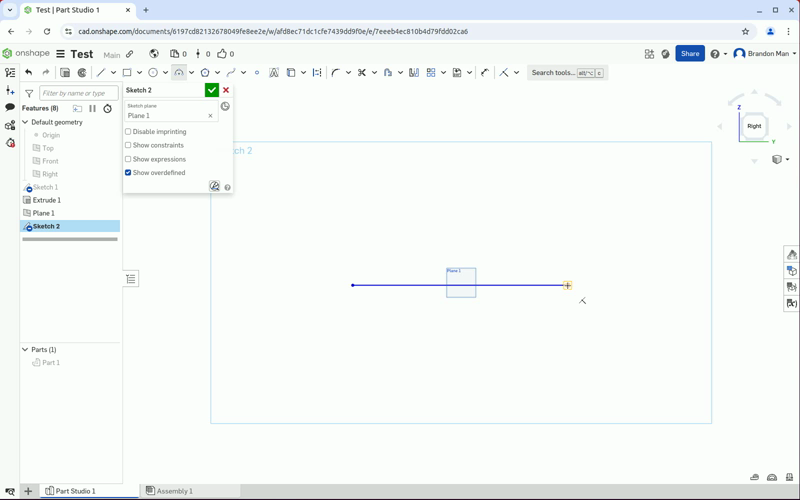
mouse_move(567, 280)
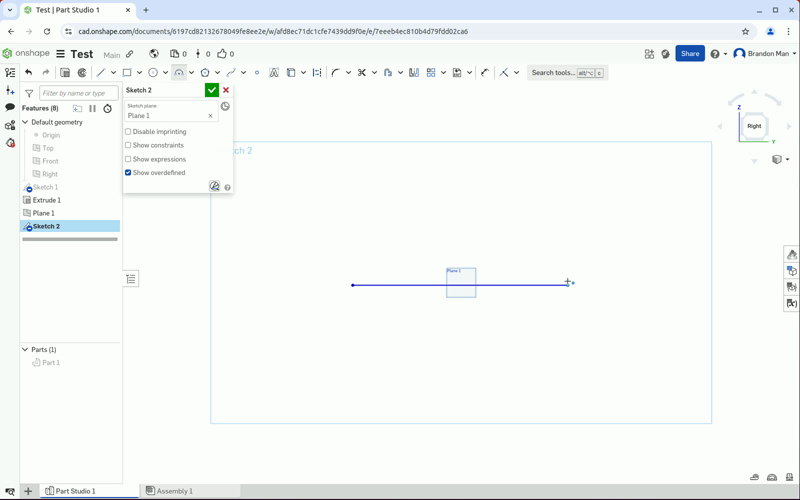
scroll(6)
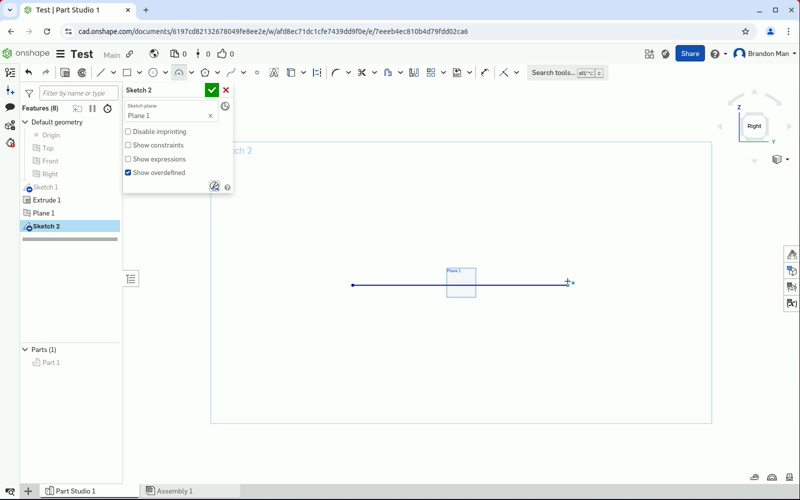
scroll(6)
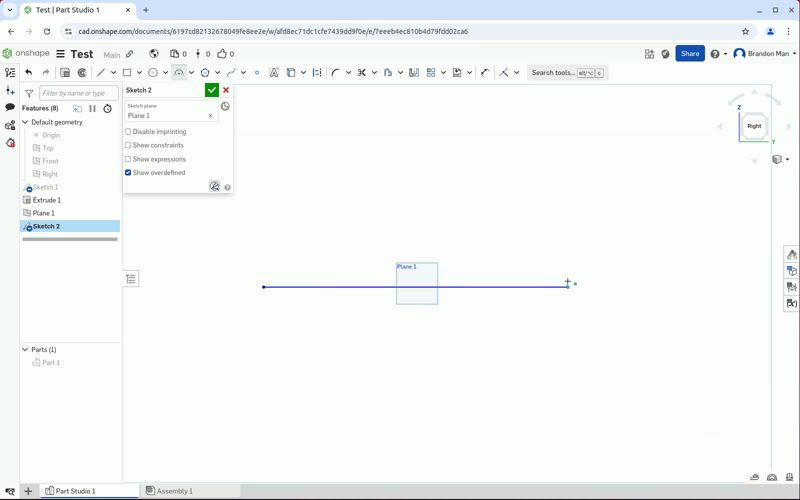
scroll(6)
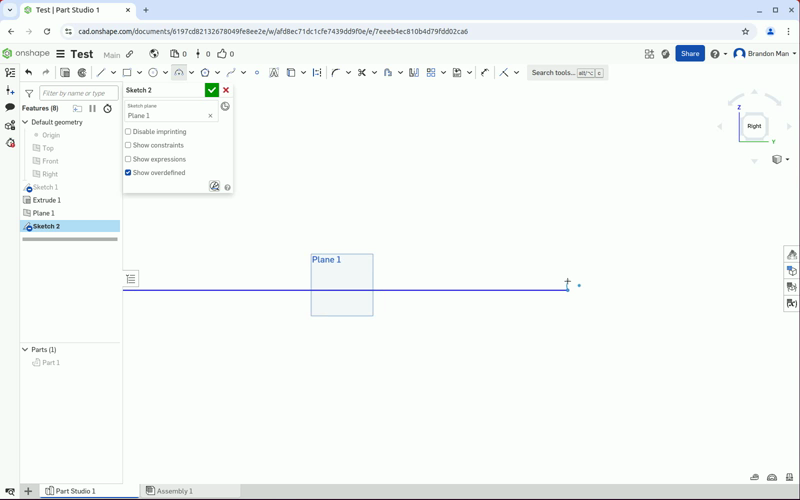
scroll(6)
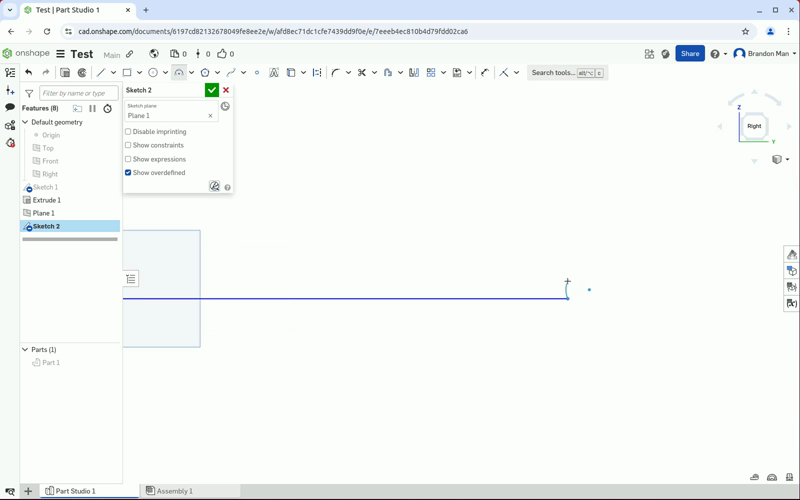
scroll(6)
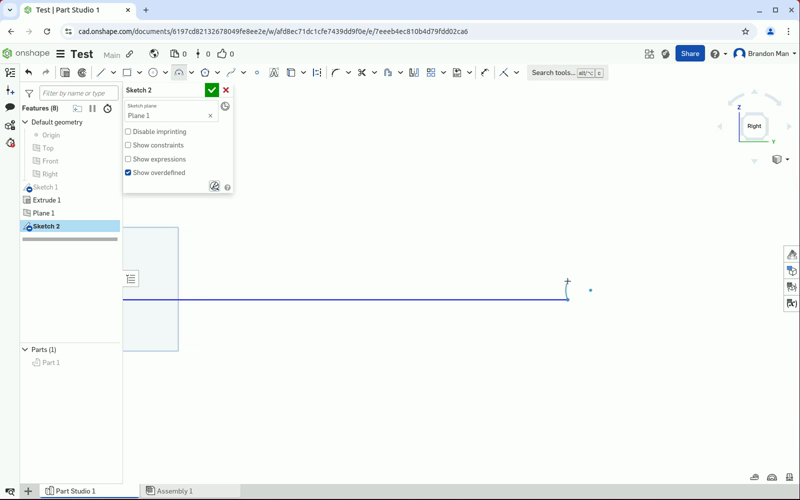
scroll(6)
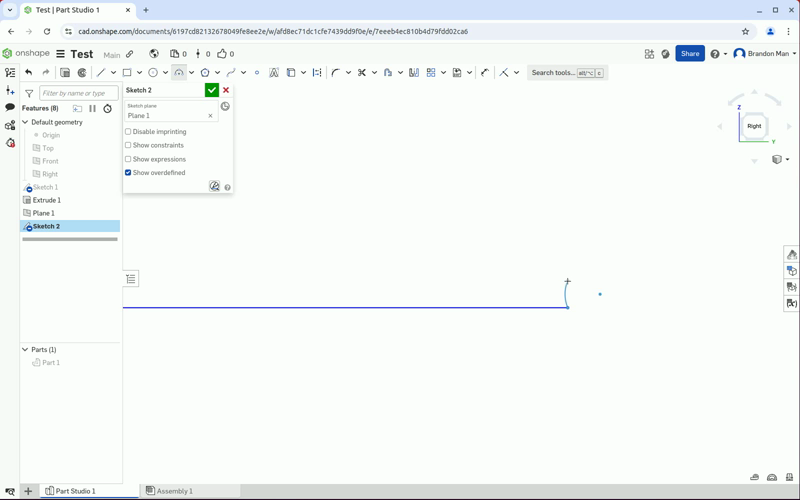
scroll(6)
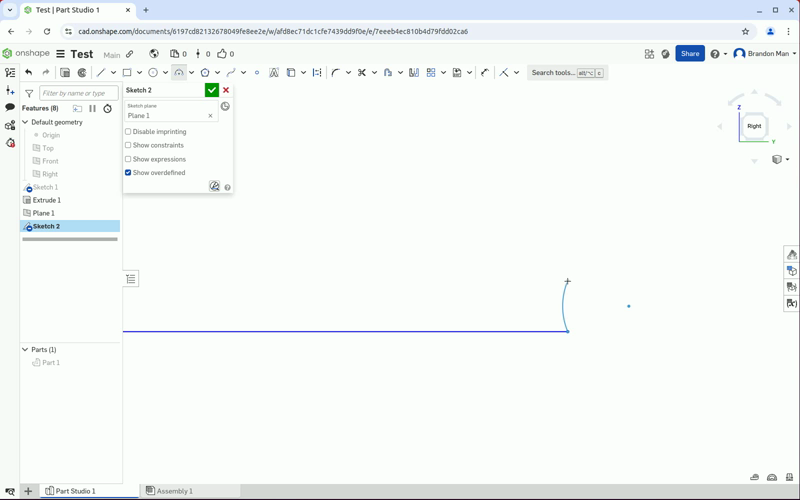
click(567, 280)
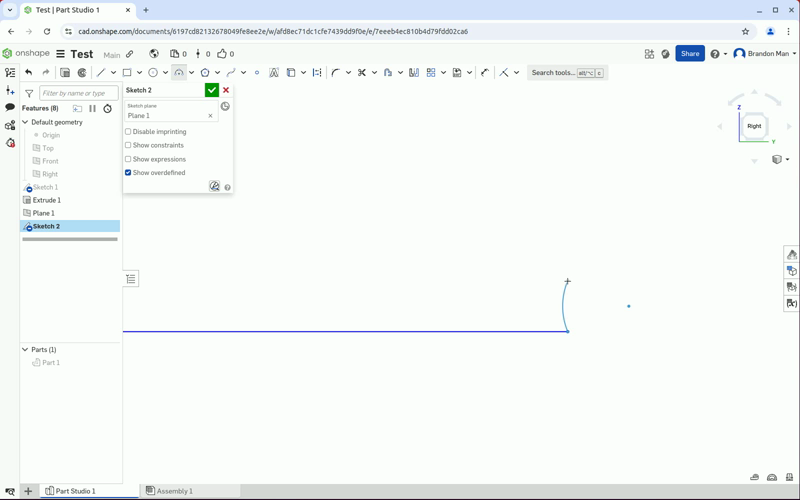
scroll(-6)
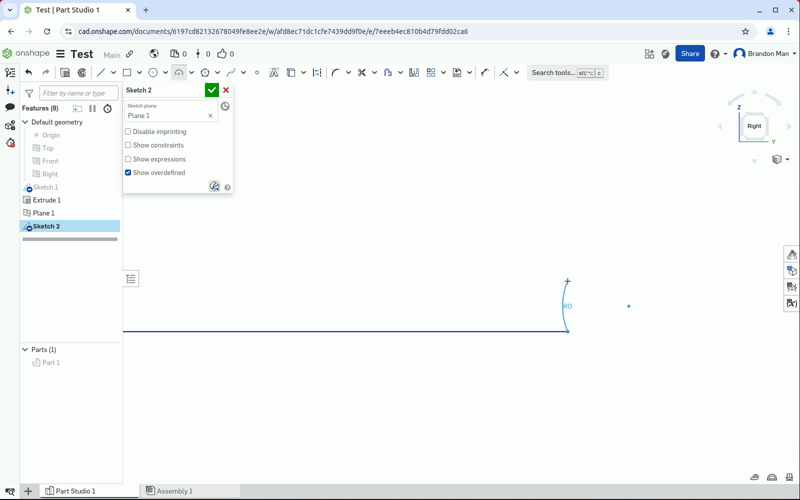
scroll(-6)
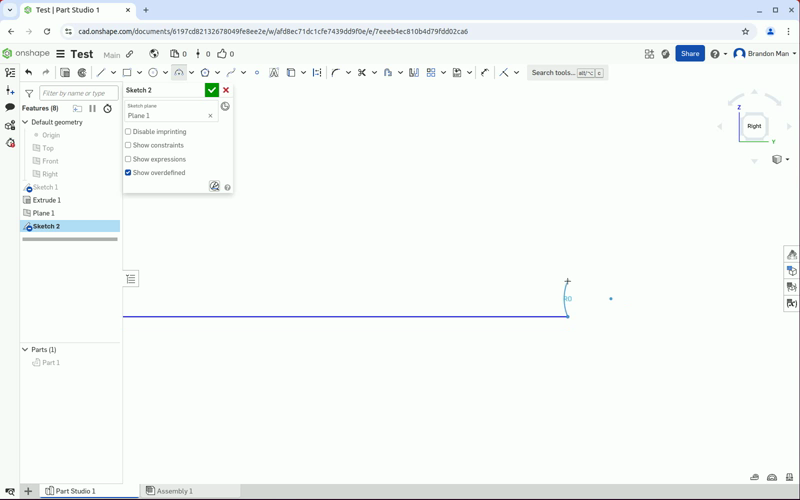
scroll(-6)
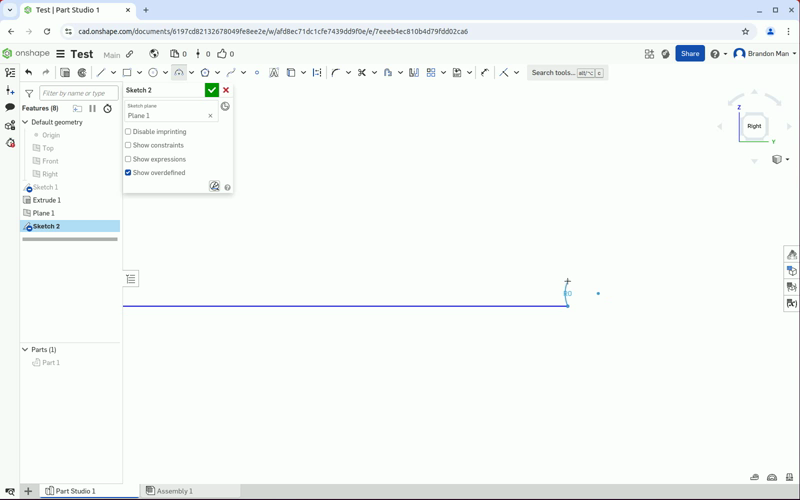
scroll(-6)
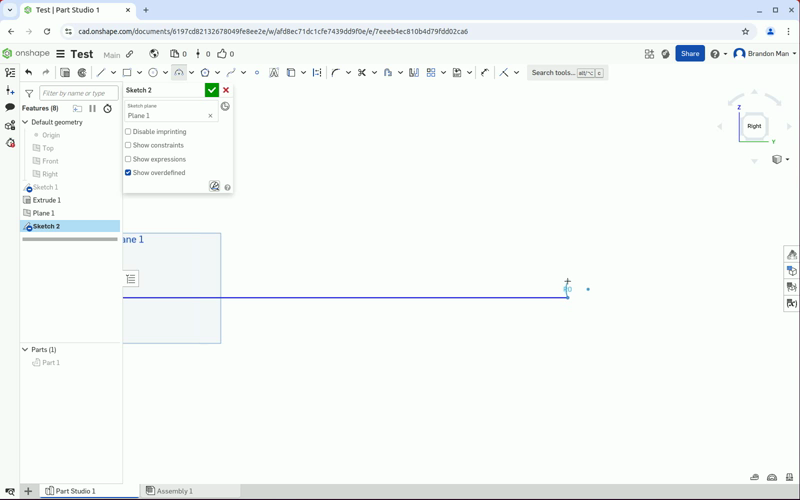
scroll(-6)
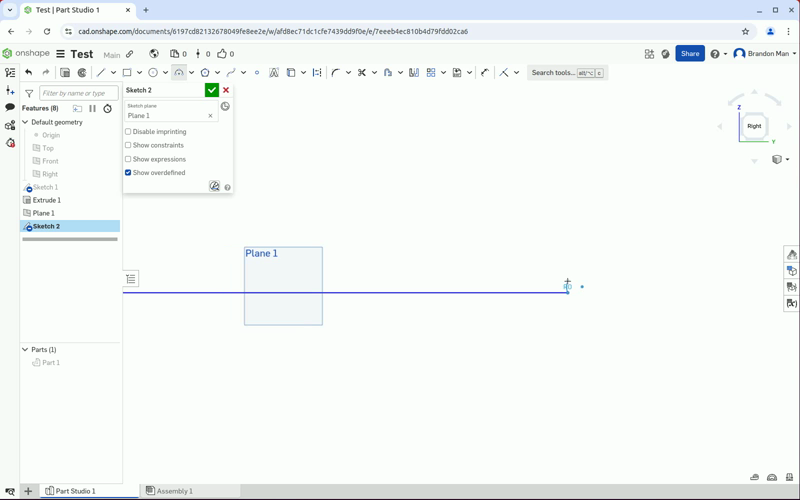
scroll(-6)
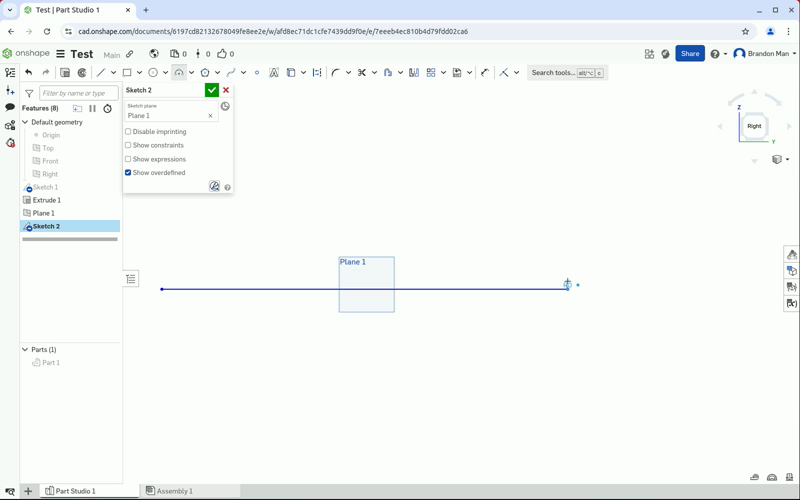
scroll(-6)
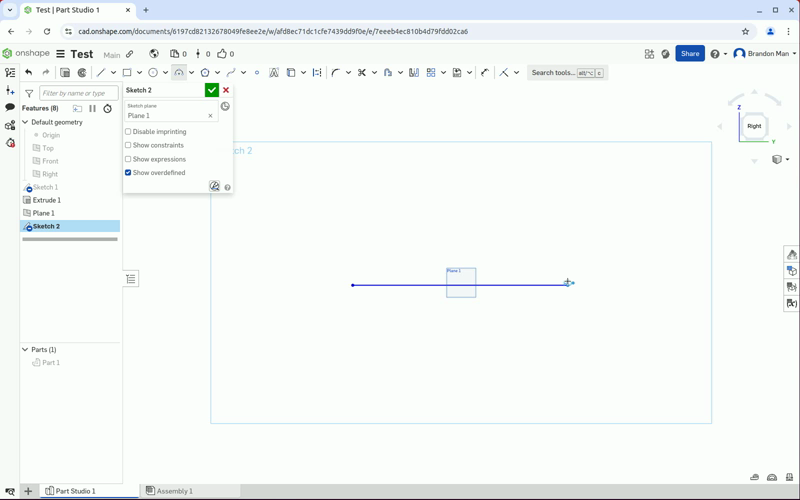
mouse_move(569, 282)
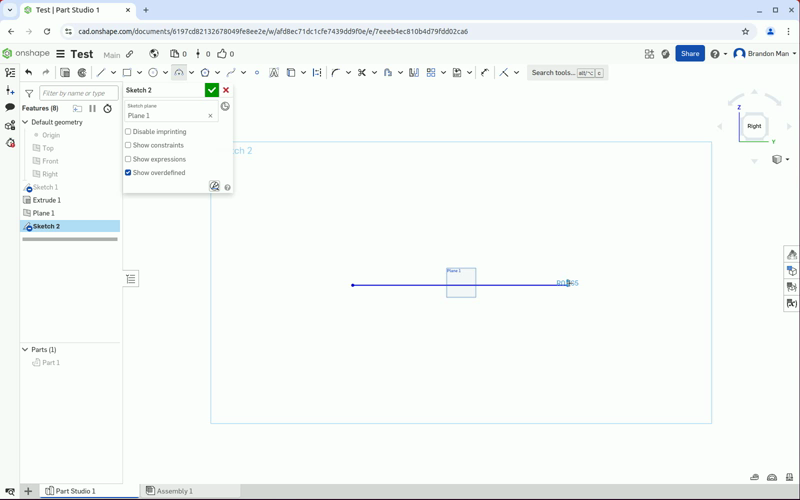
scroll(6)
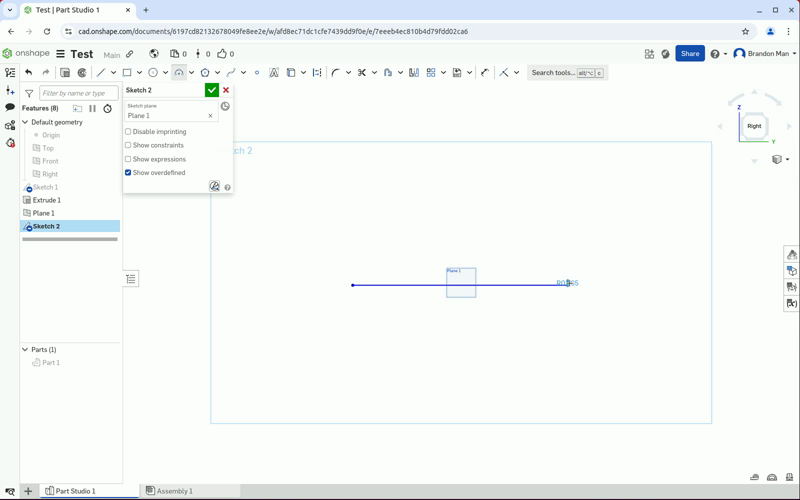
scroll(6)
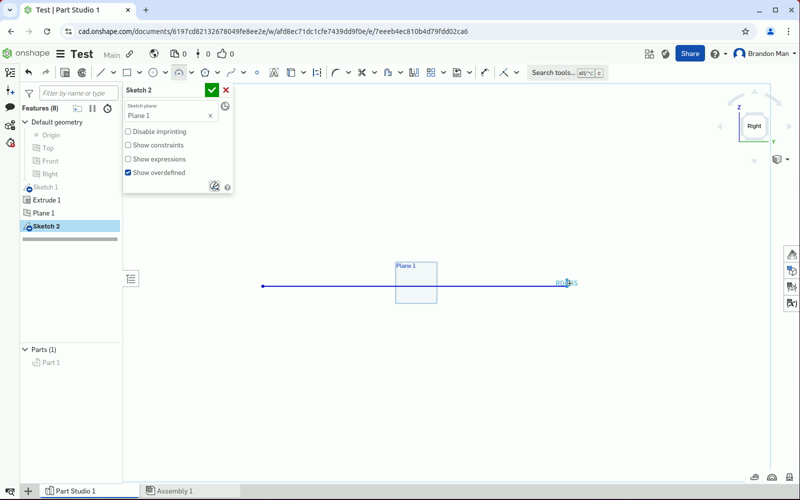
scroll(6)
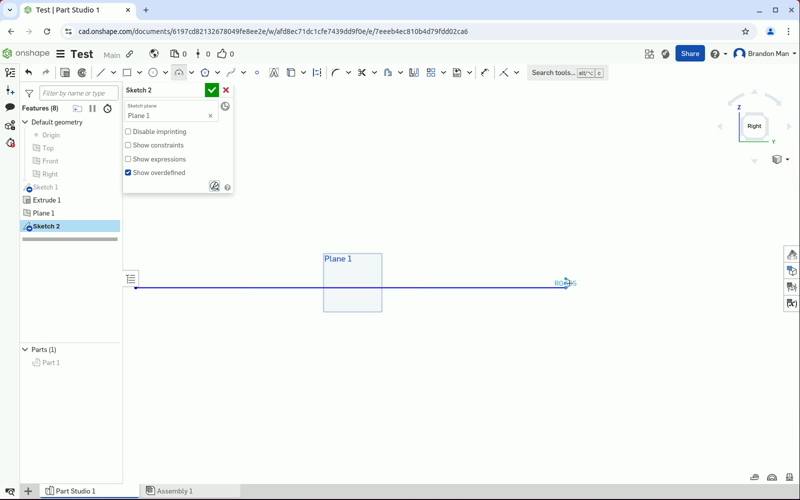
scroll(6)
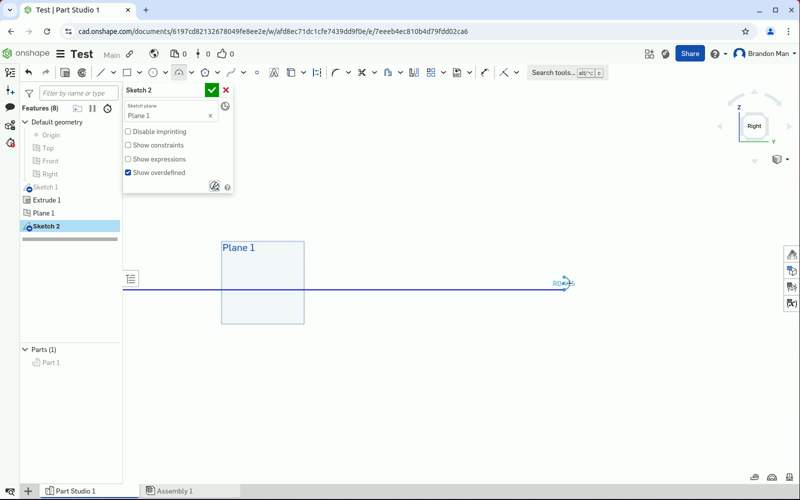
scroll(6)
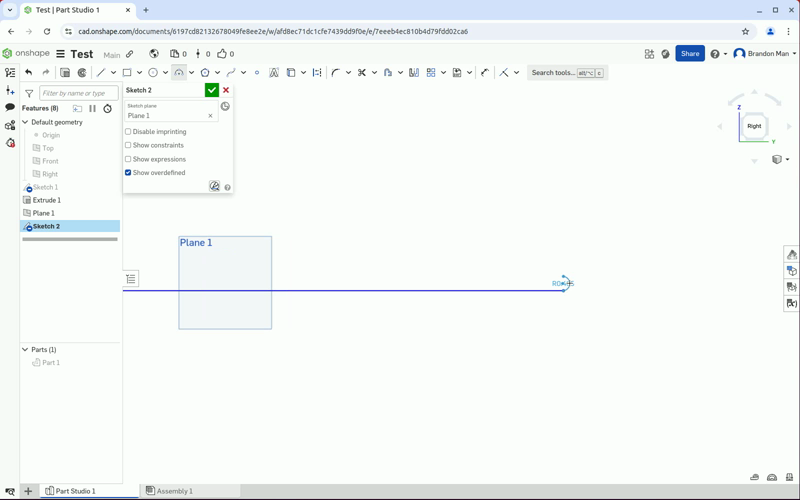
scroll(6)
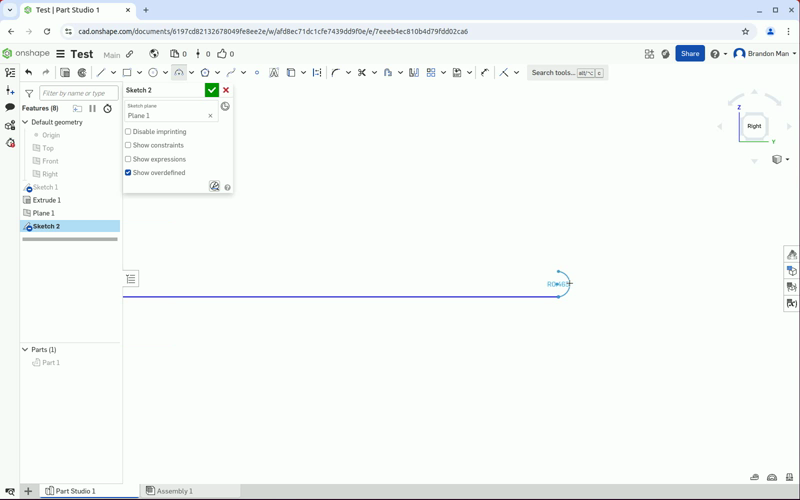
scroll(6)
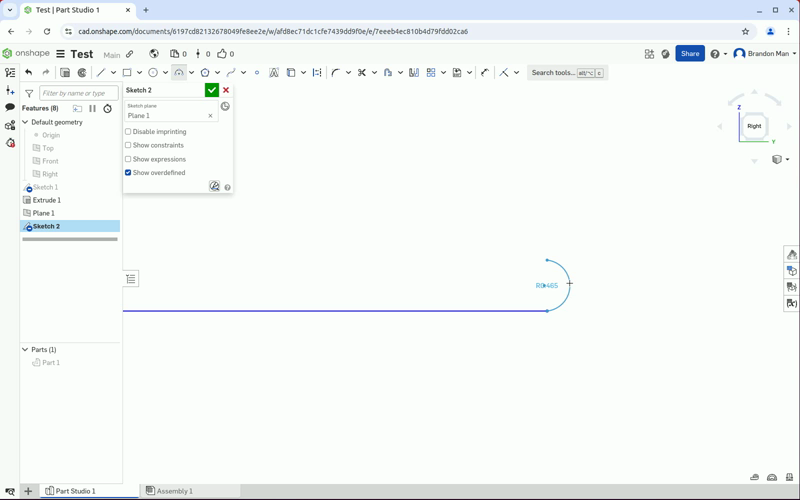
click(569, 282)
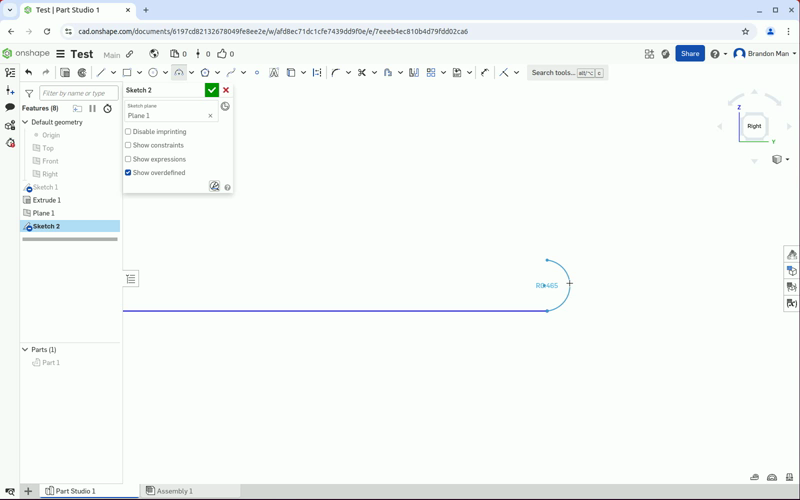
scroll(-6)
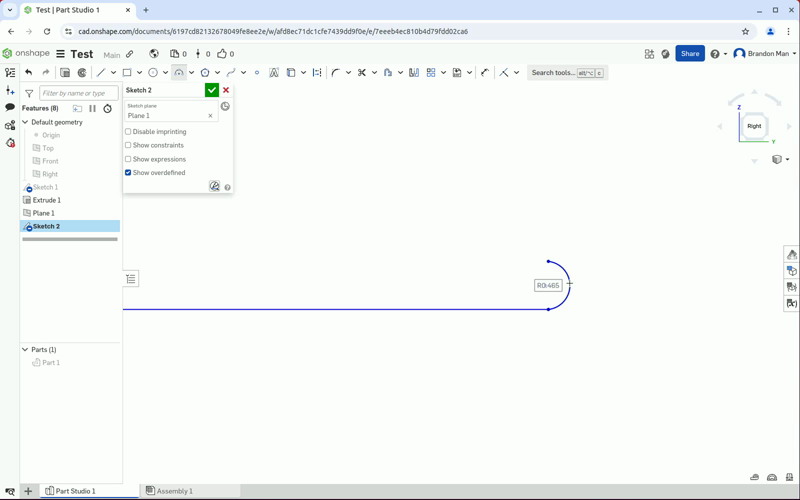
scroll(-6)
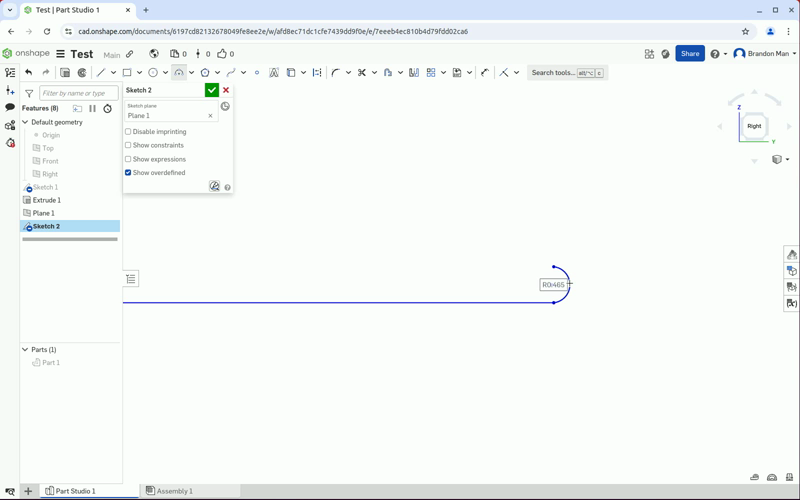
scroll(-6)
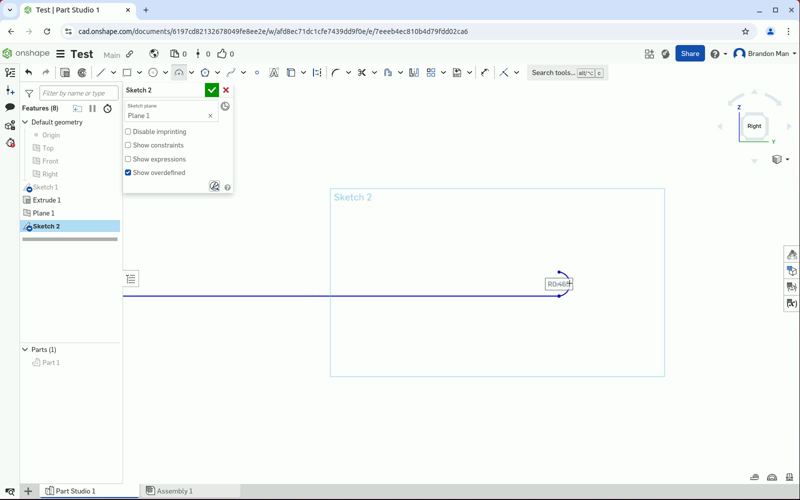
scroll(-6)
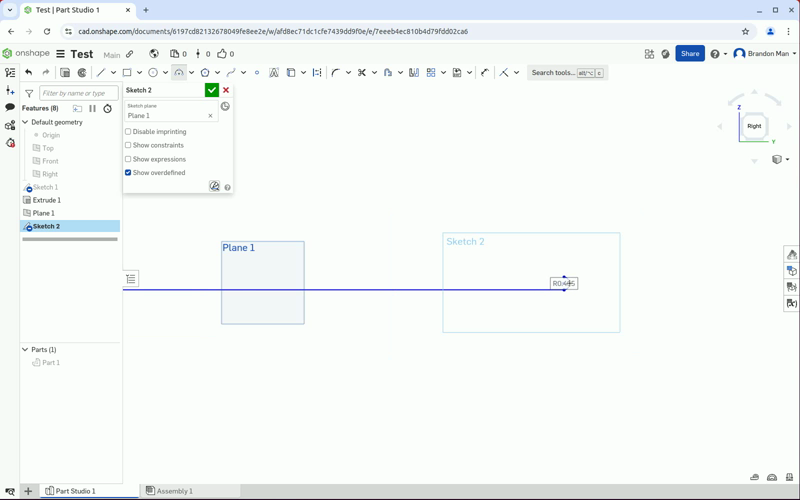
scroll(-6)
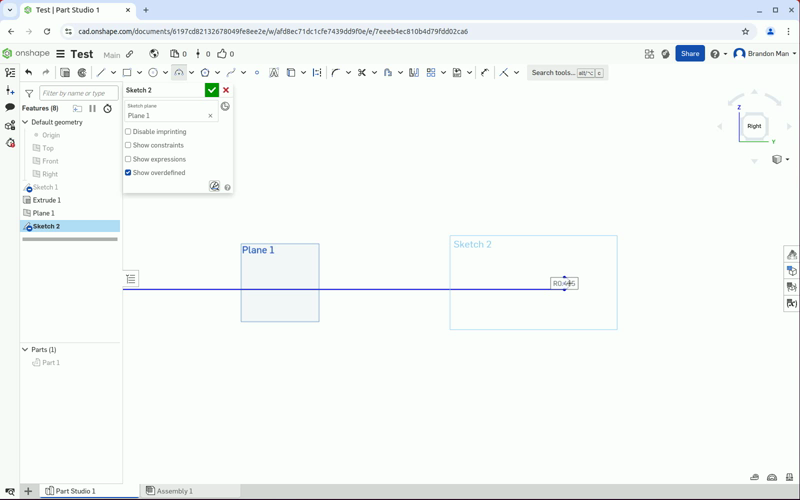
scroll(-6)
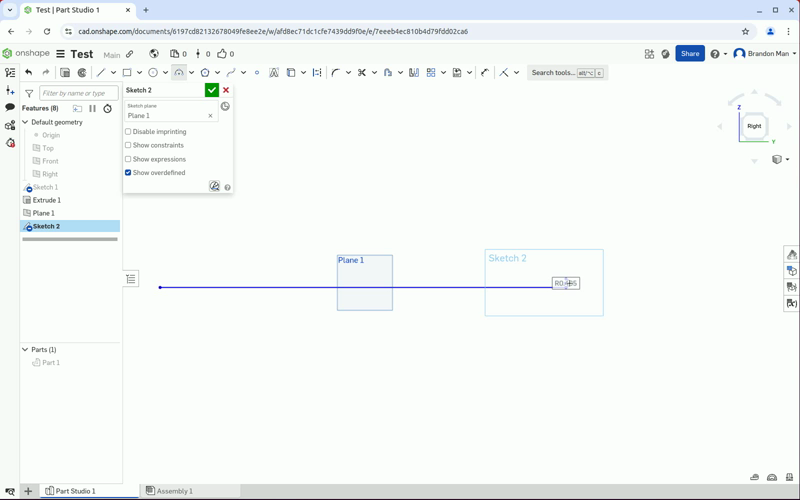
scroll(-6)
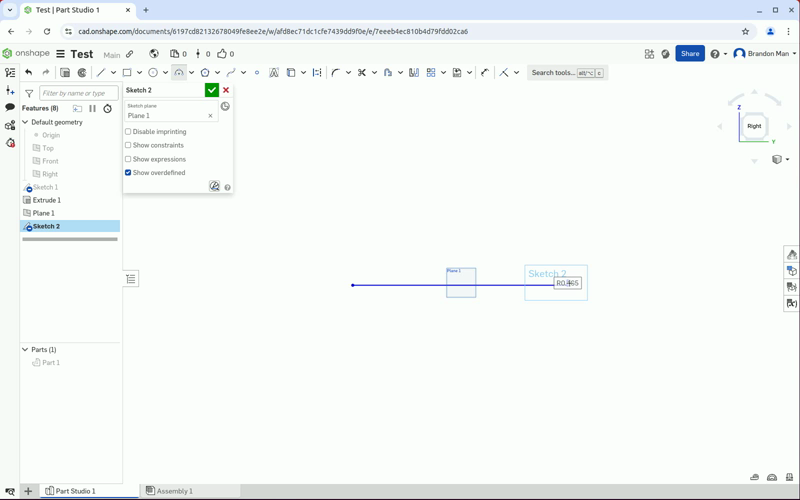
key_up(shift)
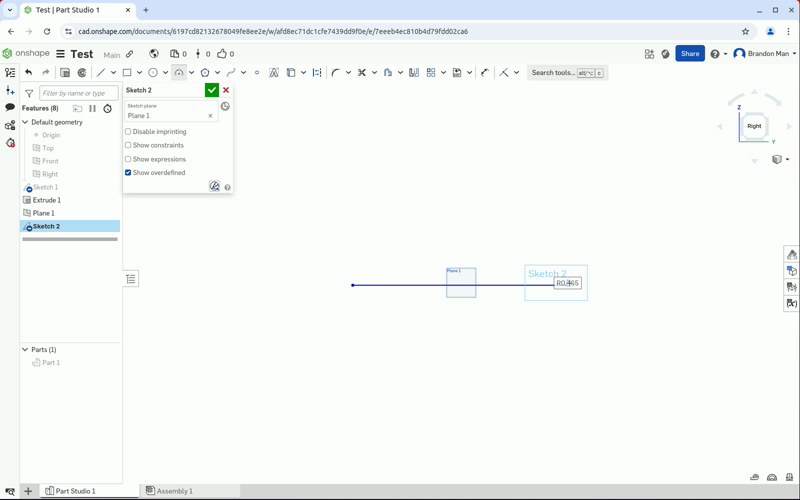
key(esc)
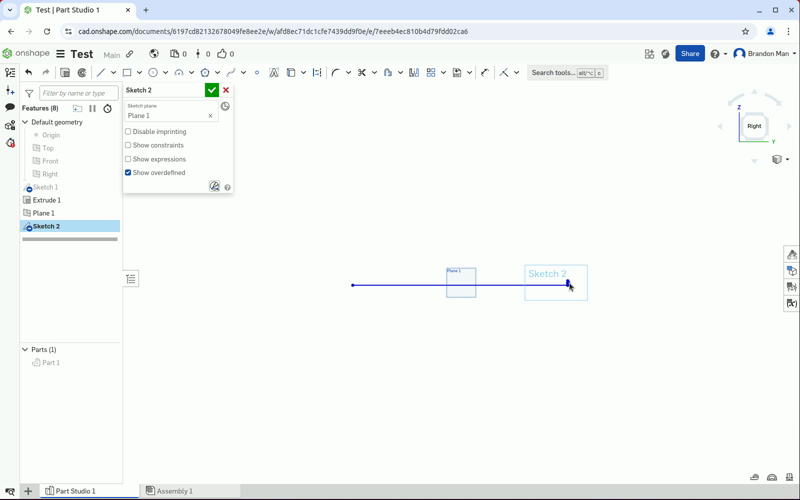
key(l)
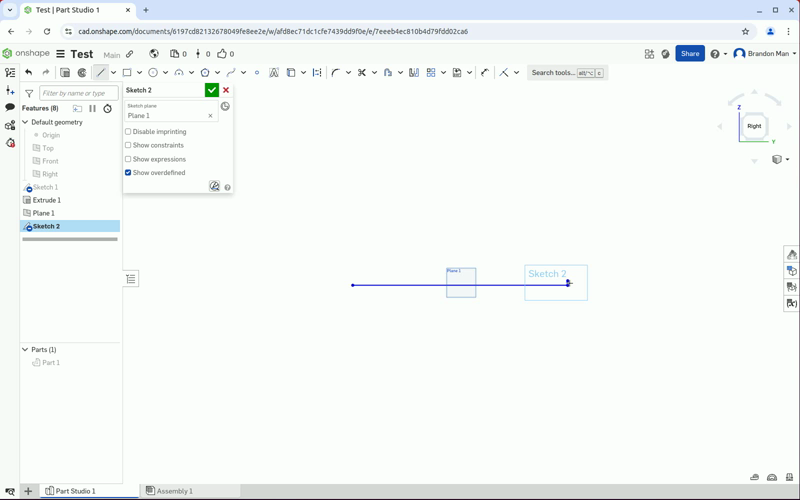
mouse_move(567, 280)
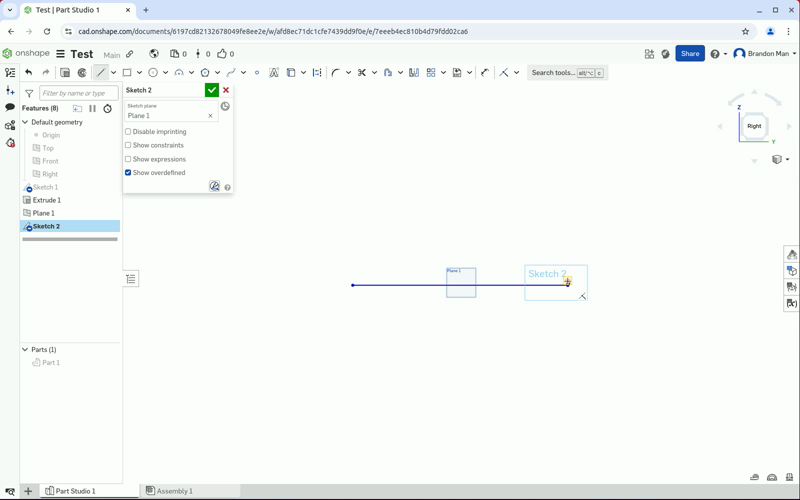
scroll(6)
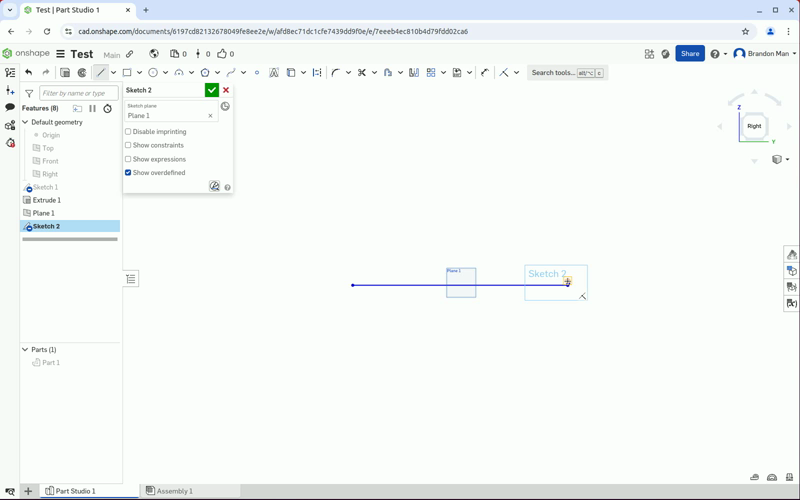
scroll(6)
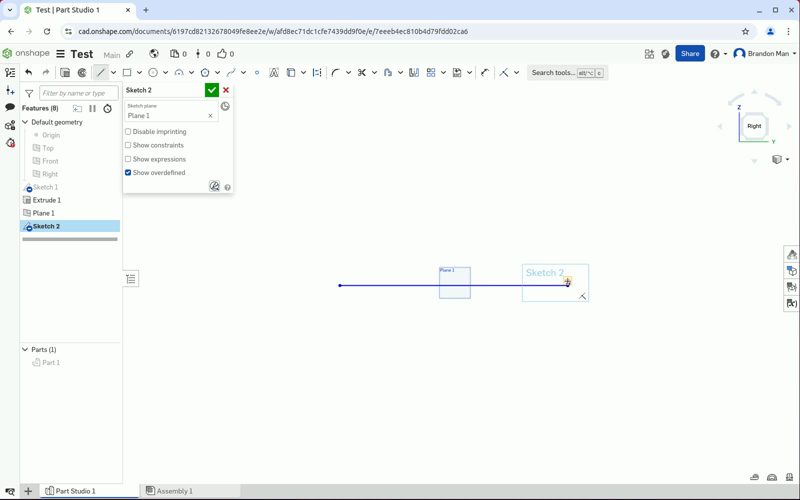
scroll(6)
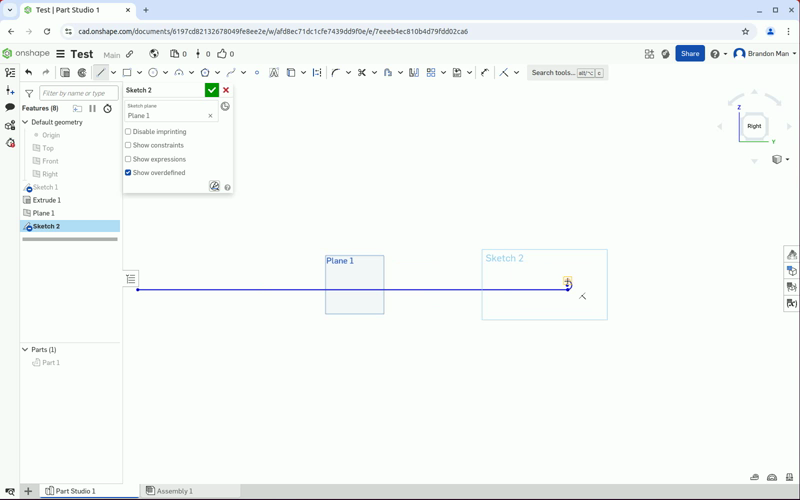
scroll(6)
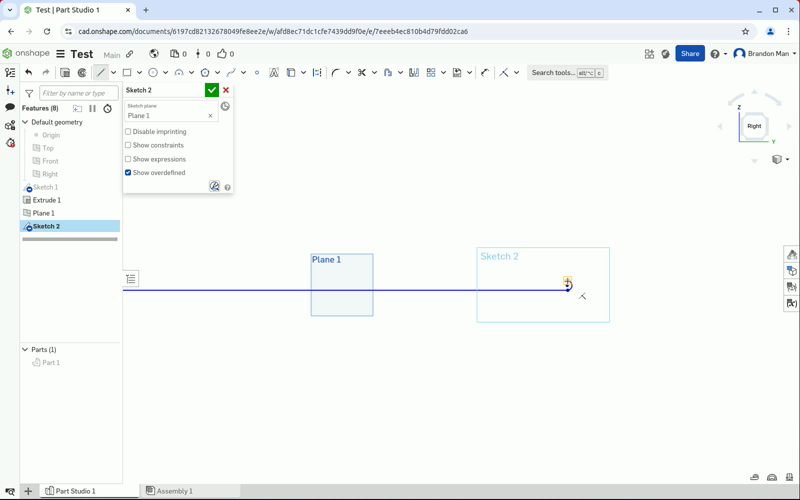
scroll(6)
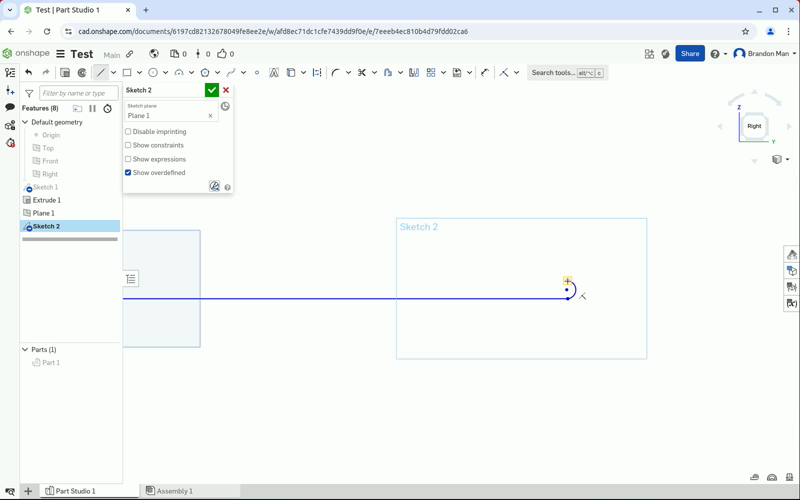
scroll(6)
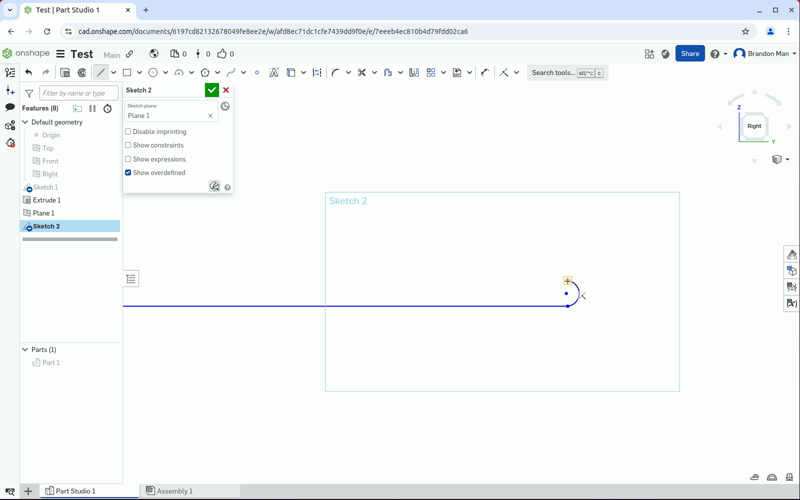
scroll(6)
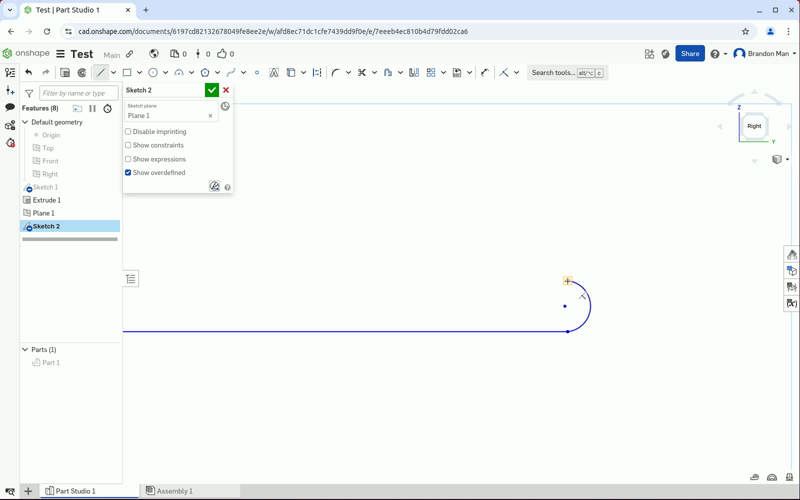
click(567, 280)
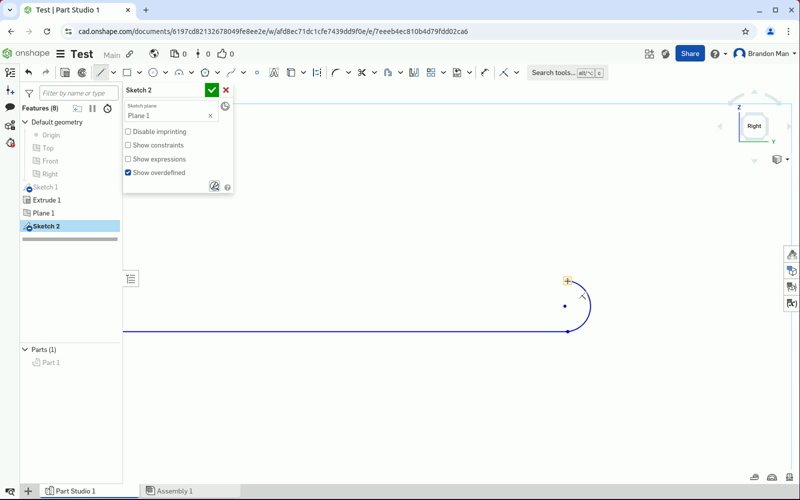
scroll(-6)
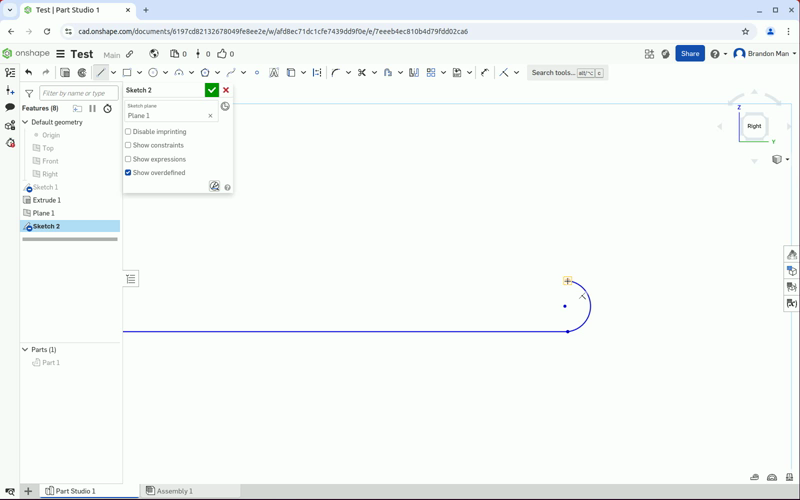
scroll(-6)
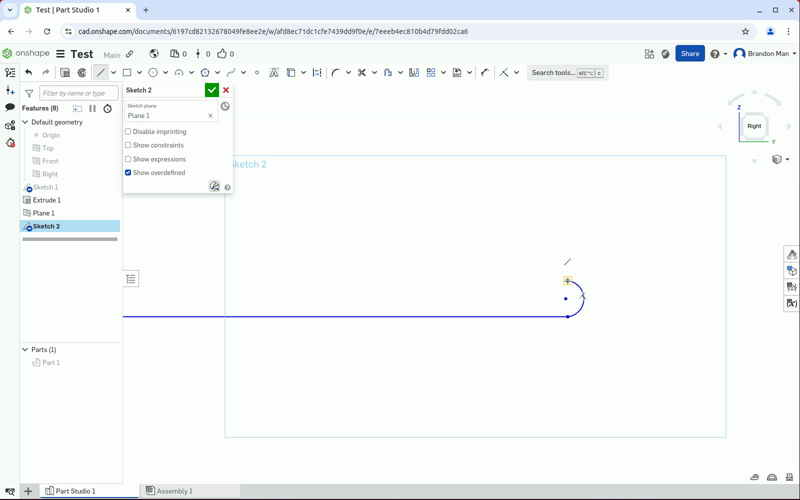
scroll(-6)
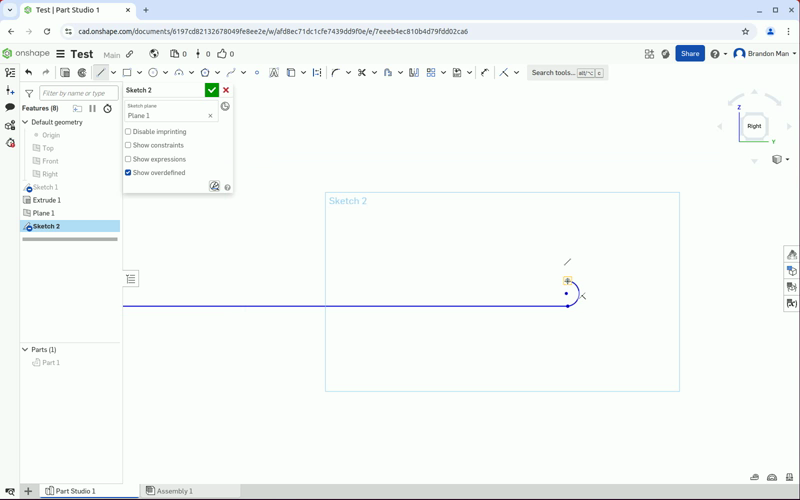
scroll(-6)
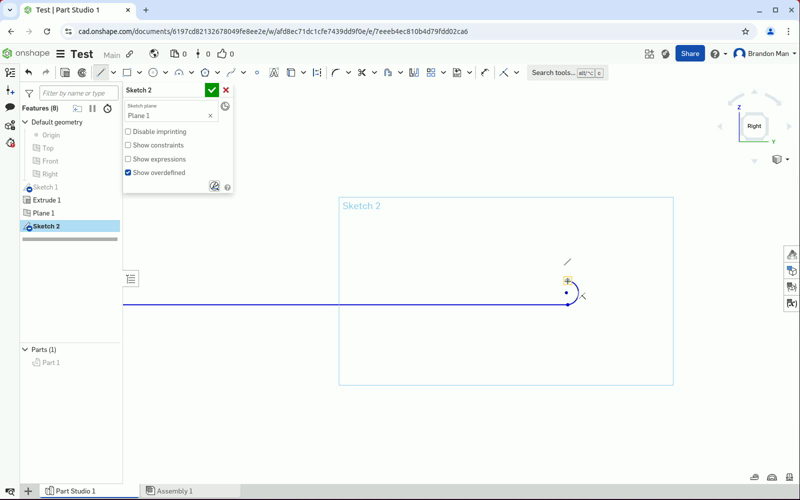
scroll(-6)
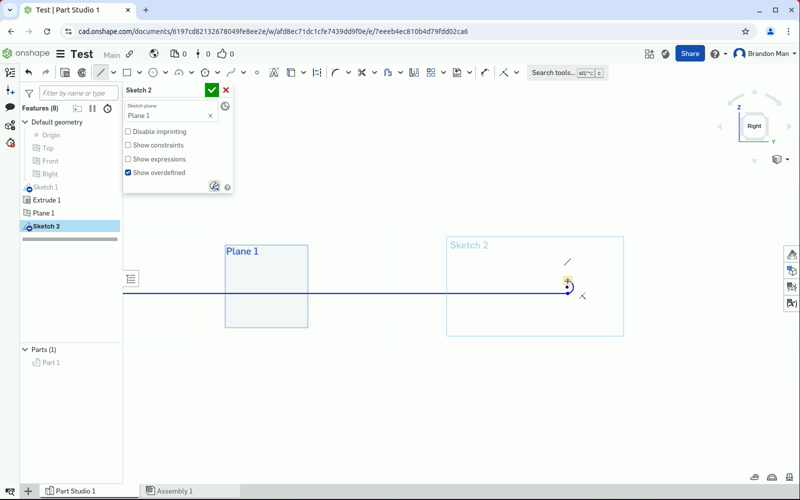
scroll(-6)
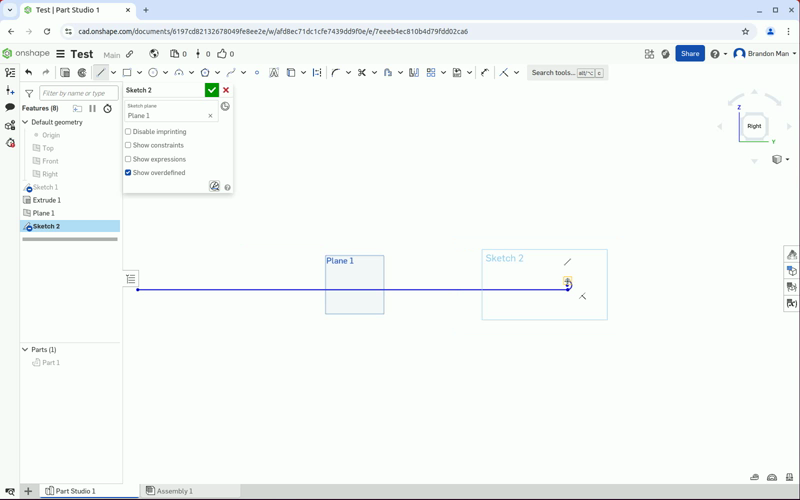
scroll(-6)
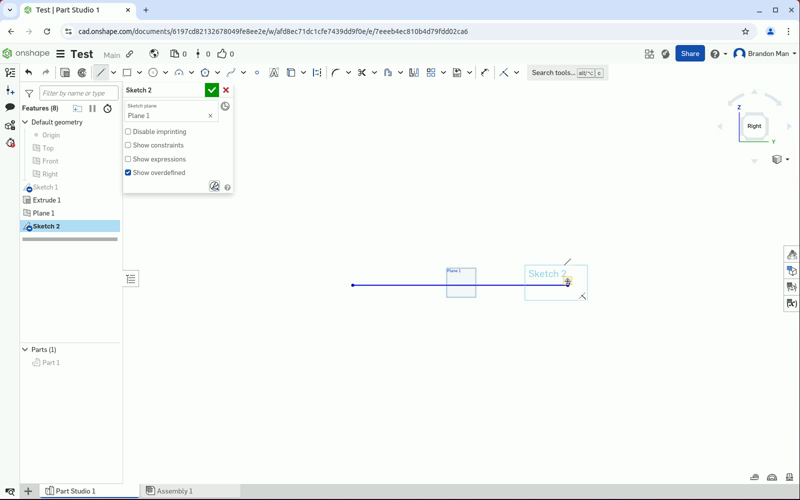
key_down(shift)
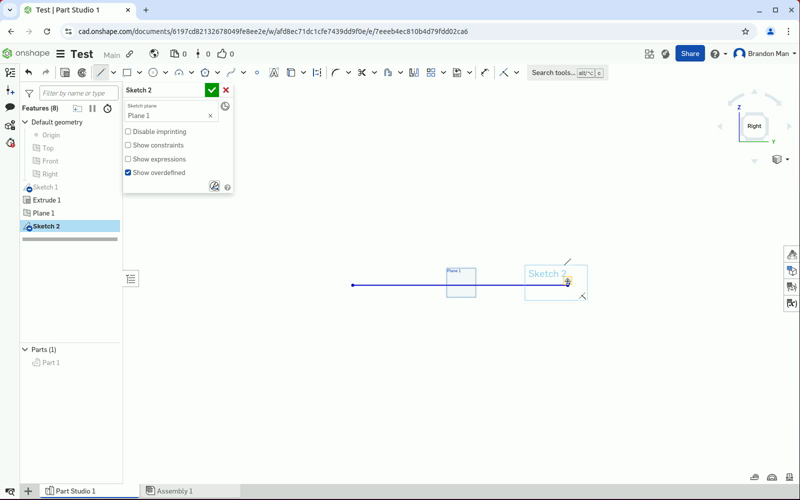
mouse_move(352, 280)
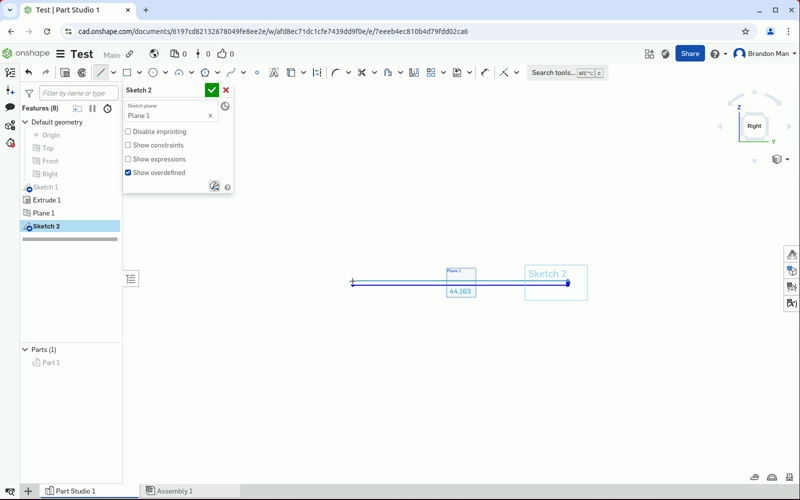
click(352, 280)
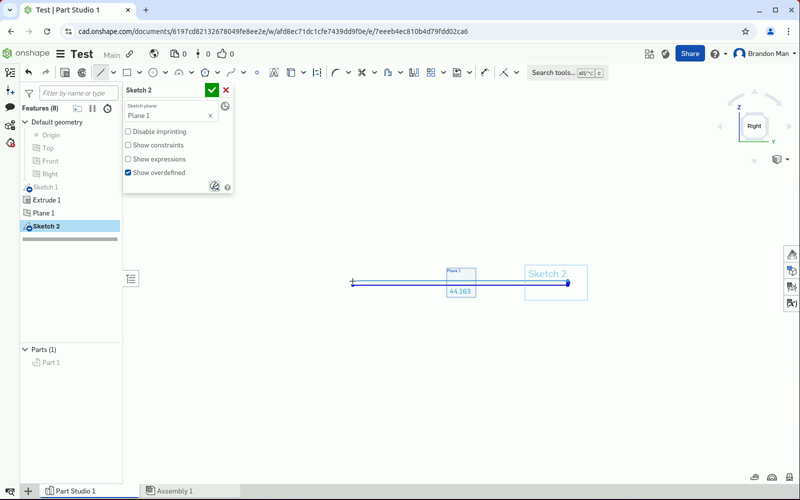
key_up(shift)
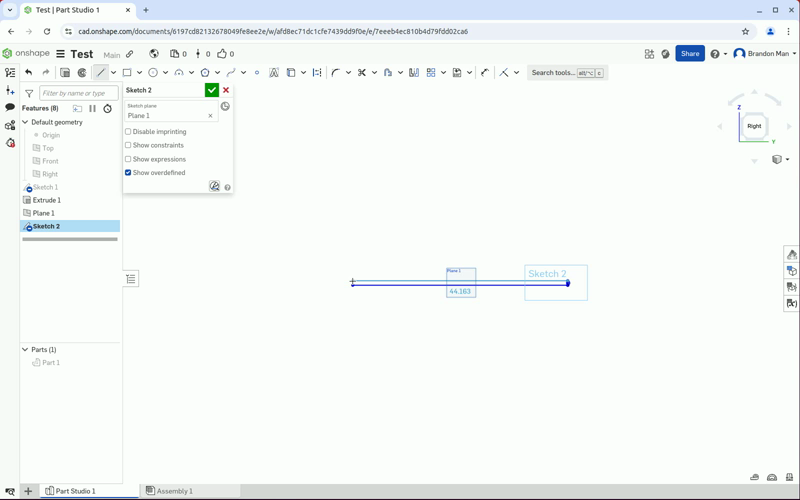
key(esc)
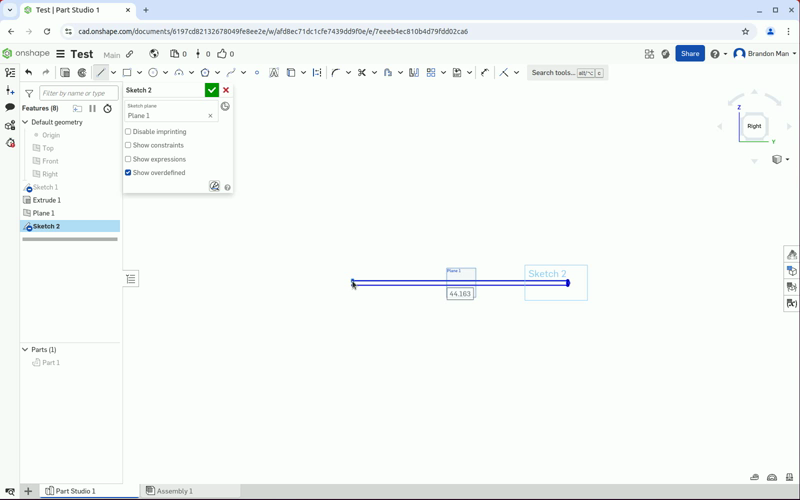
key(a)
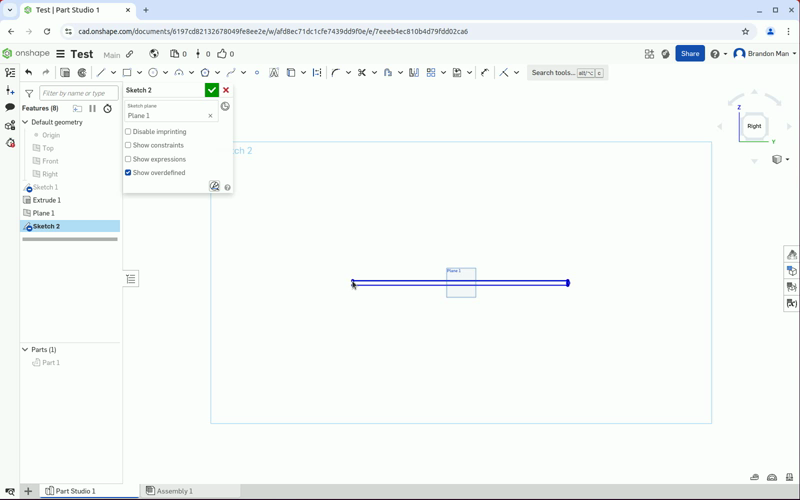
mouse_move(352, 280)
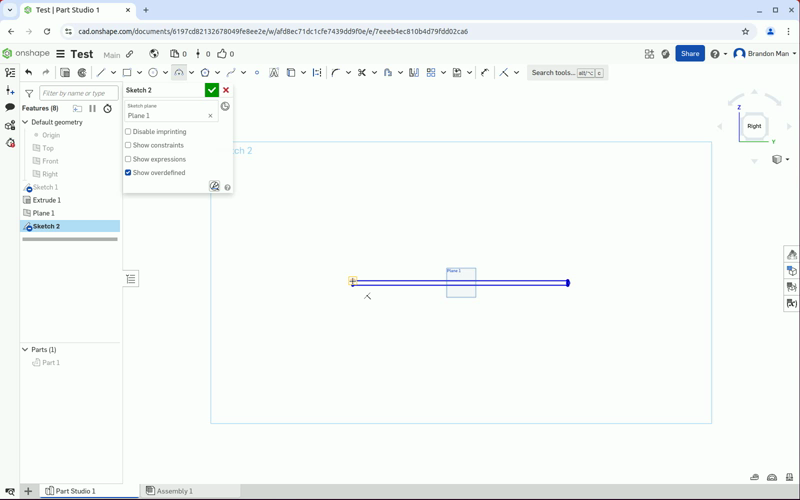
click(352, 280)
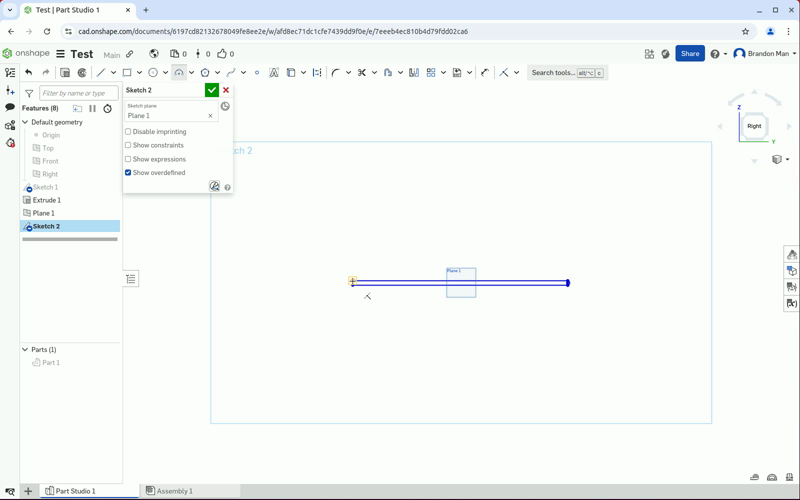
mouse_move(352, 285)
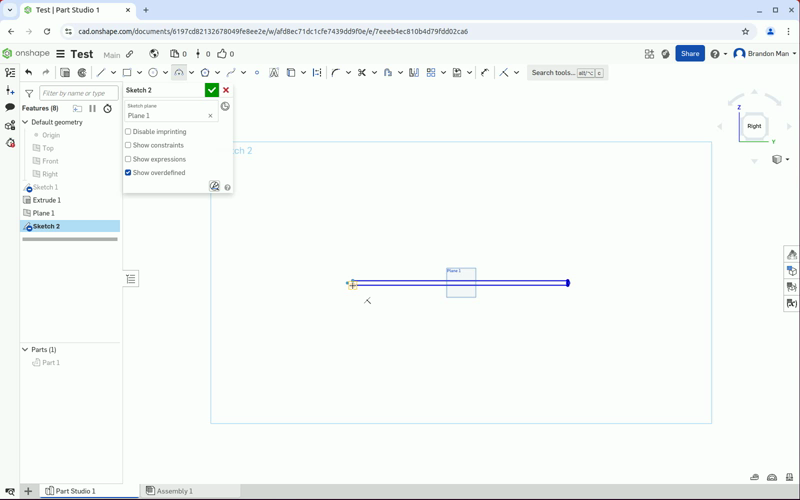
scroll(6)
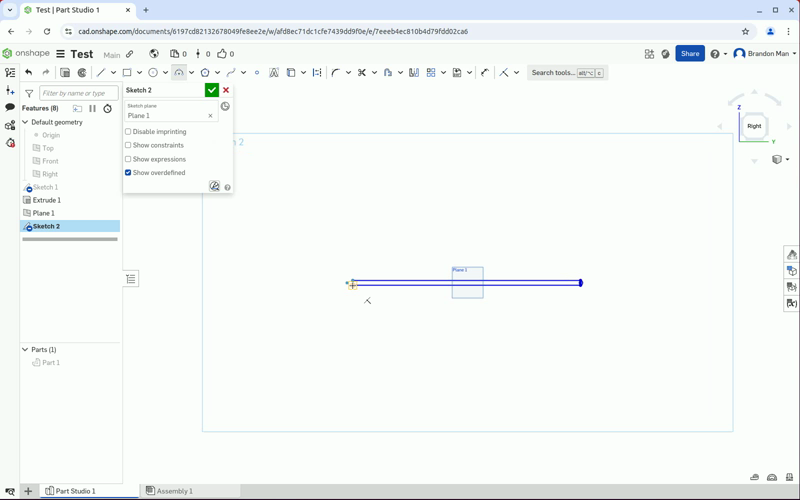
scroll(6)
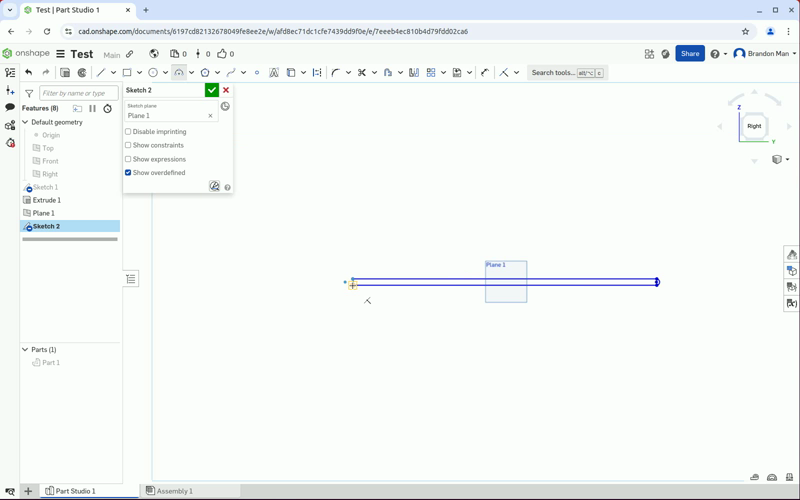
scroll(6)
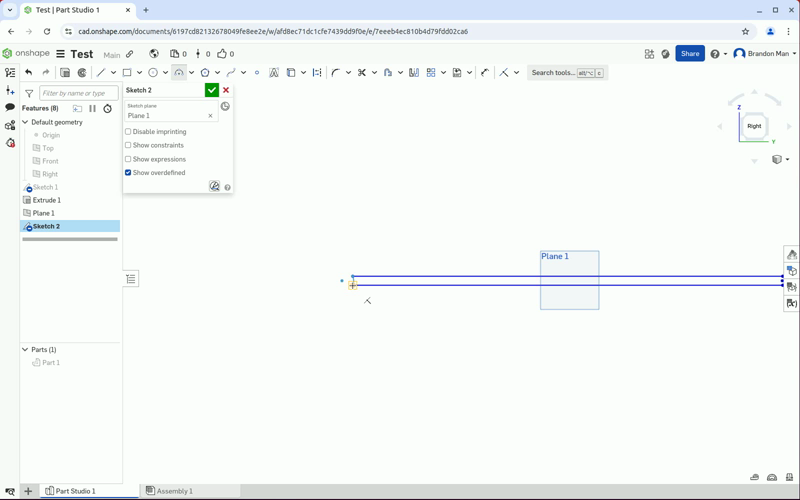
scroll(6)
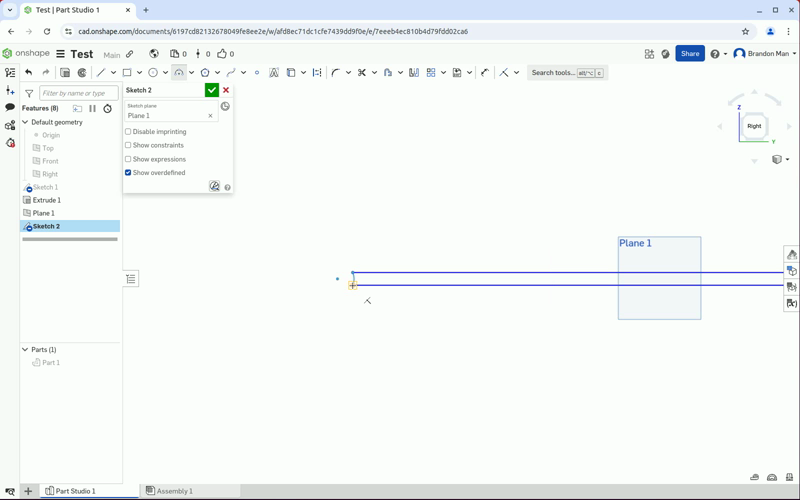
scroll(6)
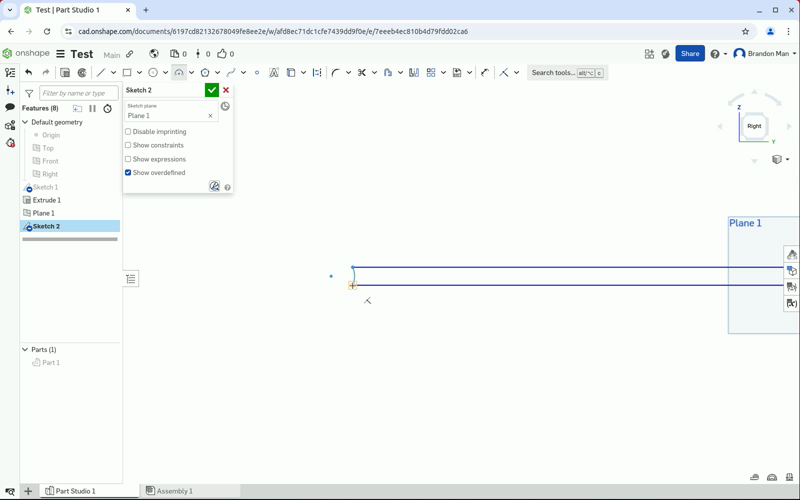
scroll(6)
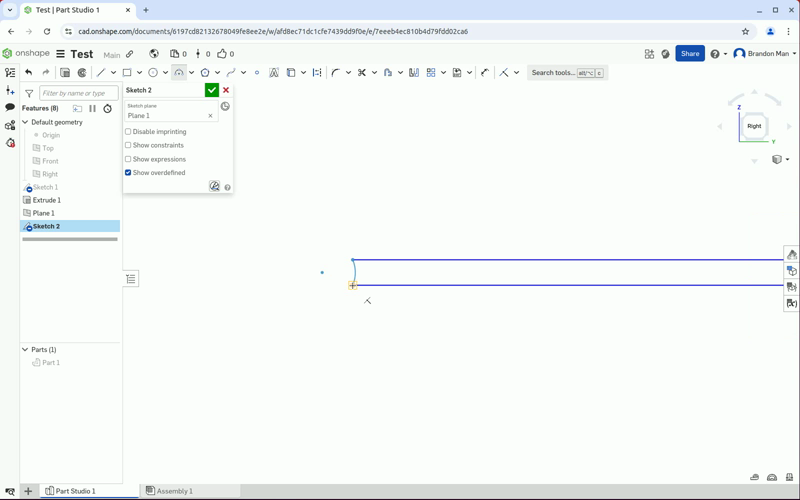
scroll(6)
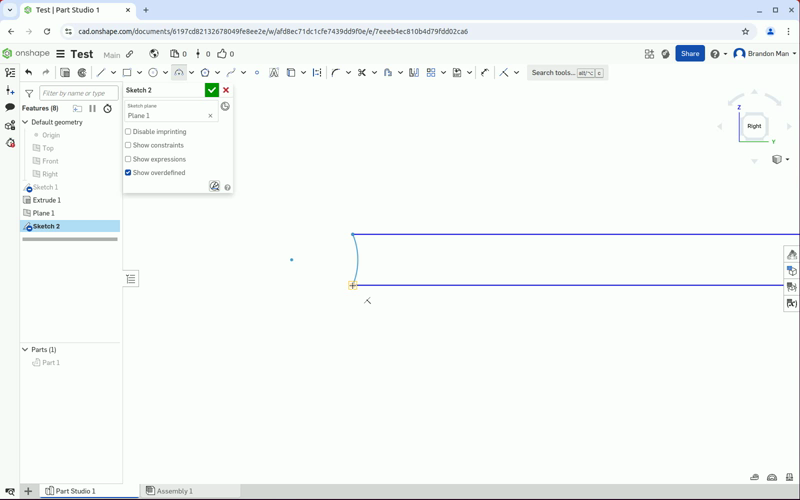
click(352, 285)
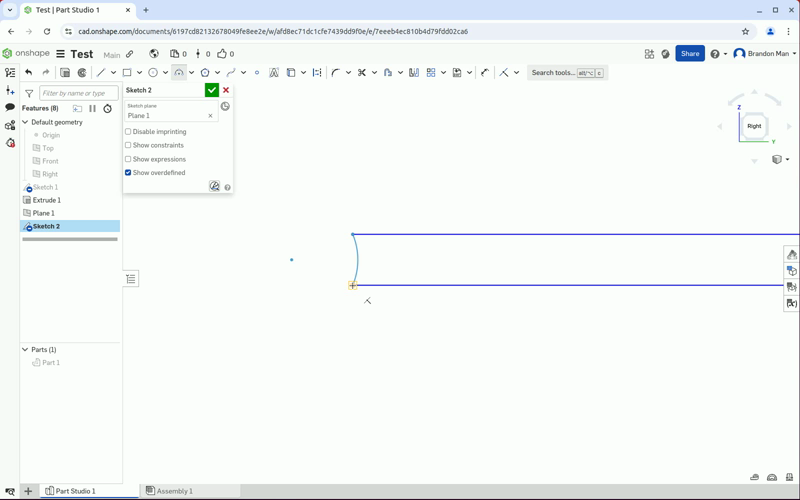
scroll(-6)
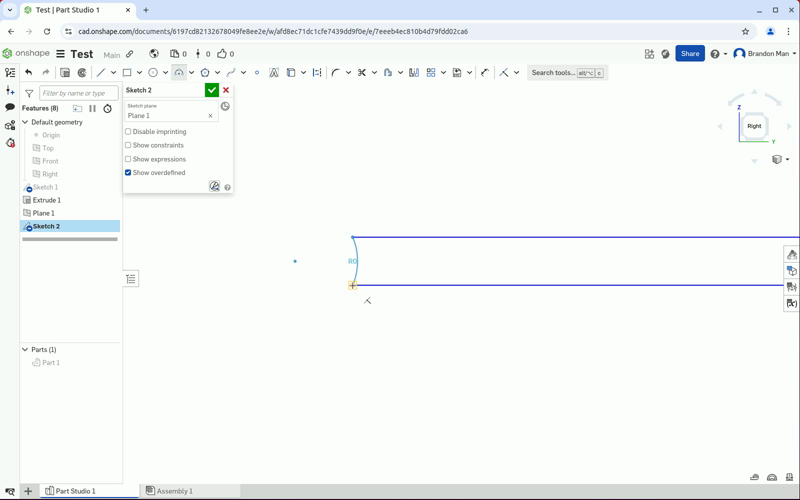
scroll(-6)
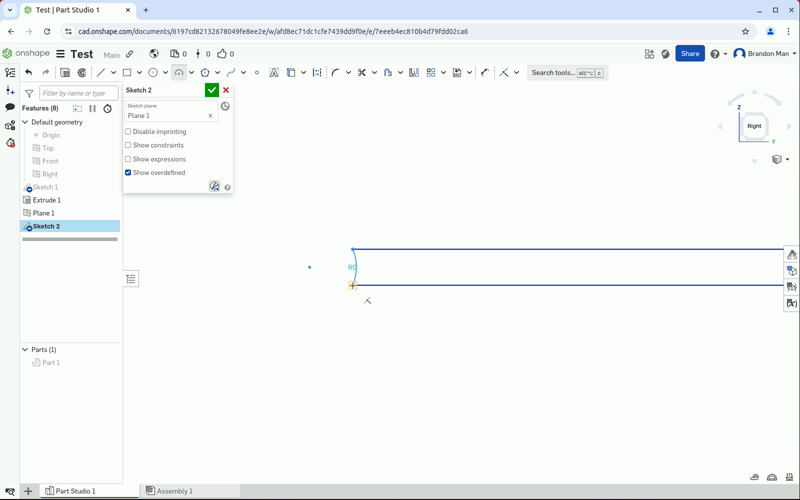
scroll(-6)
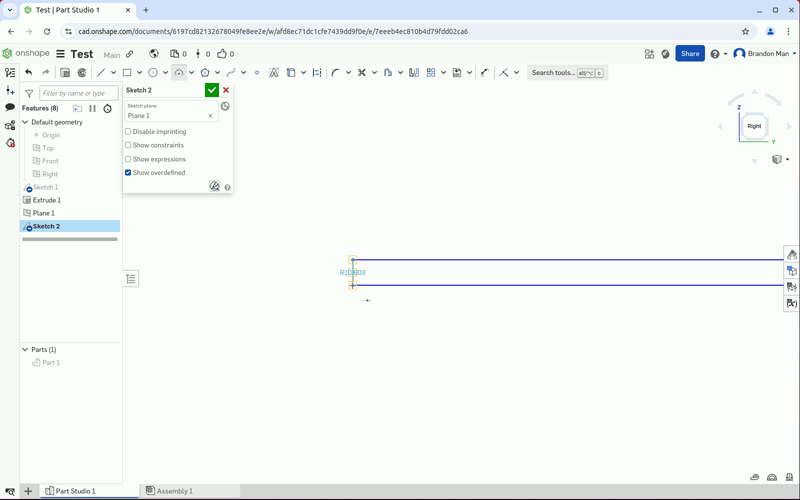
scroll(-6)
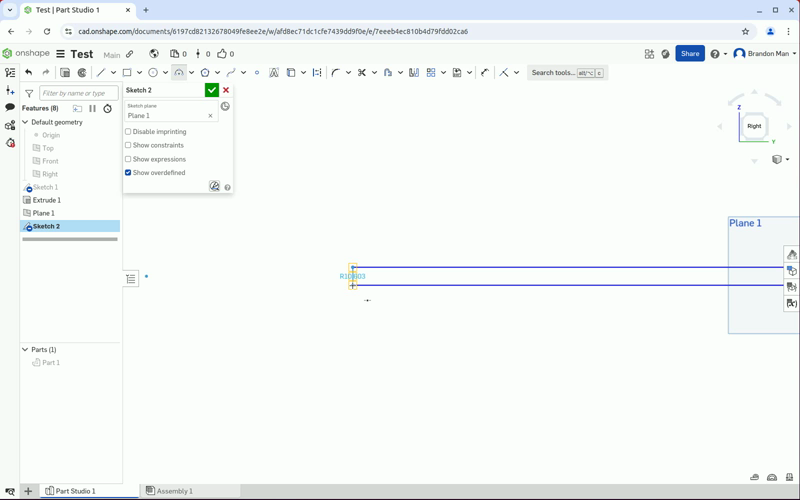
scroll(-6)
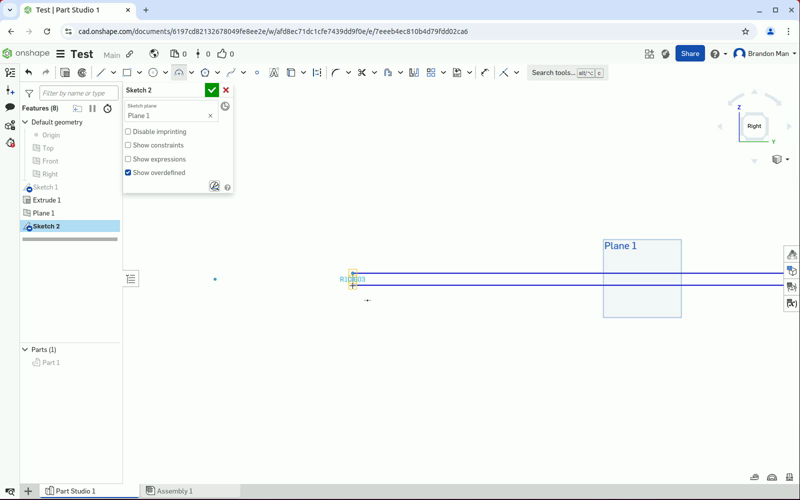
scroll(-6)
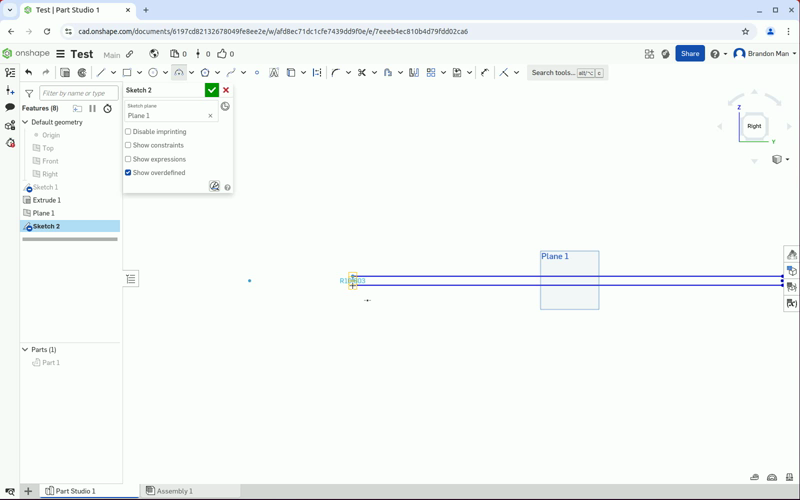
scroll(-6)
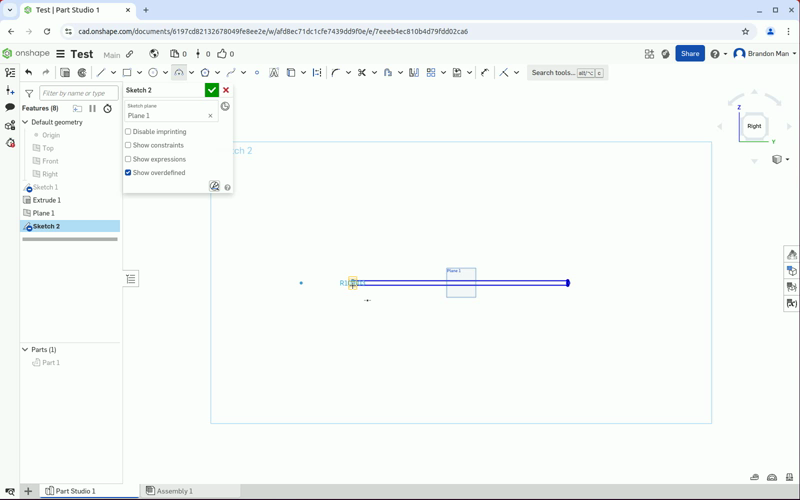
key_down(shift)
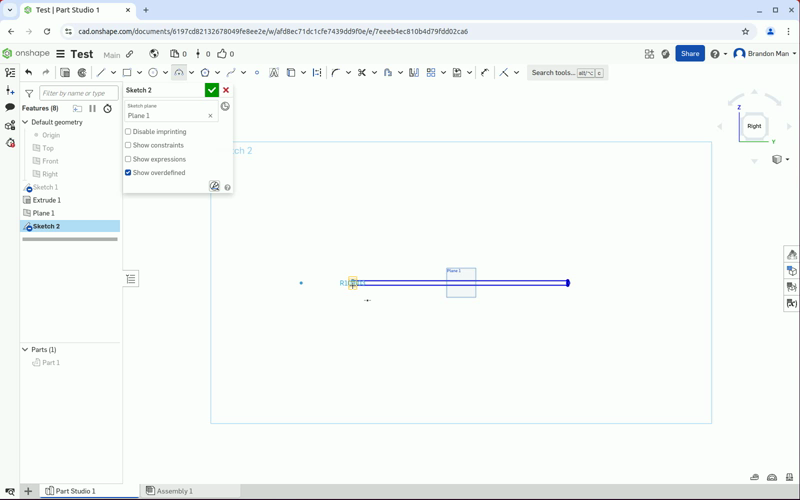
mouse_move(350, 282)
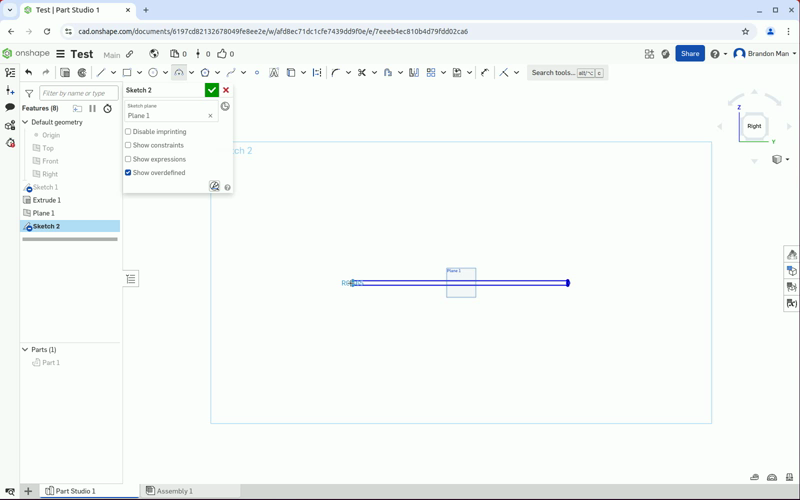
scroll(6)
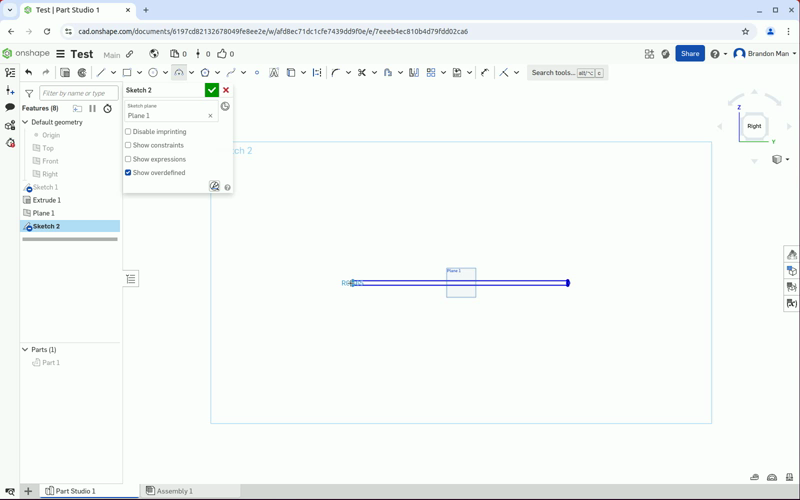
scroll(6)
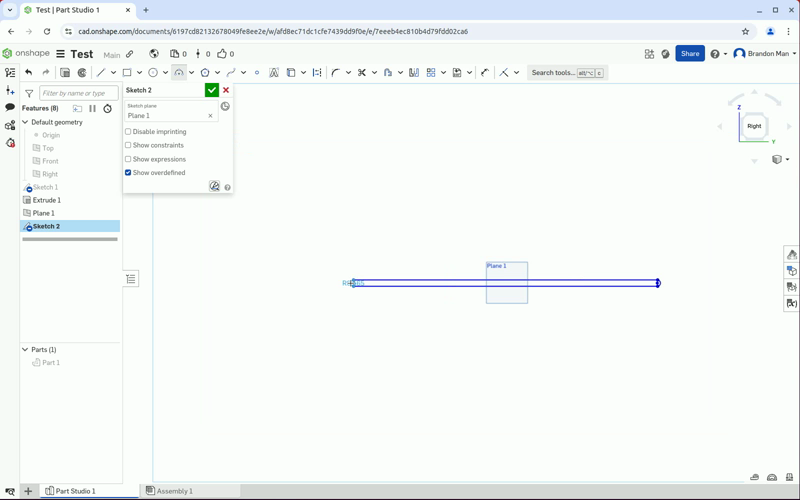
scroll(6)
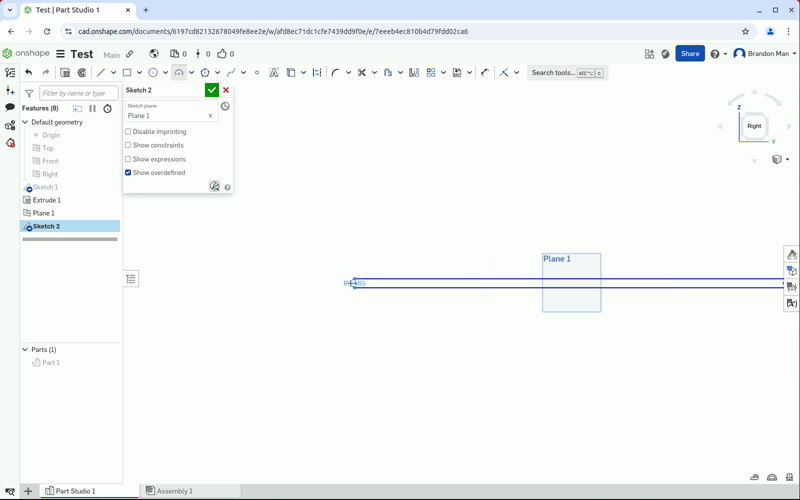
scroll(6)
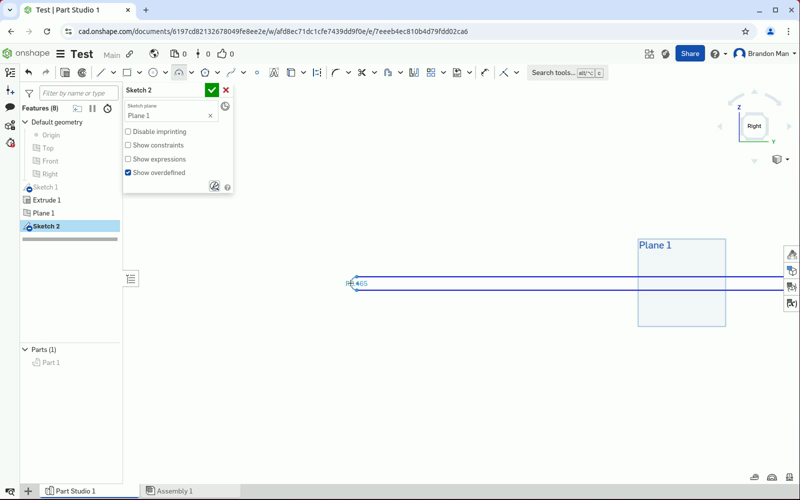
scroll(6)
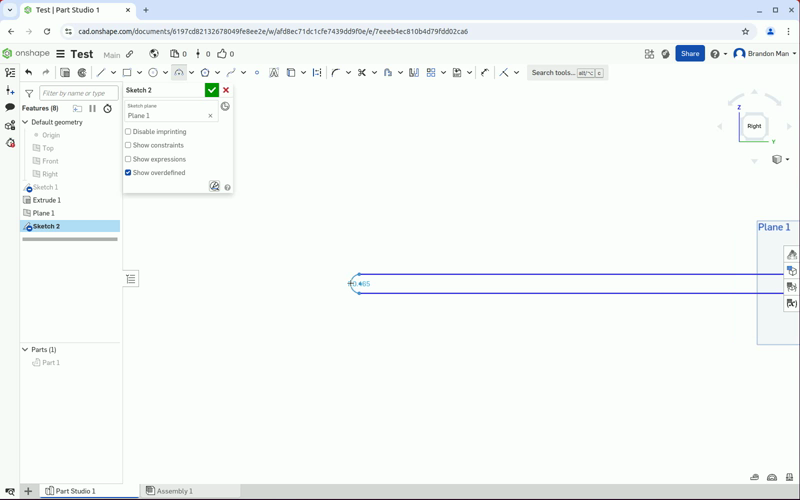
scroll(6)
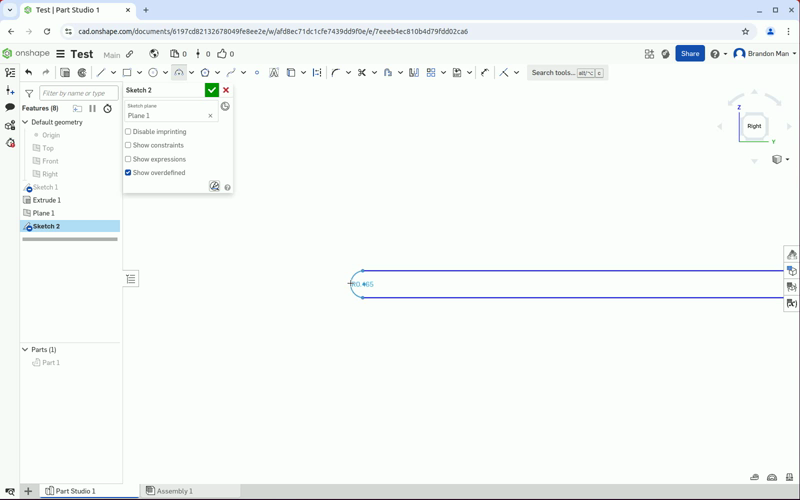
scroll(6)
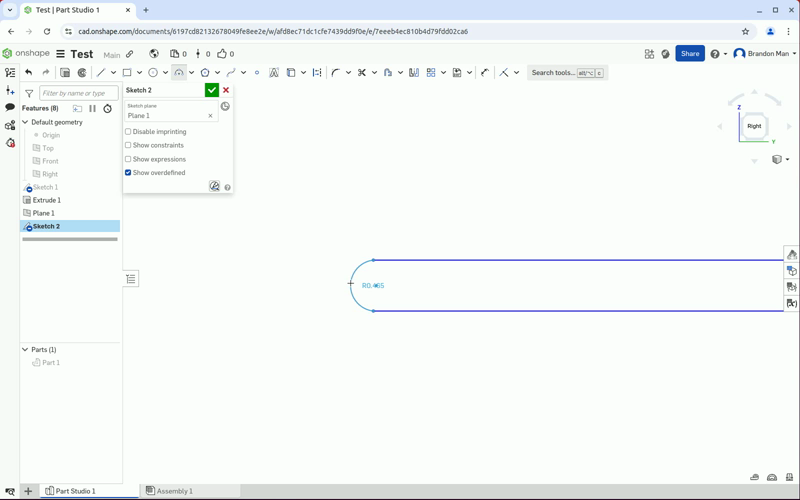
click(350, 282)
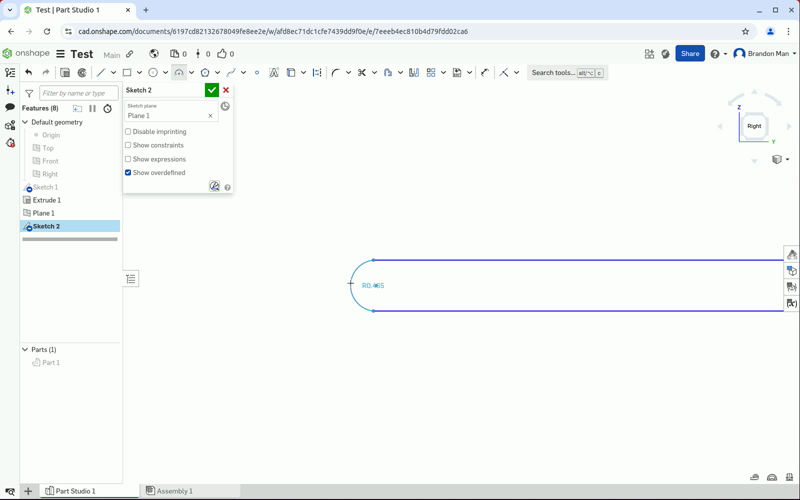
scroll(-6)
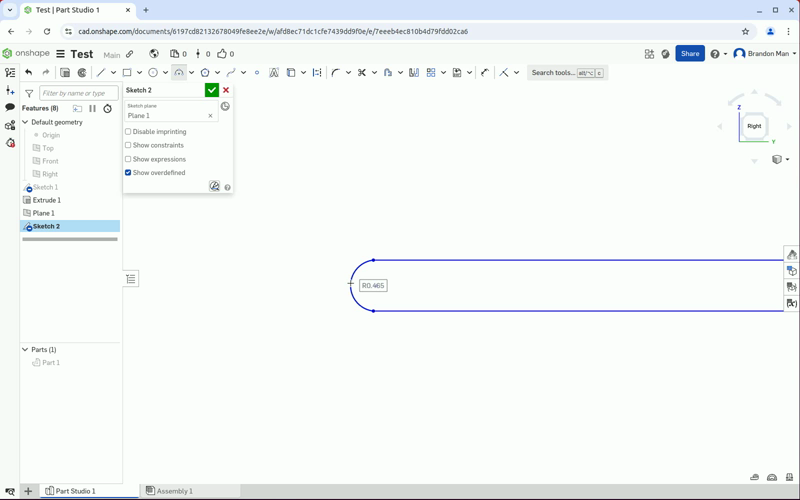
scroll(-6)
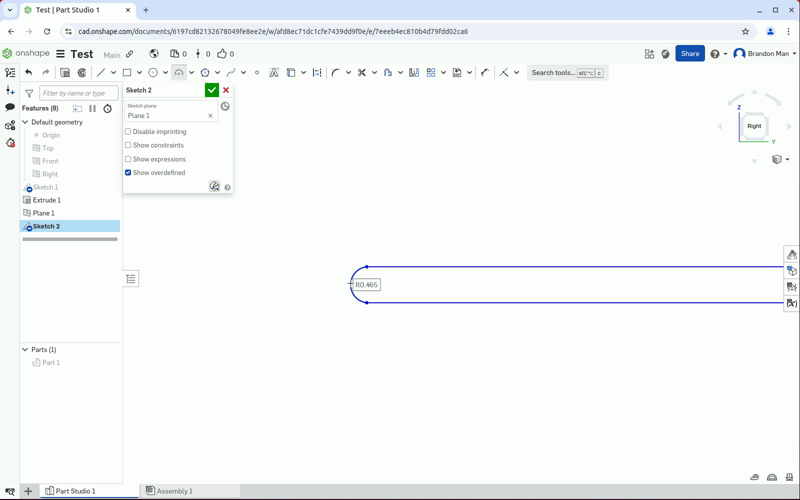
scroll(-6)
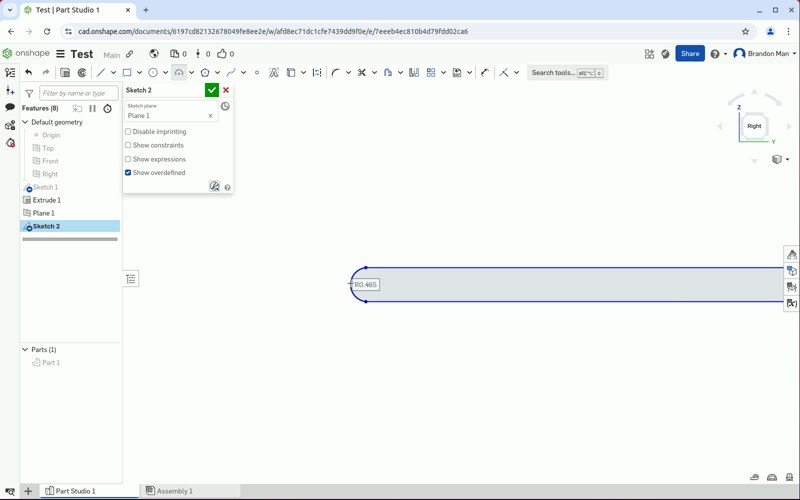
scroll(-6)
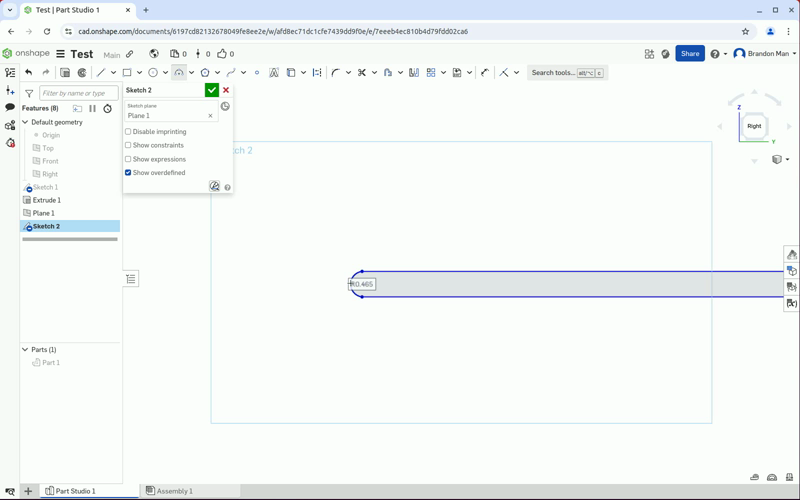
scroll(-6)
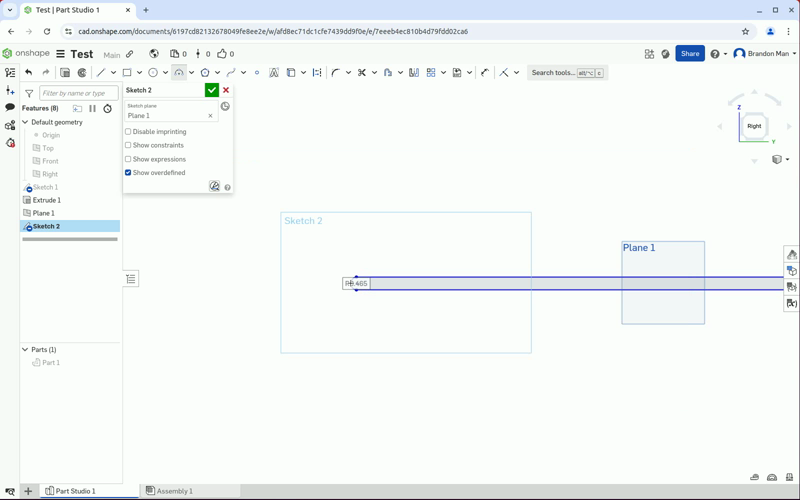
scroll(-6)
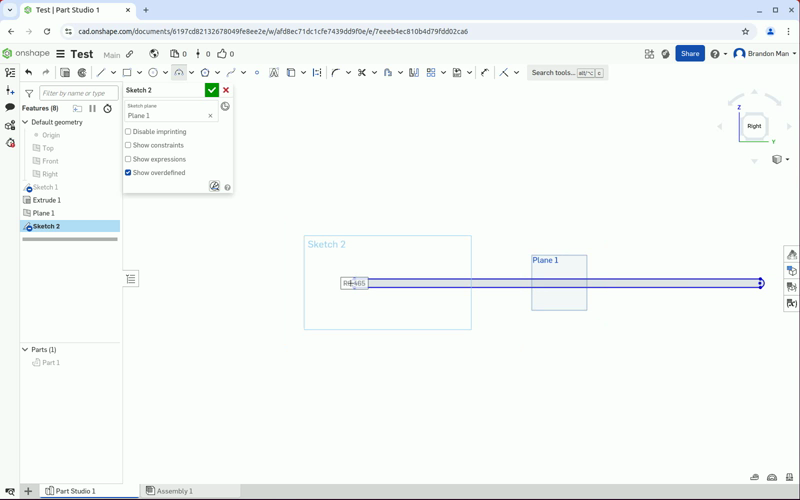
scroll(-6)
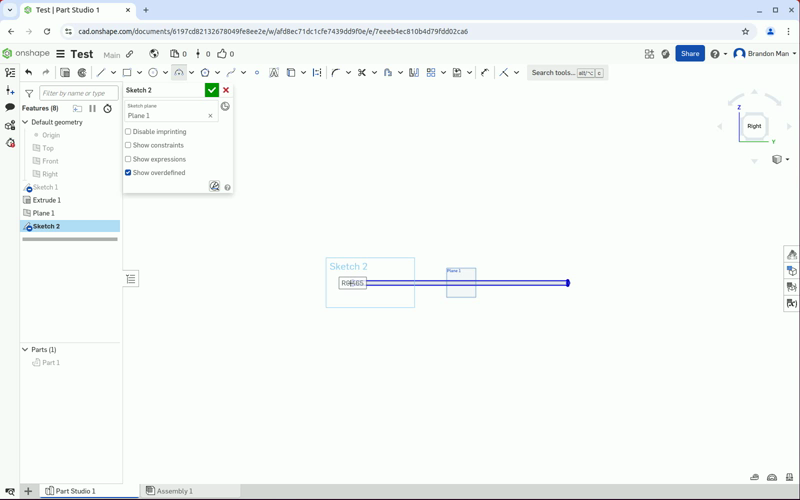
key_up(shift)
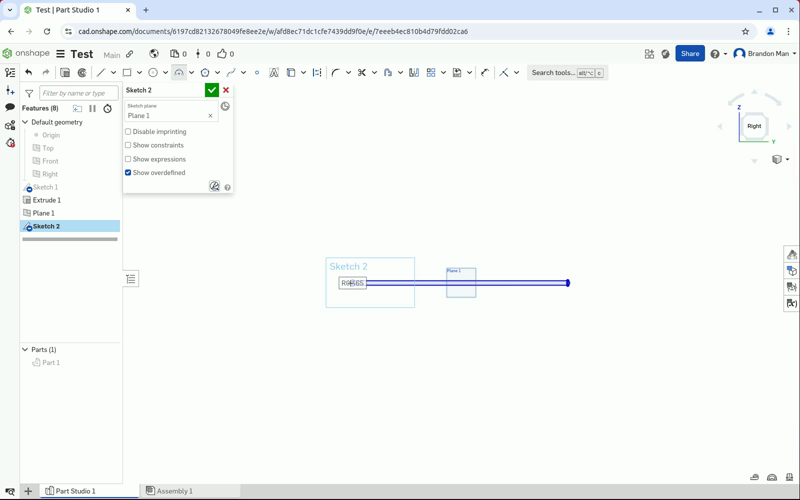
key(esc)
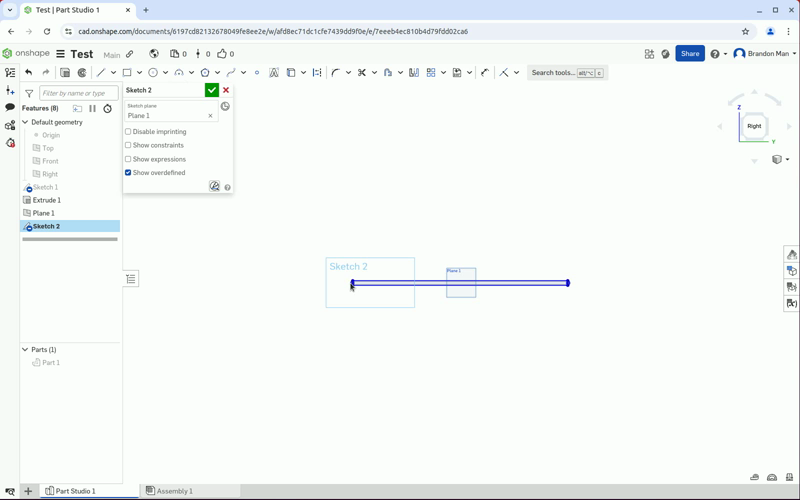
mouse_move(408, 282)
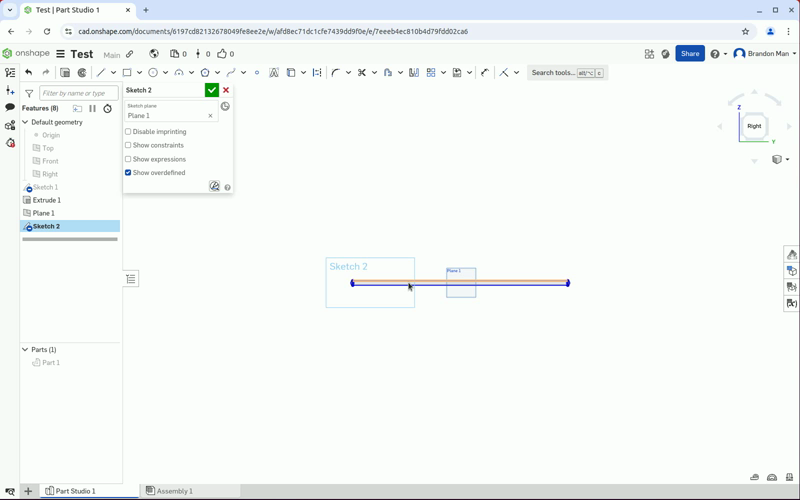
scroll(6)
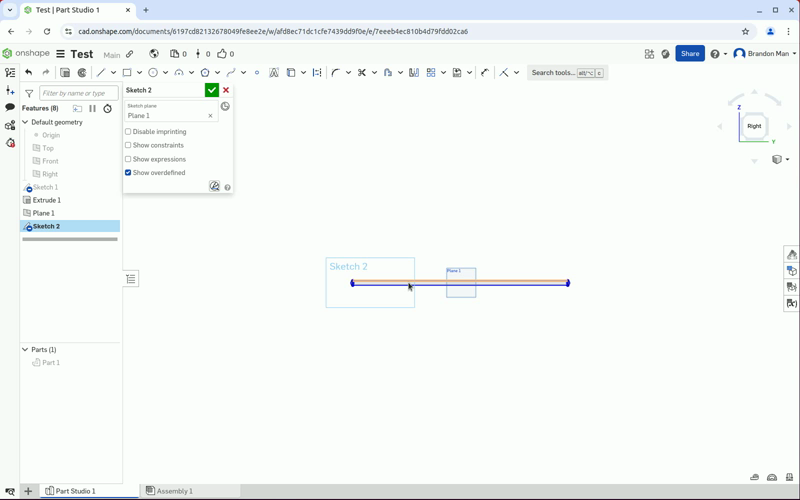
scroll(6)
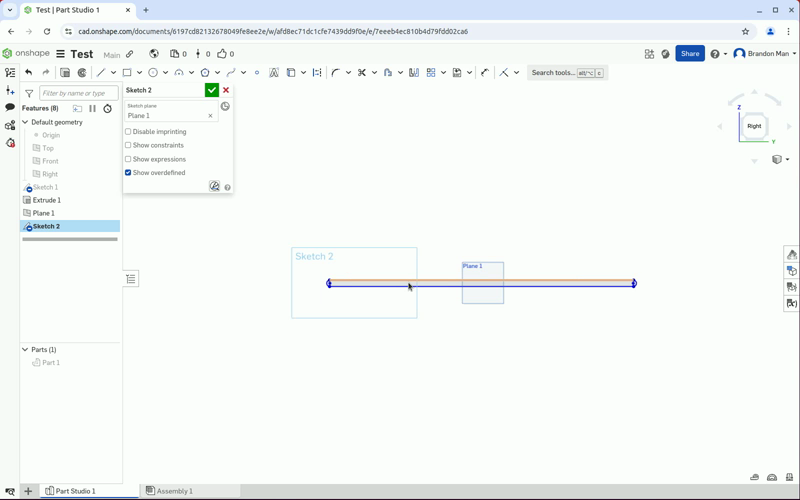
scroll(6)
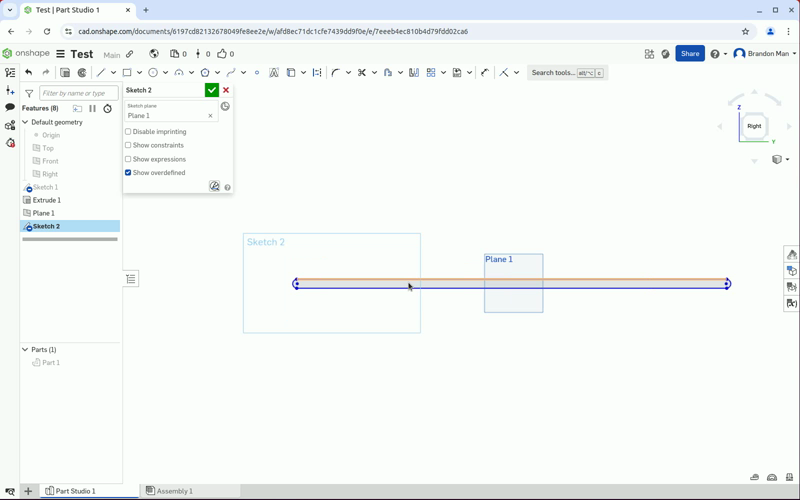
scroll(6)
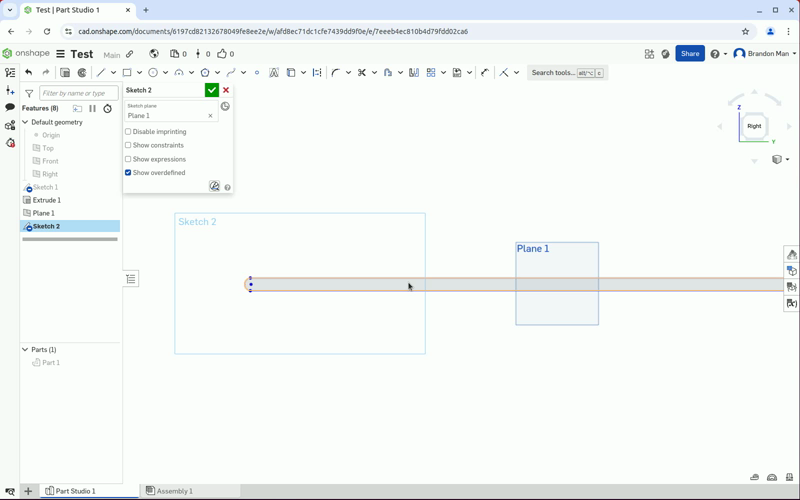
scroll(6)
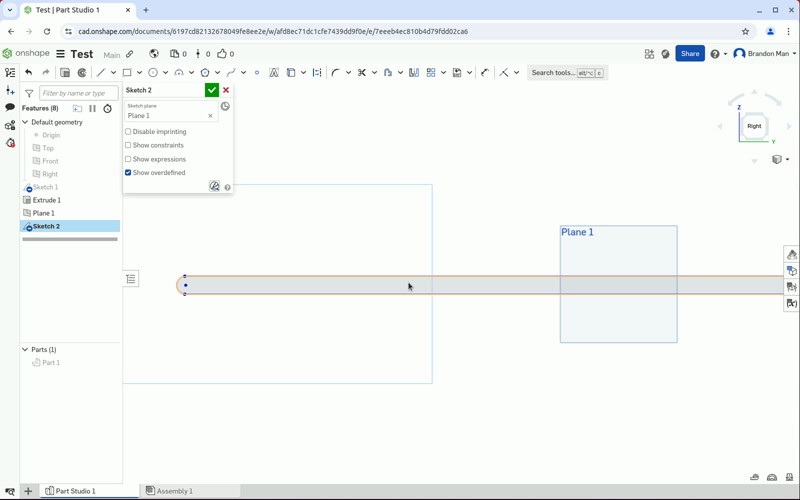
scroll(6)
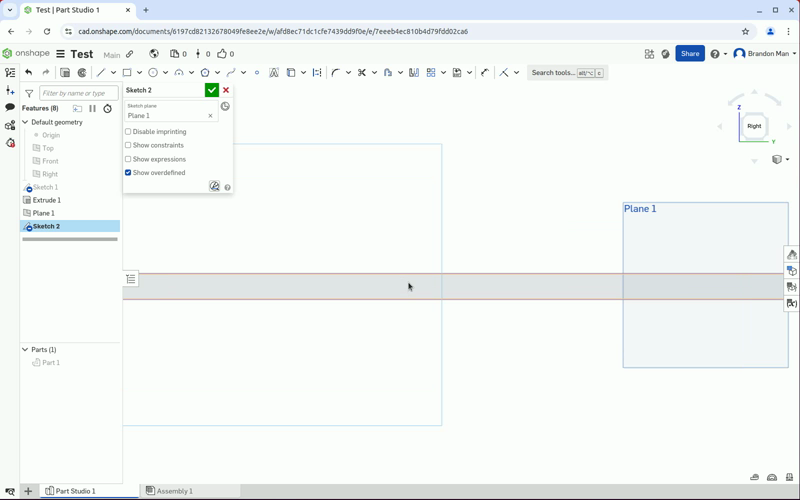
scroll(6)
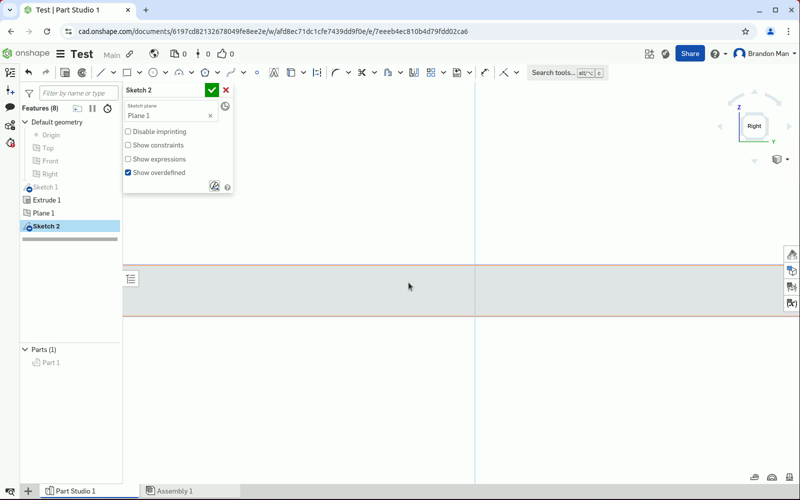
click(408, 282)
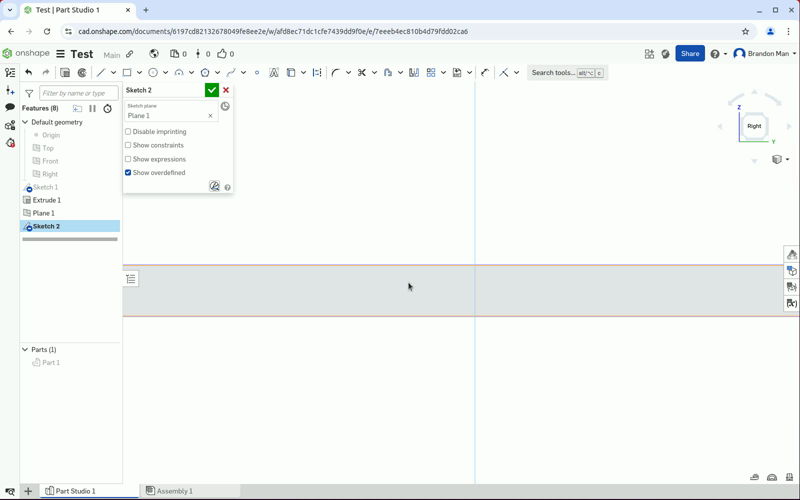
scroll(-6)
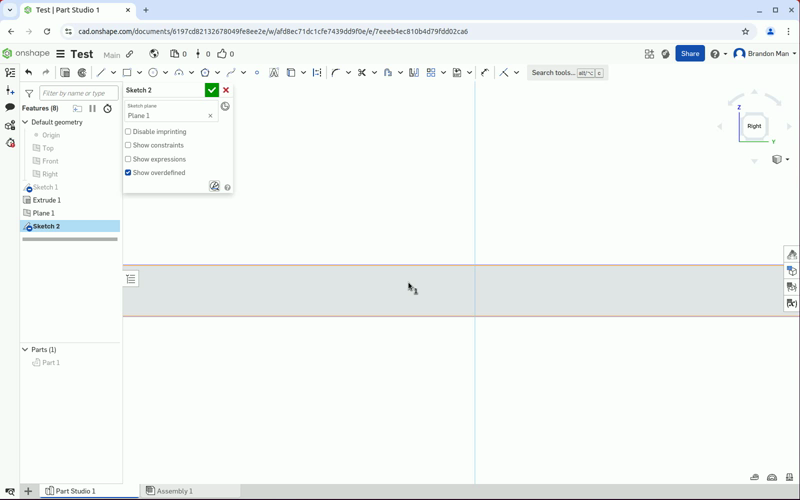
scroll(-6)
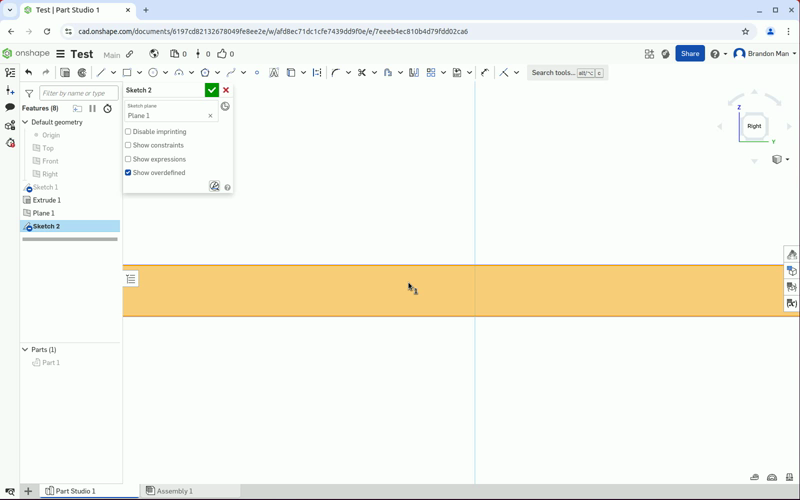
scroll(-6)
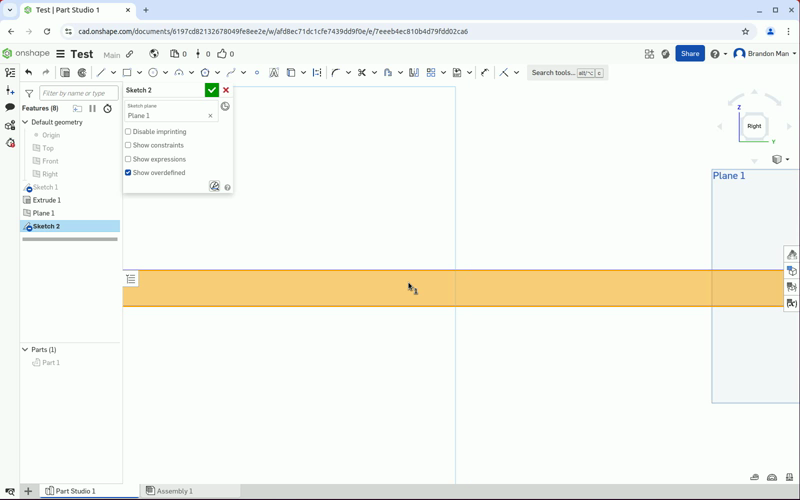
scroll(-6)
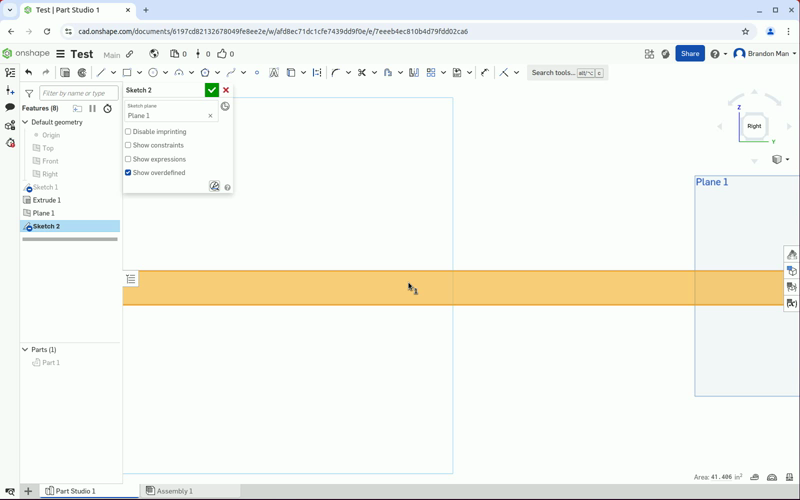
scroll(-6)
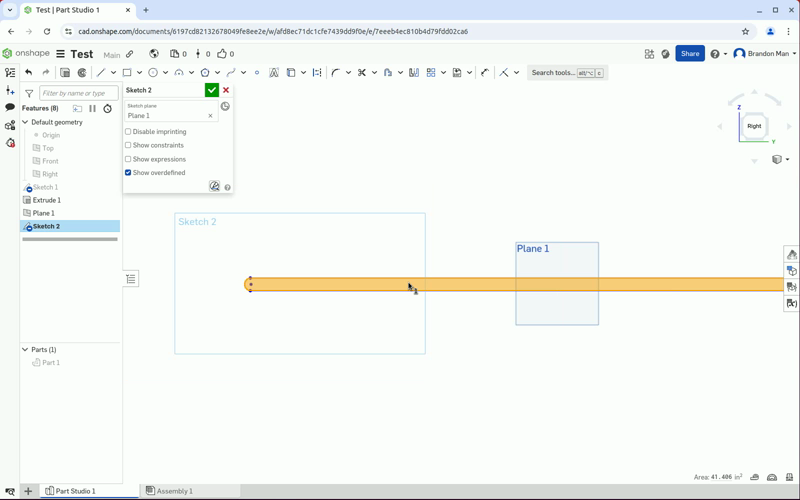
scroll(-6)
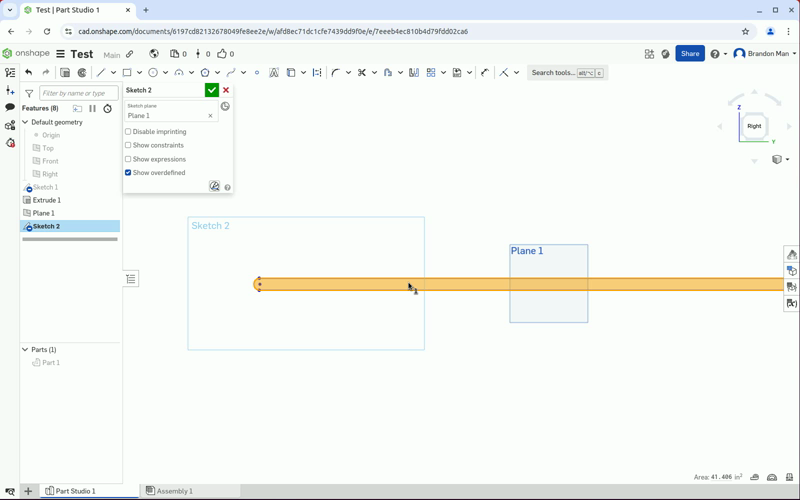
scroll(-6)
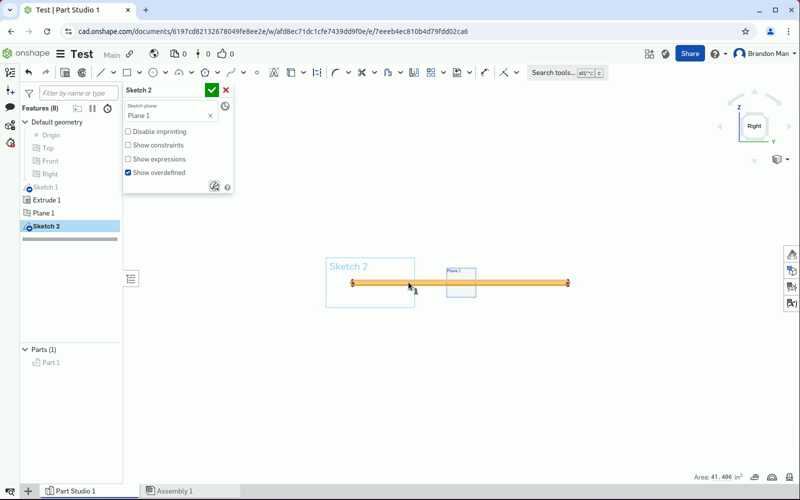
mouse_move(73, 352)
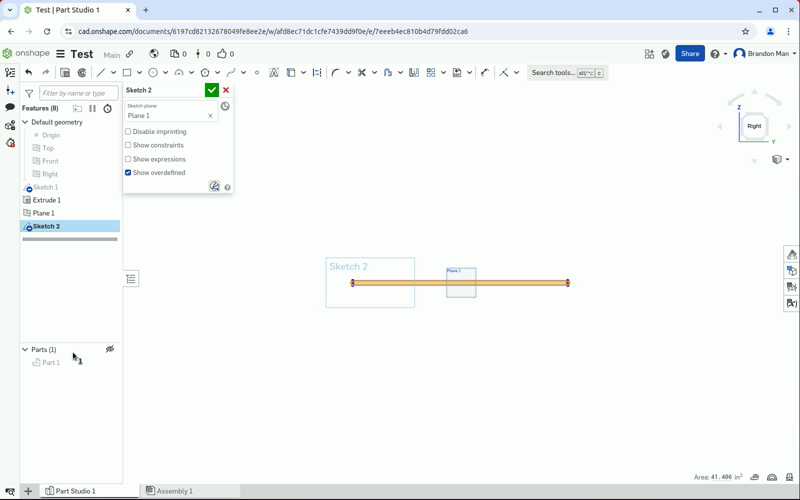
key(shift+y)
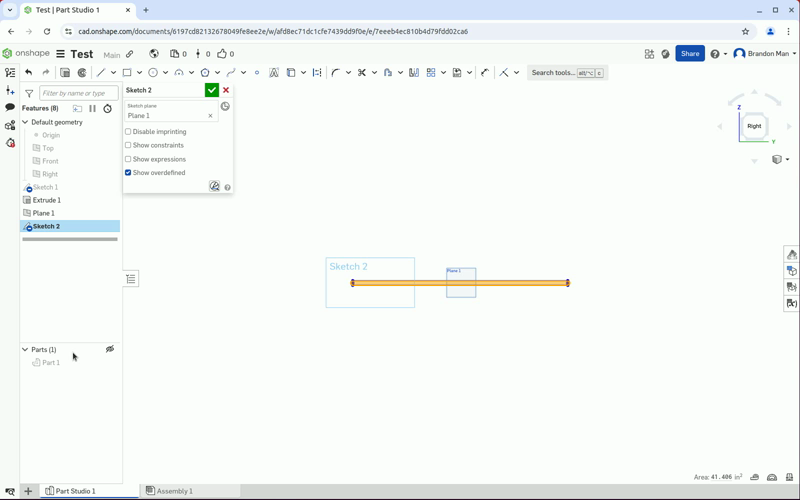
key(shift+e)
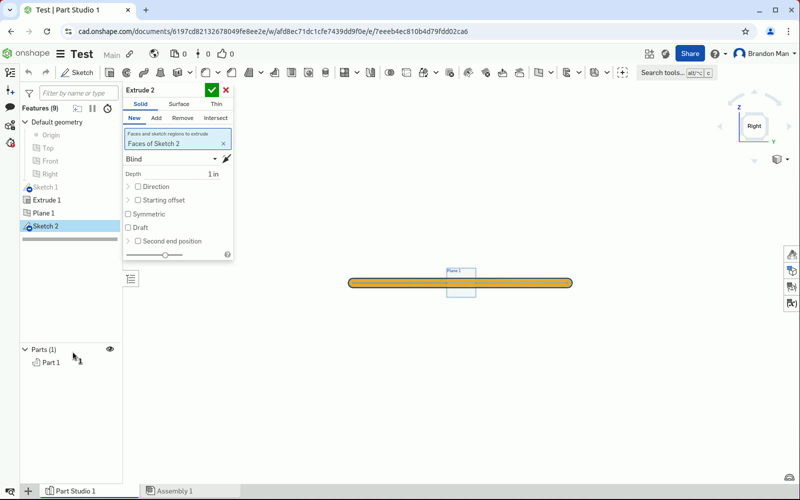
mouse_move(143, 106)
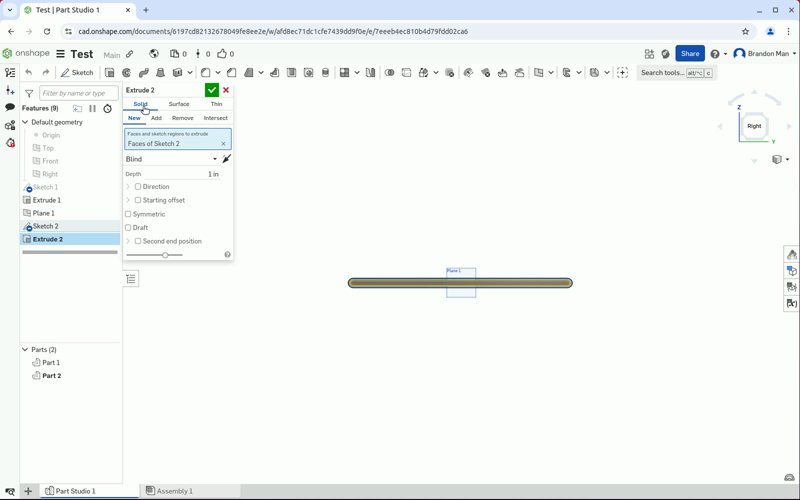
click(143, 106)
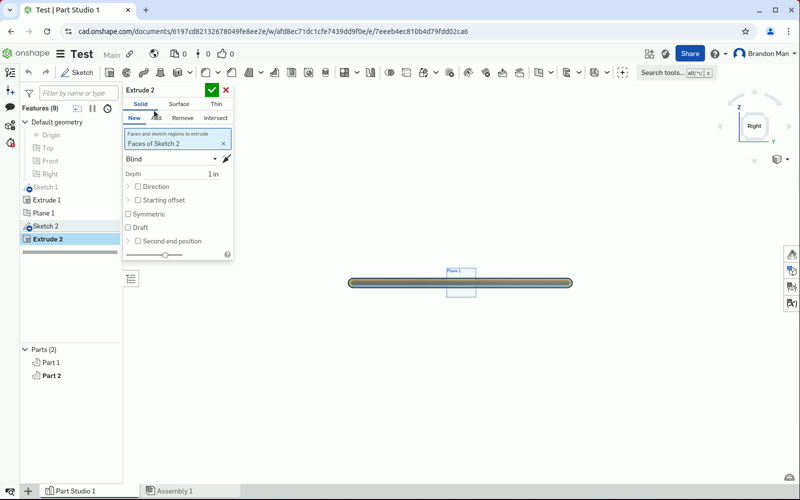
mouse_move(186, 120)
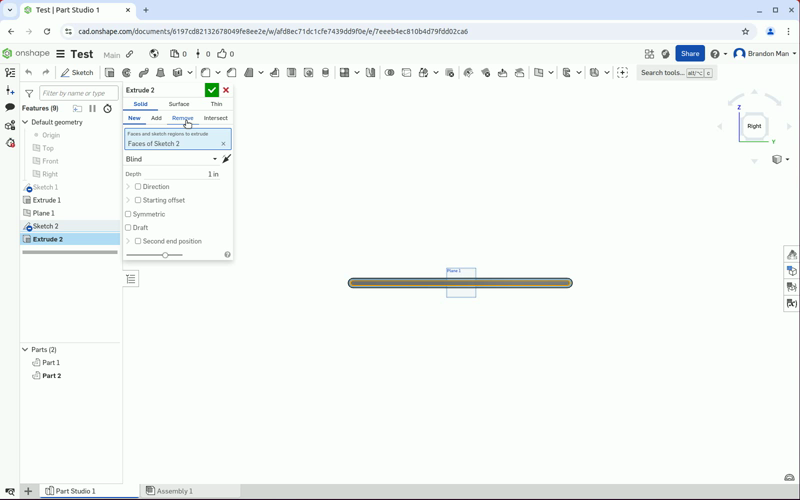
click(186, 120)
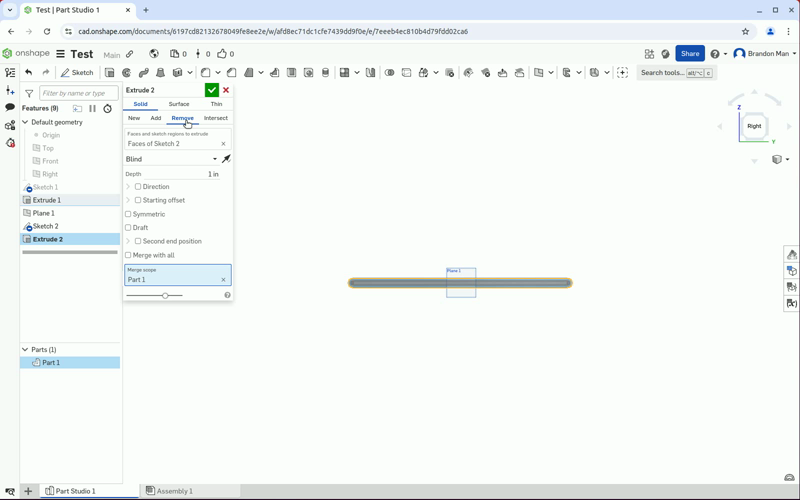
key(tab, 4)
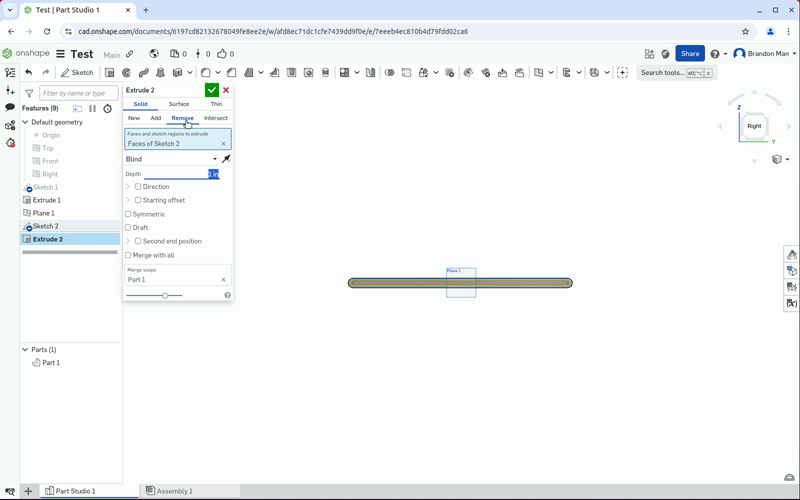
text(15.165)
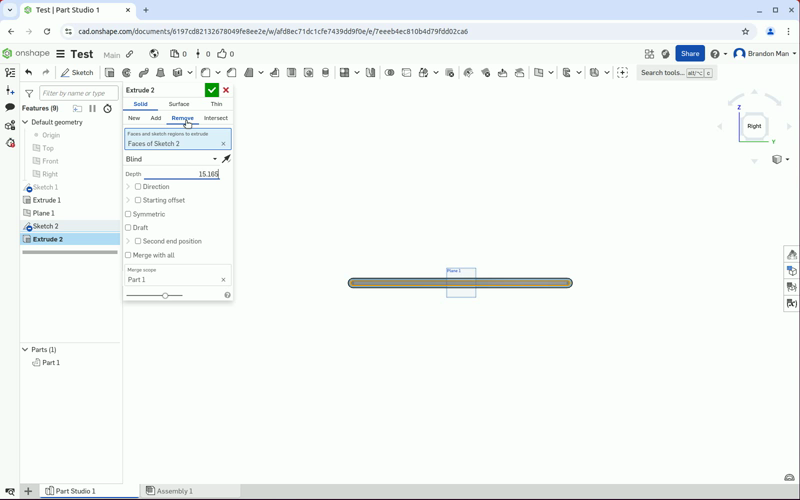
key(tab, 6)
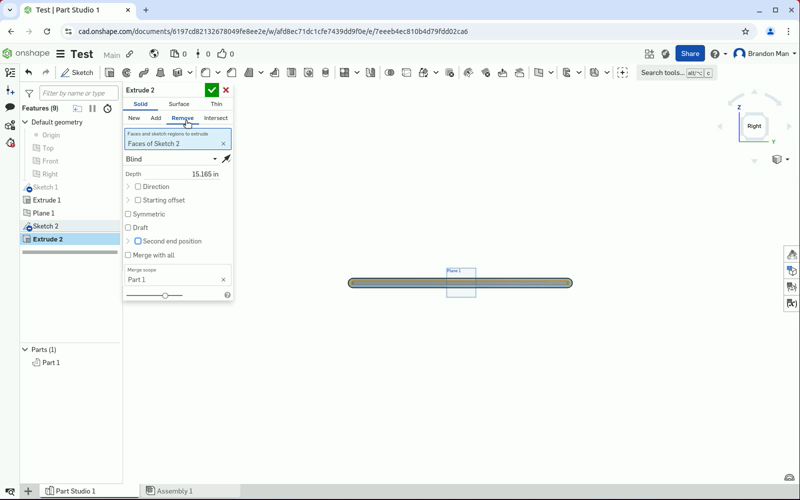
key(space)
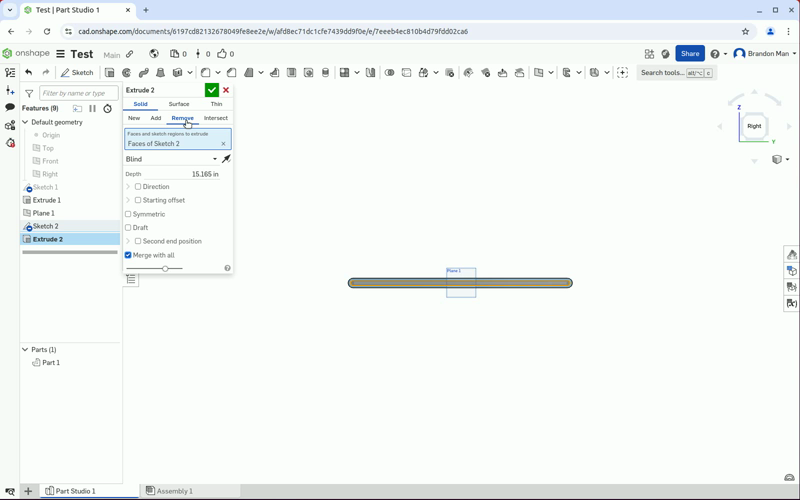
key(enter)
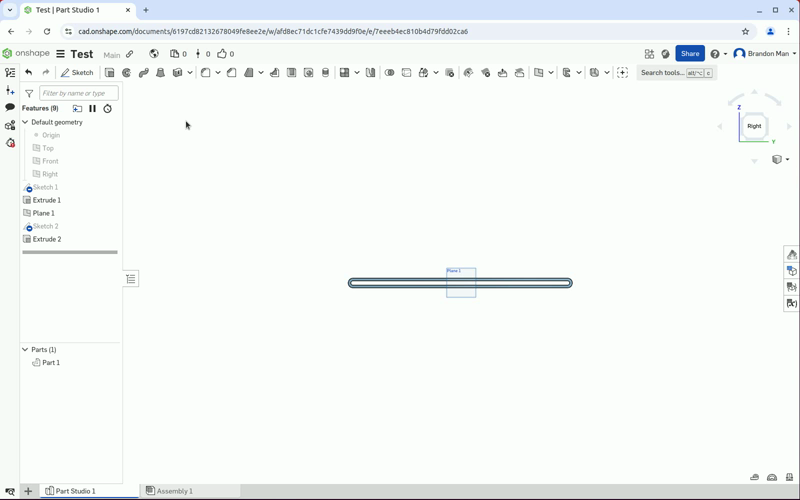
key(shift+h)
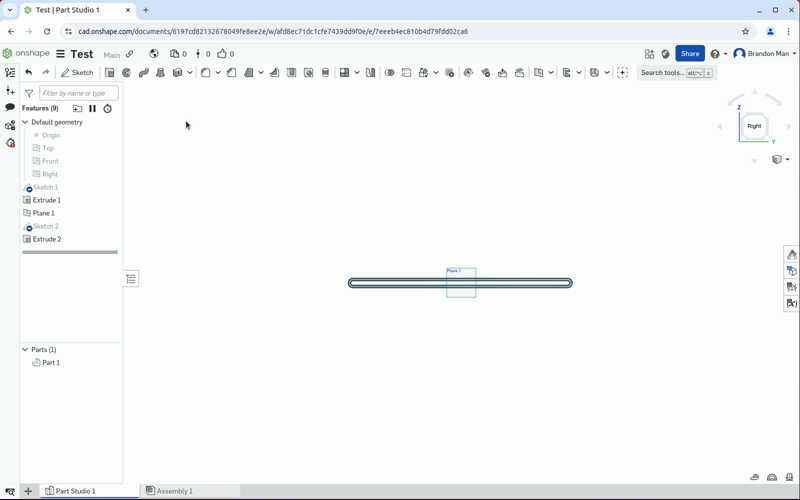
key(shift+h)
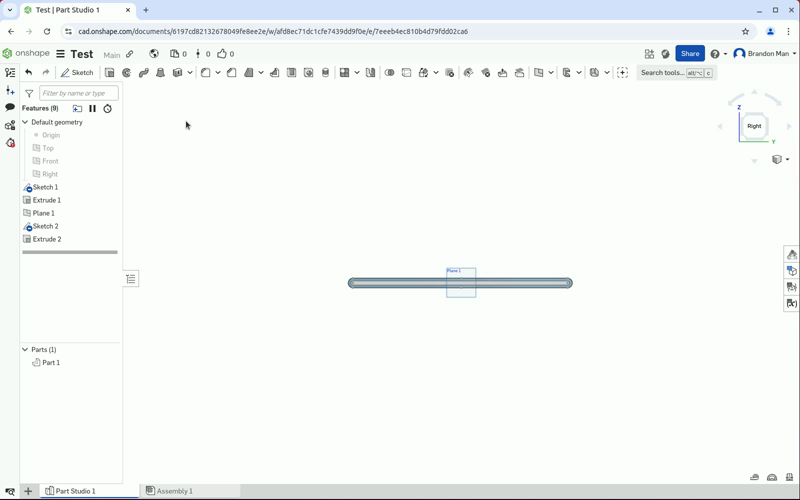
key(shift+7)
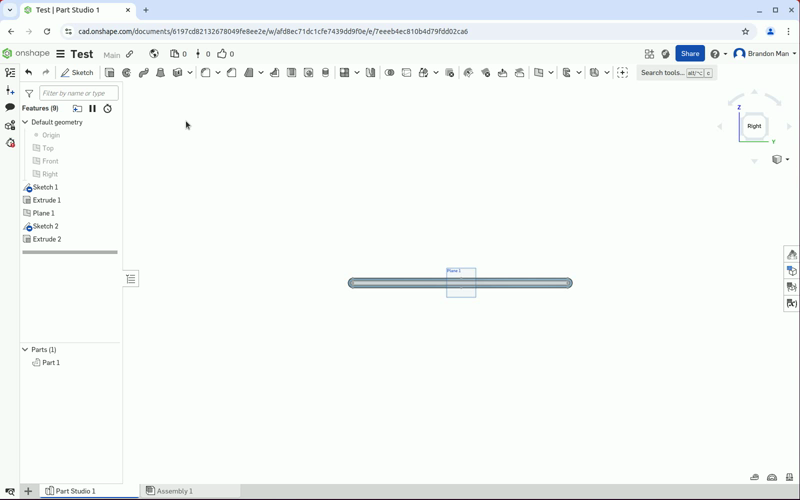
key(right, 2)
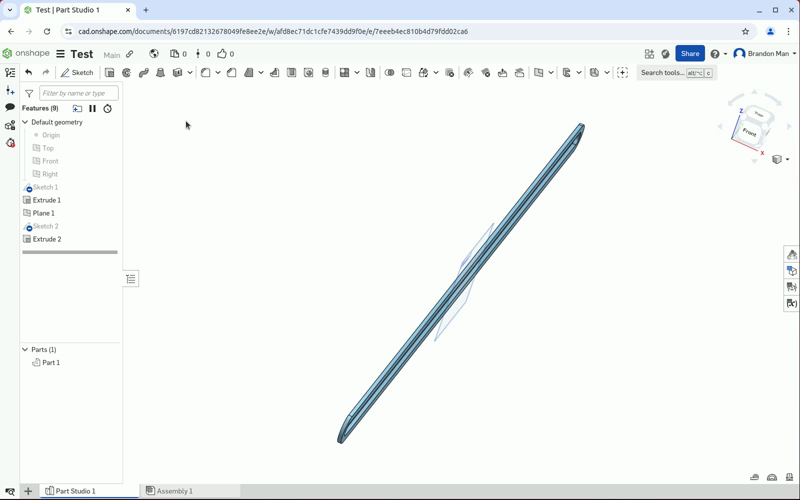
key(down, 2)
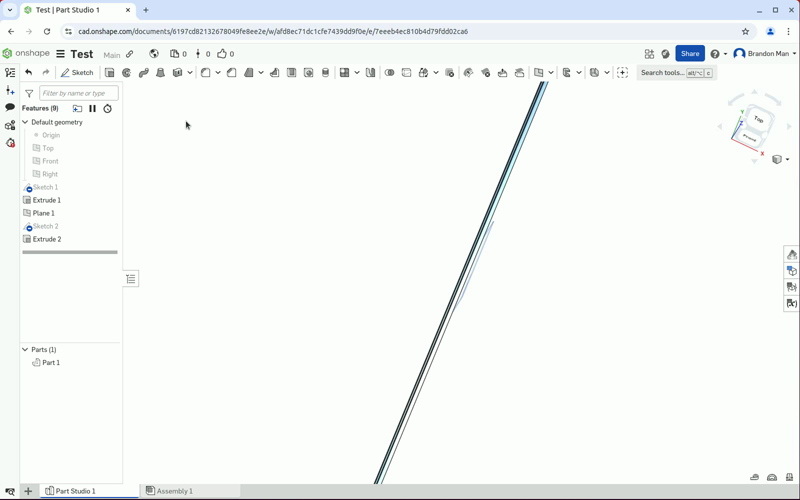
key(up, 2)
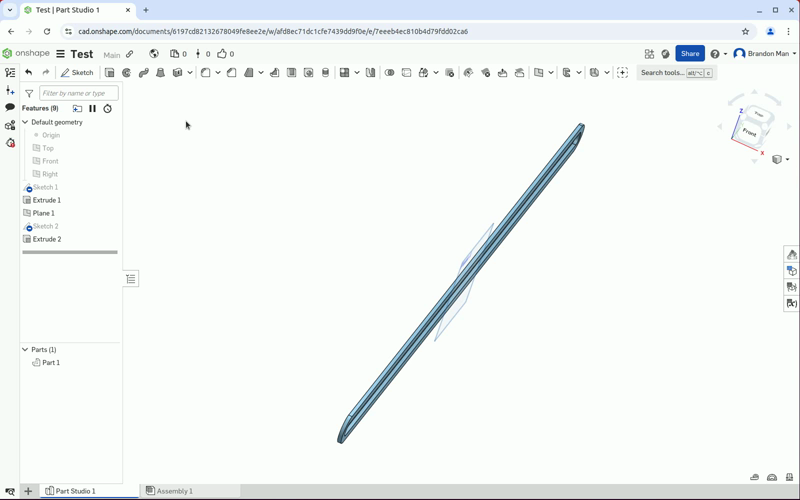
key(left, 2)
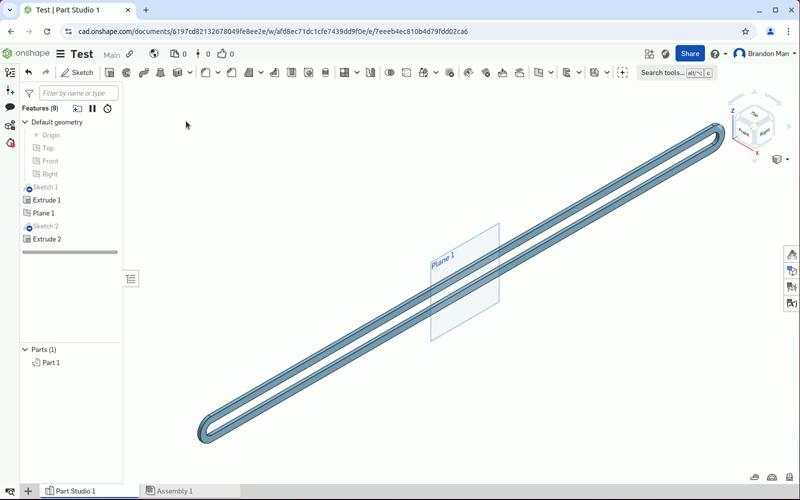
mouse_move(73, 189)
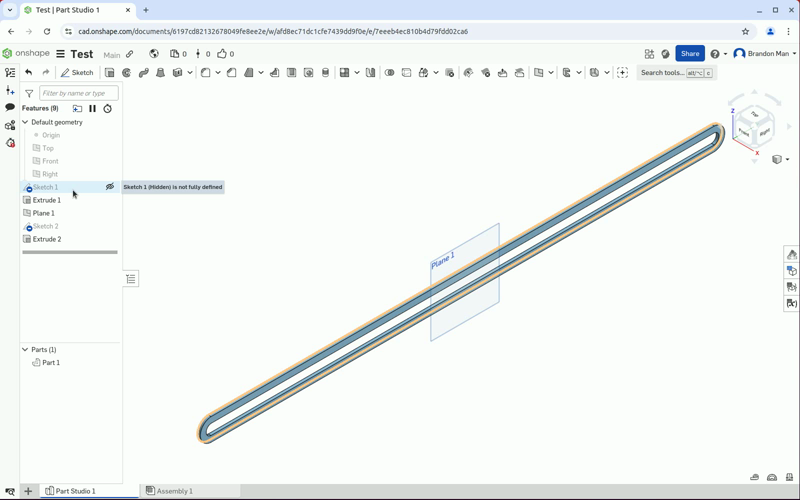
click(73, 189)